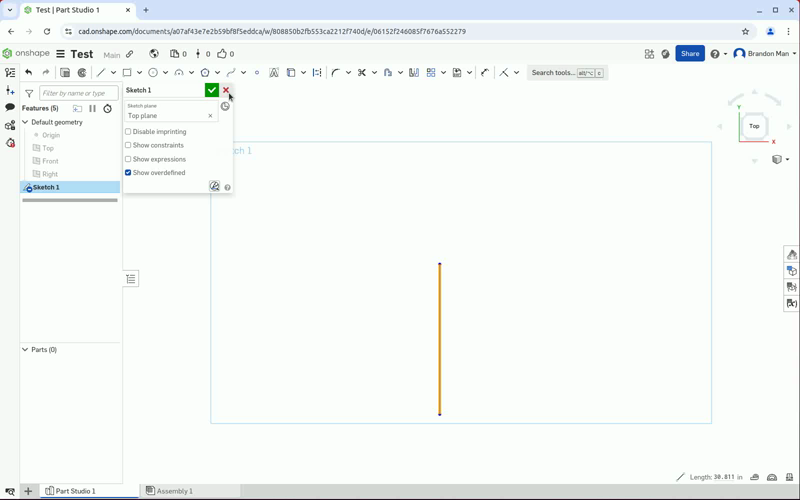
key(shift+h)
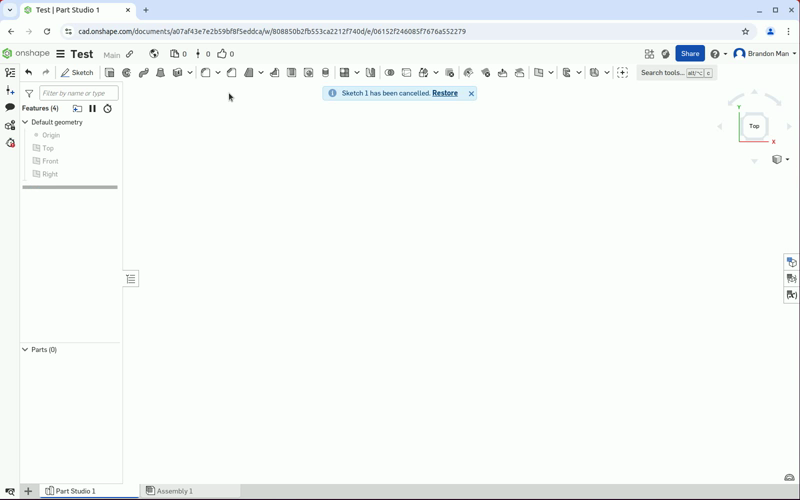
mouse_move(73, 352)
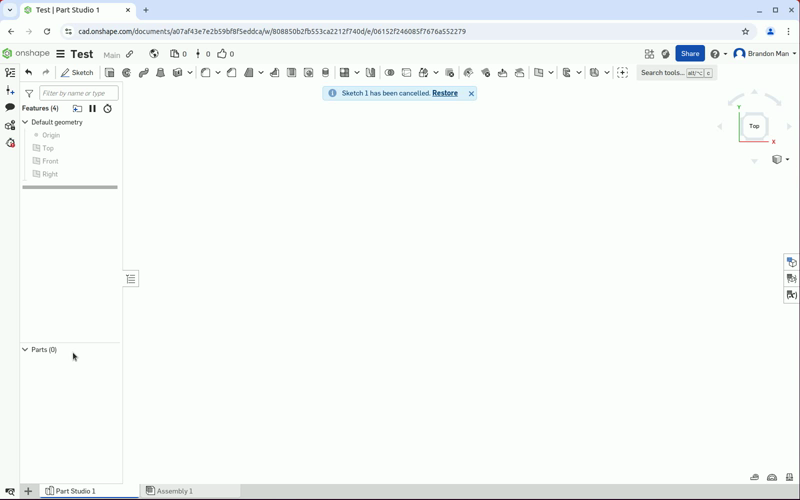
key(y)
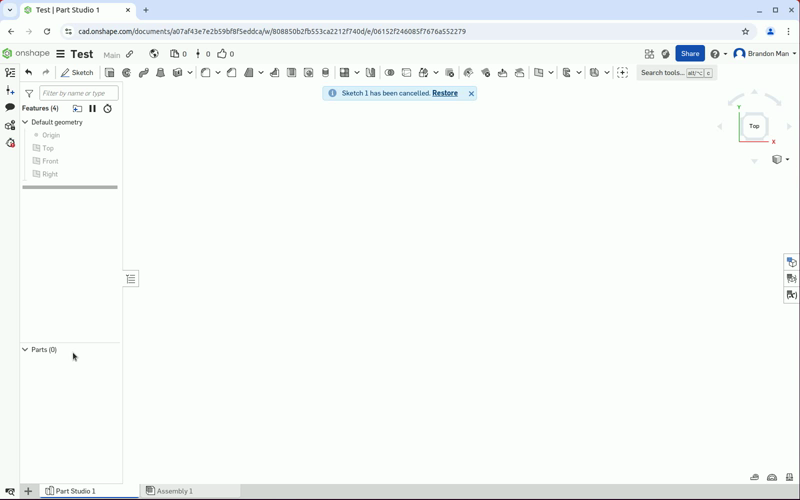
key(shift+p)
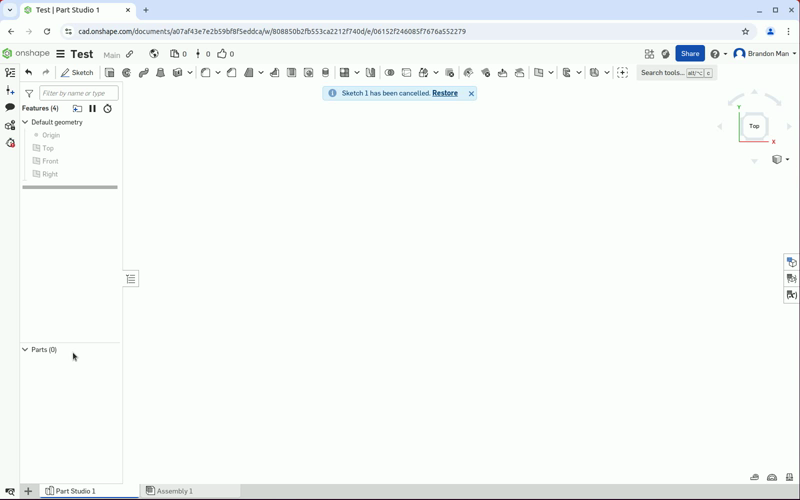
key(space)
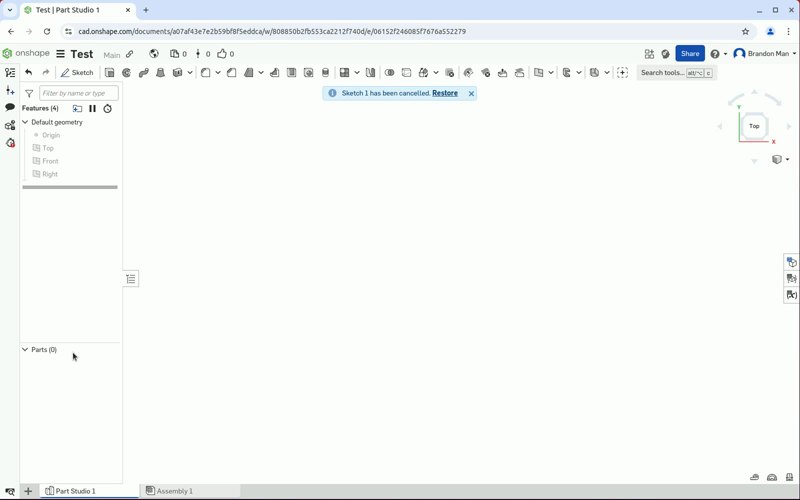
key_down(shift)
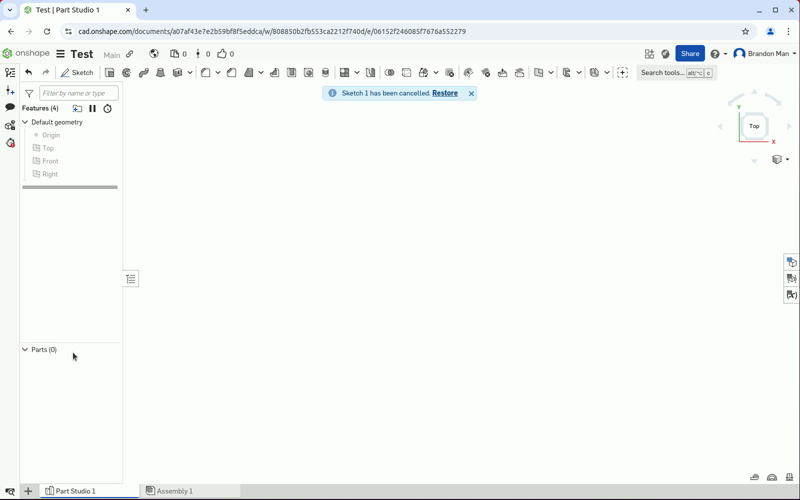
key(up)
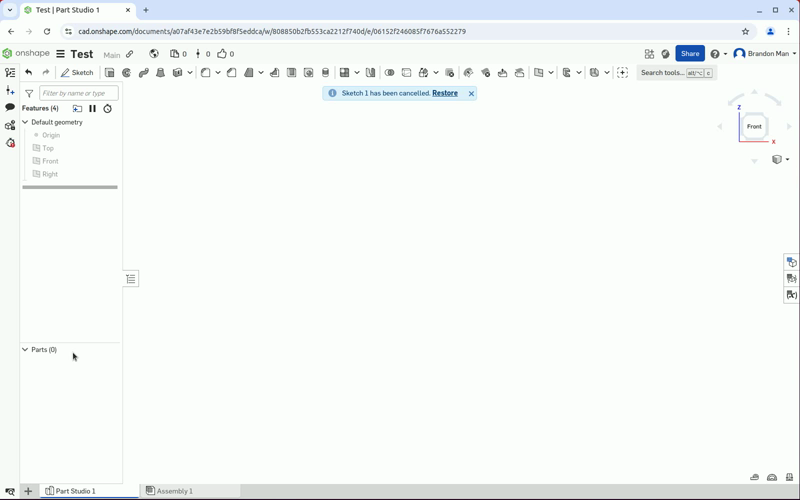
key_up(shift)
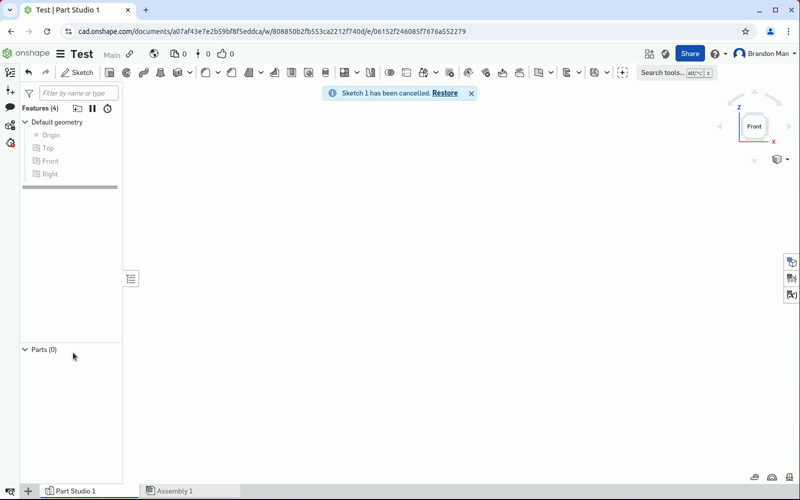
mouse_move(73, 352)
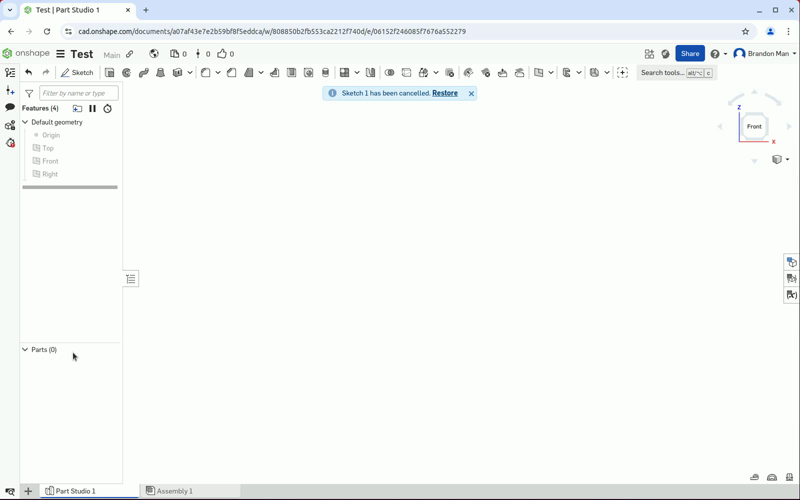
key(shift+y)
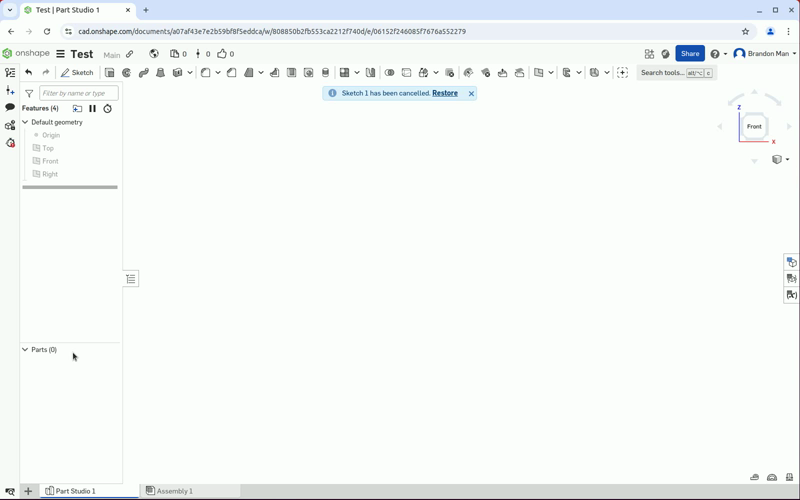
key(shift+s)
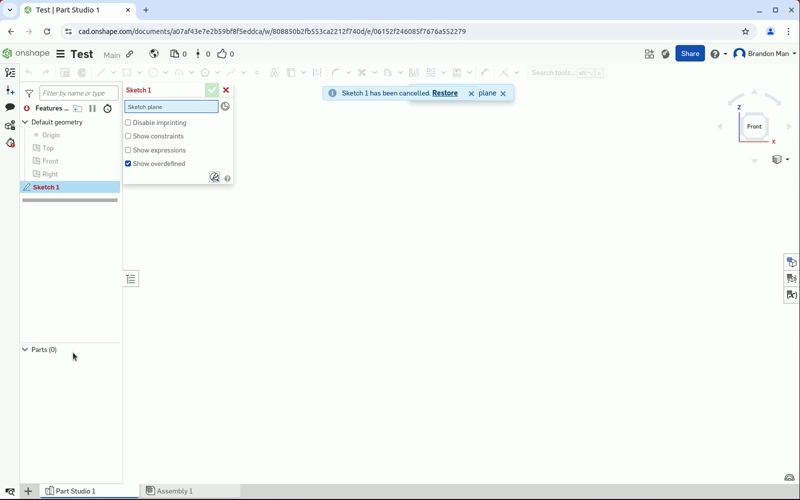
mouse_move(73, 163)
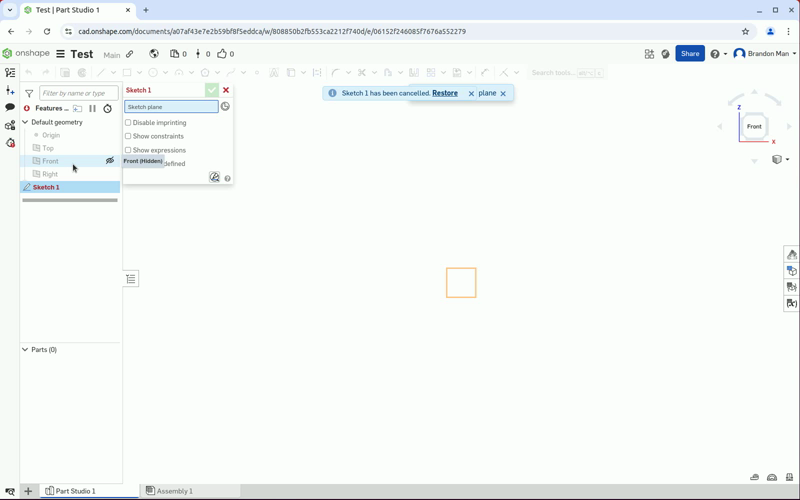
click(73, 163)
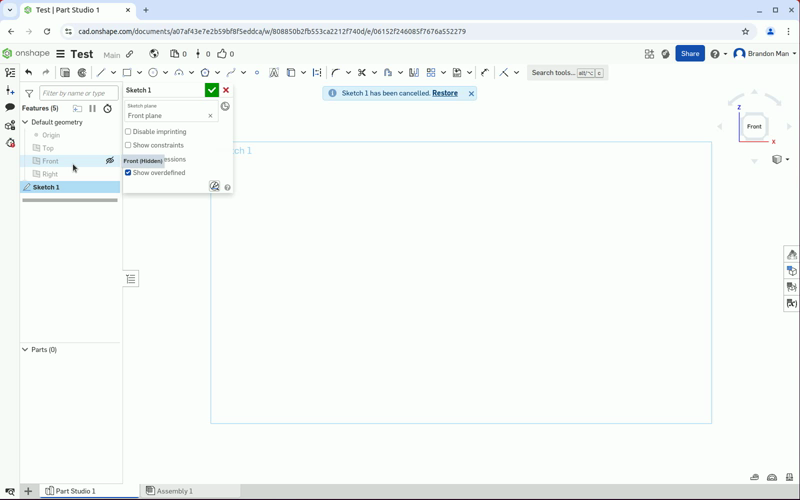
mouse_move(73, 352)
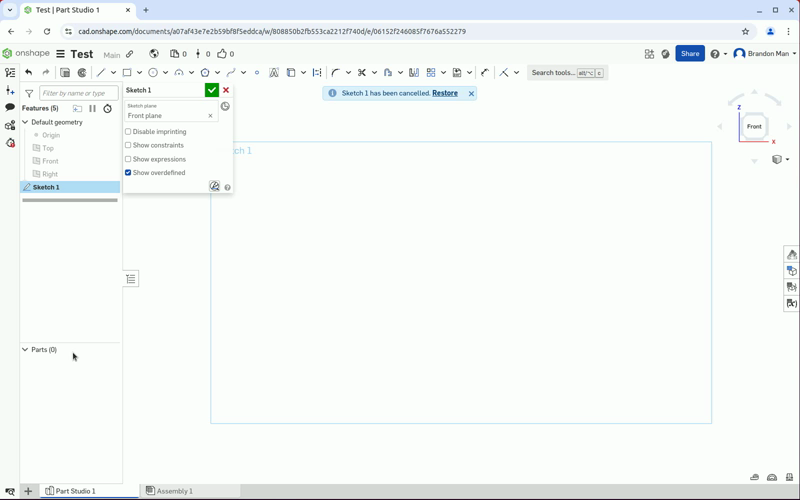
key(y)
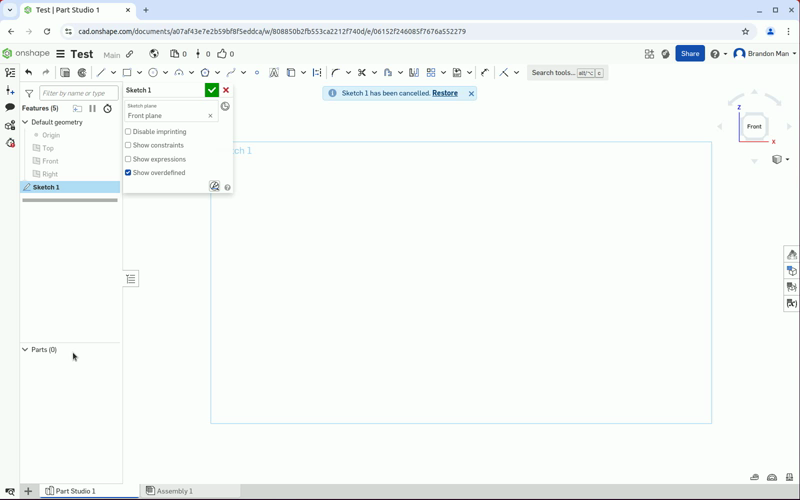
key(l)
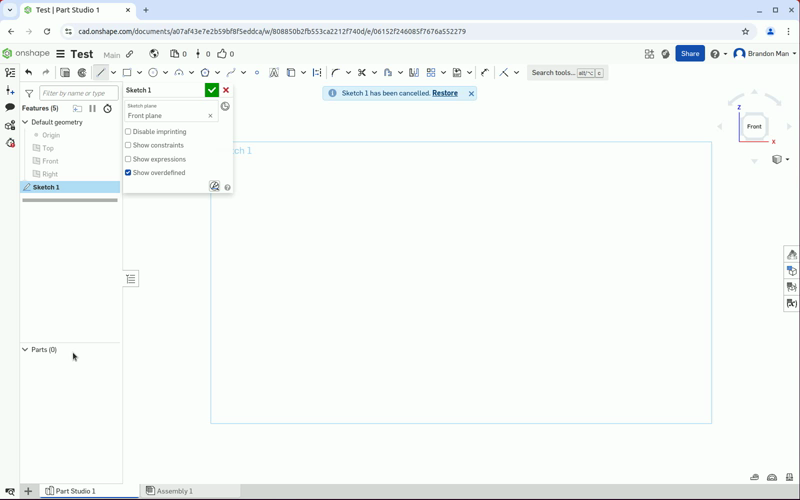
key_down(shift)
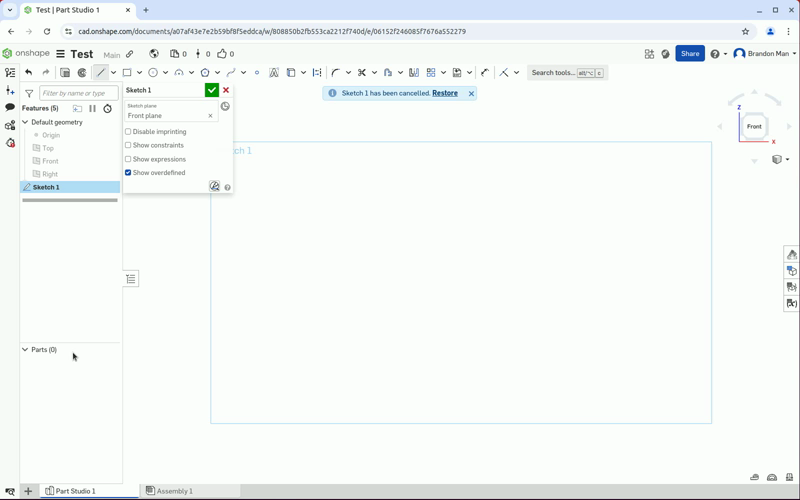
mouse_move(348, 352)
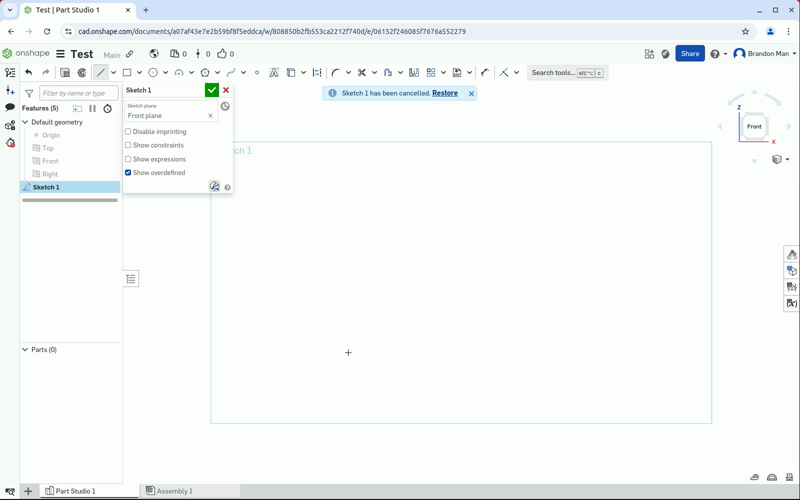
click(348, 352)
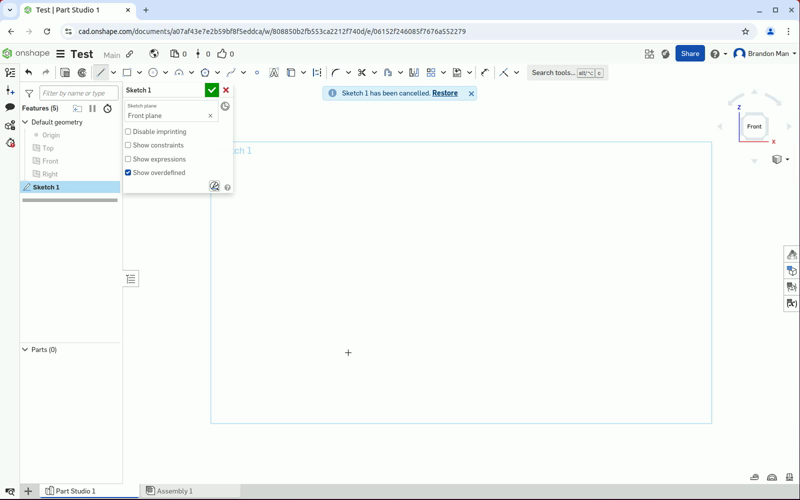
key_up(shift)
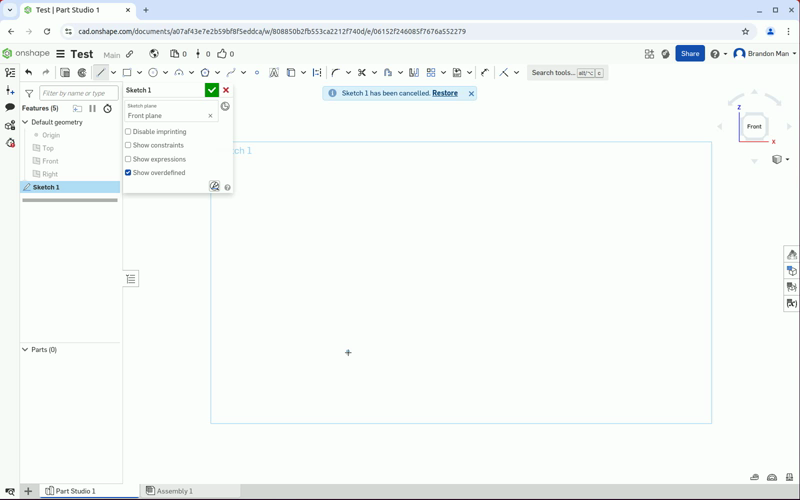
key_down(shift)
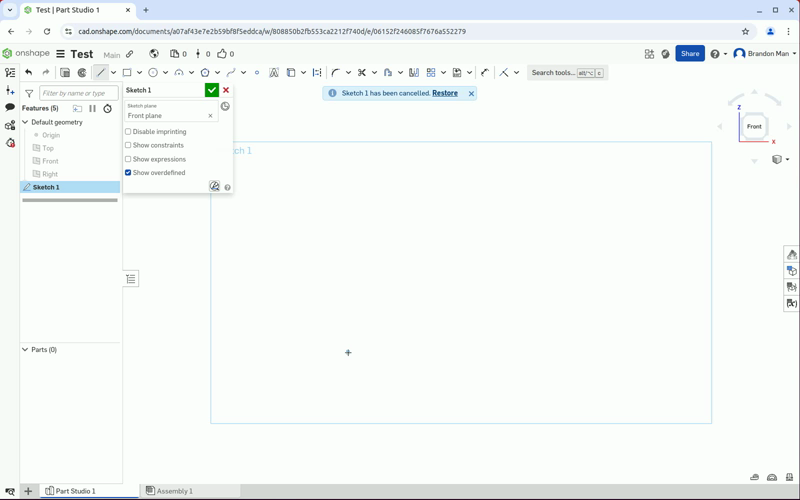
mouse_move(378, 352)
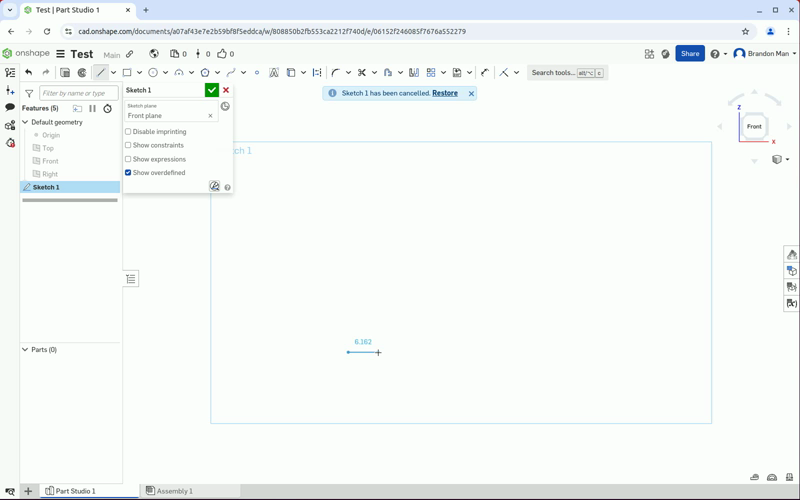
mouse_move(355, 352)
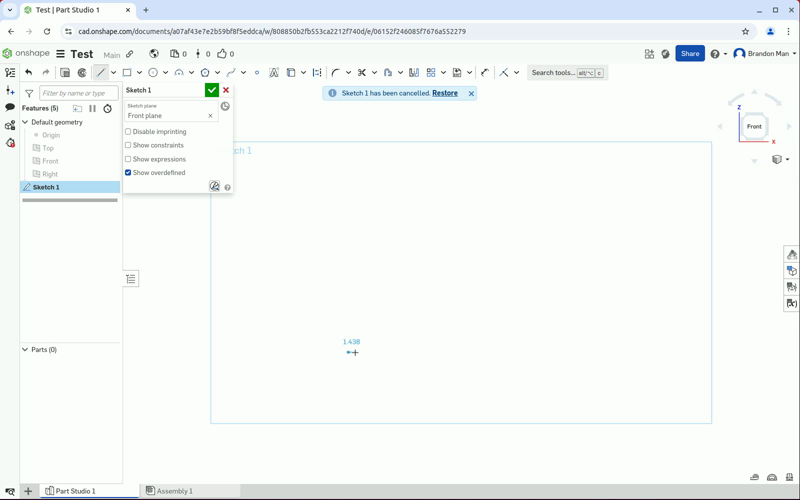
scroll(6)
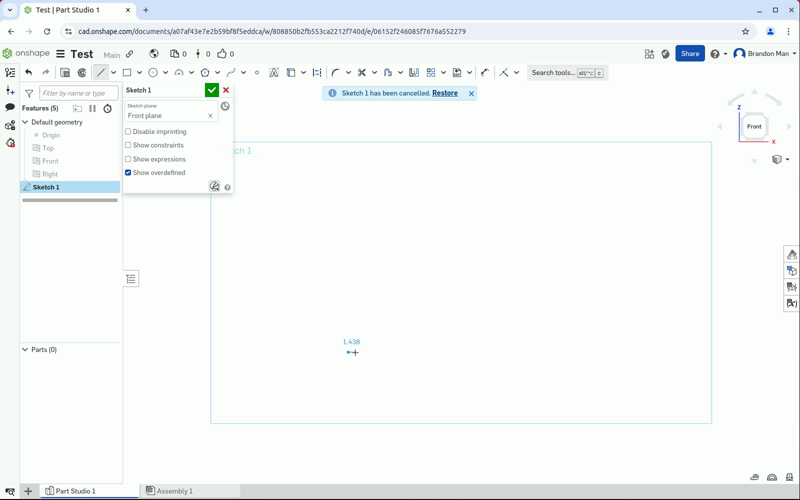
scroll(6)
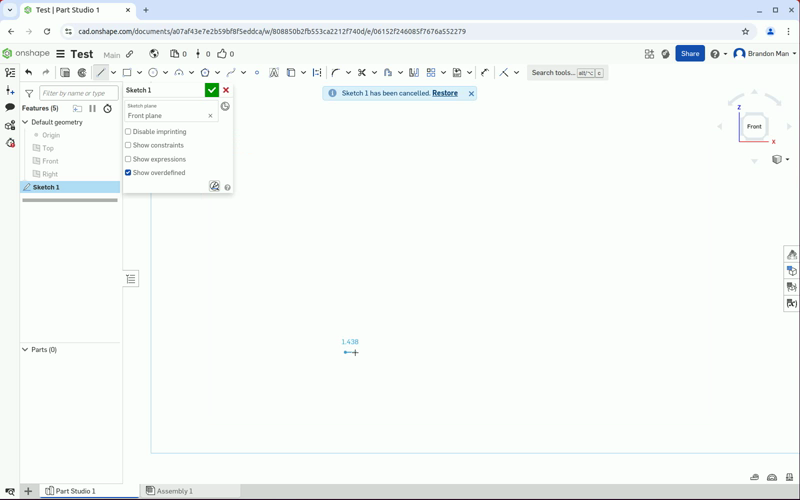
scroll(6)
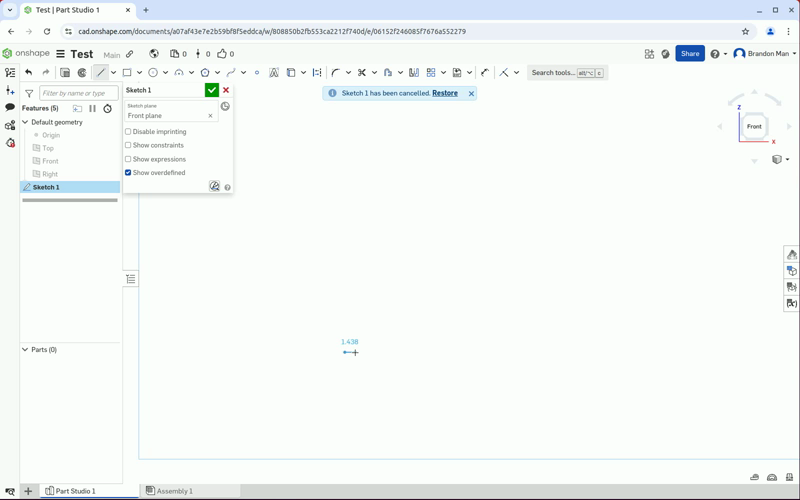
scroll(6)
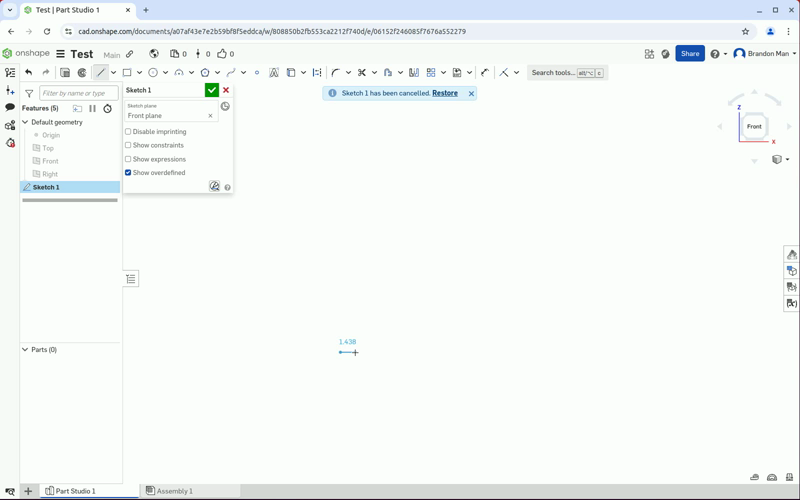
scroll(6)
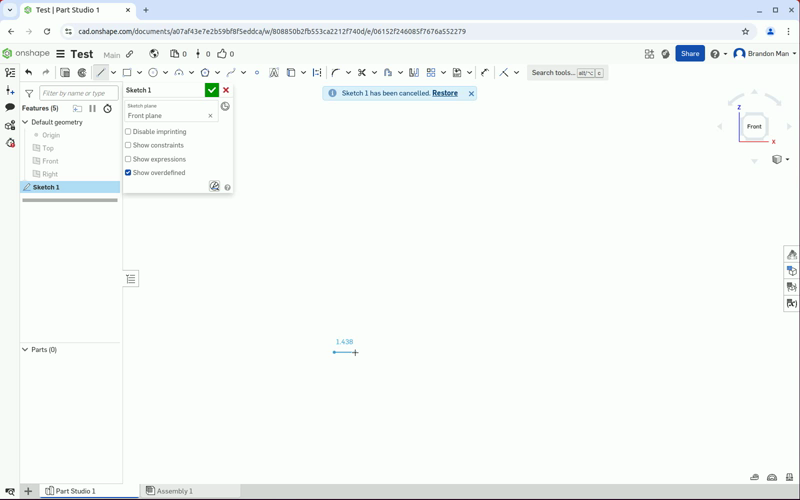
scroll(6)
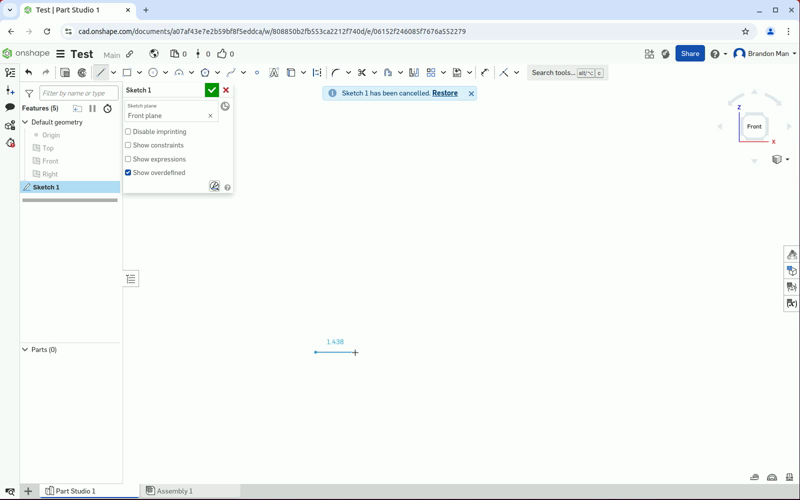
scroll(6)
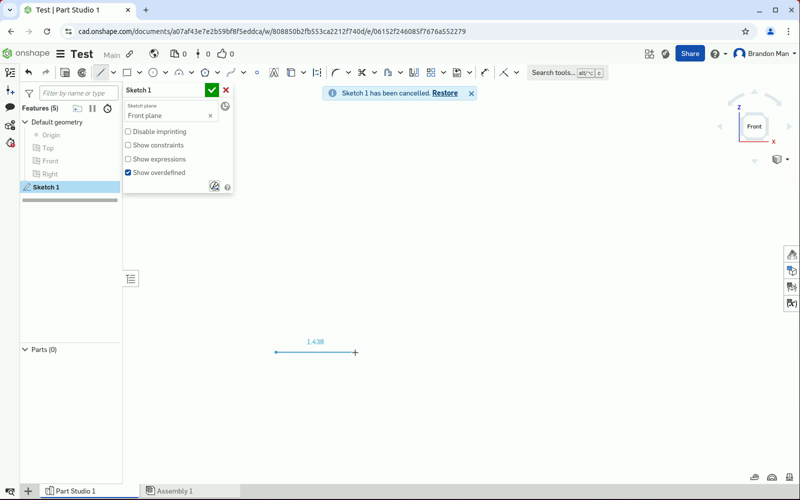
click(355, 352)
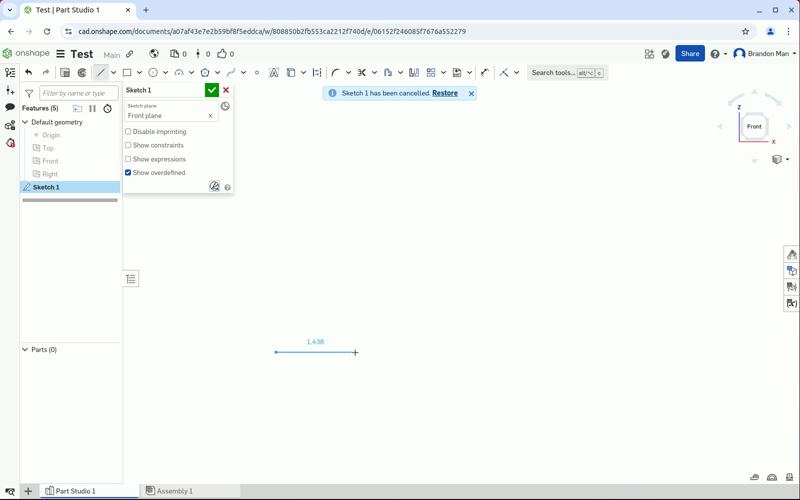
scroll(-6)
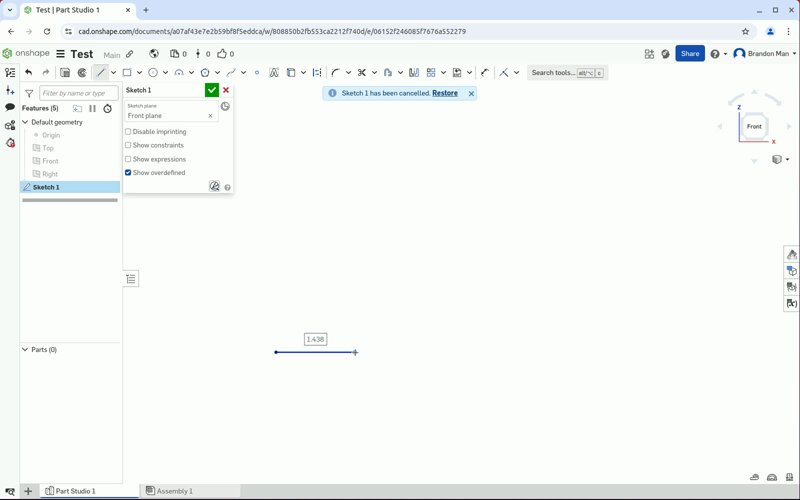
scroll(-6)
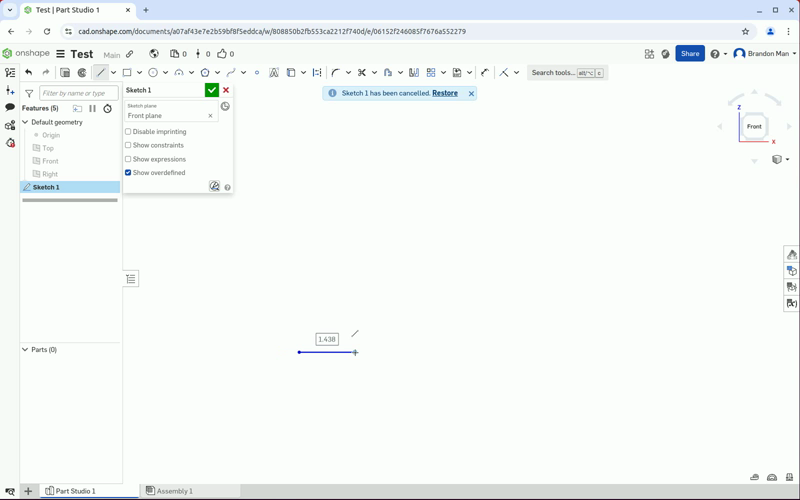
scroll(-6)
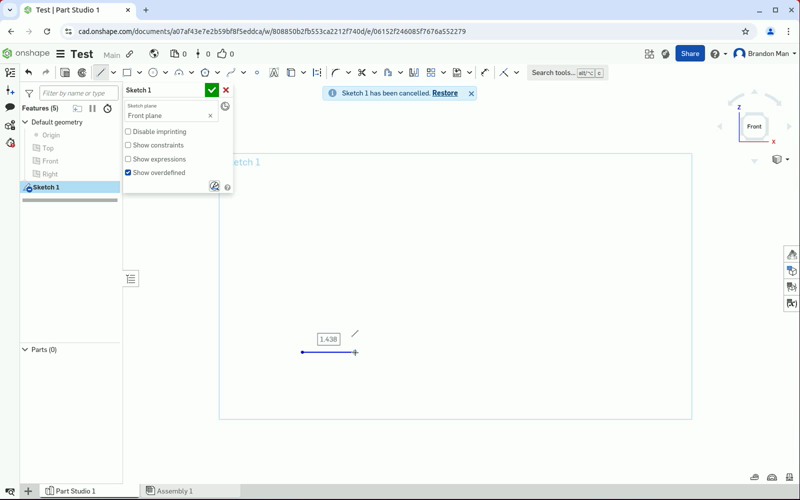
scroll(-6)
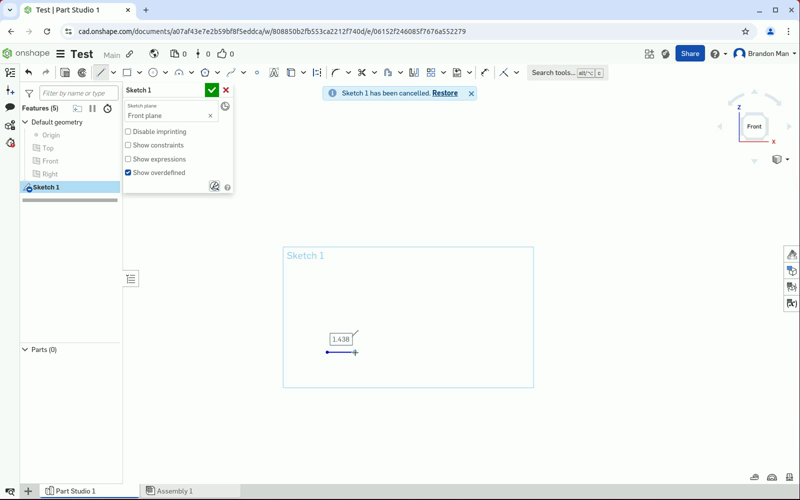
scroll(-6)
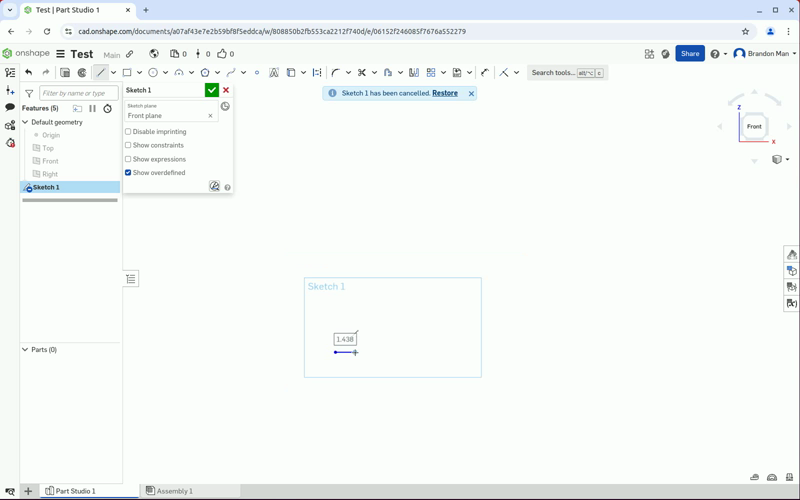
scroll(-6)
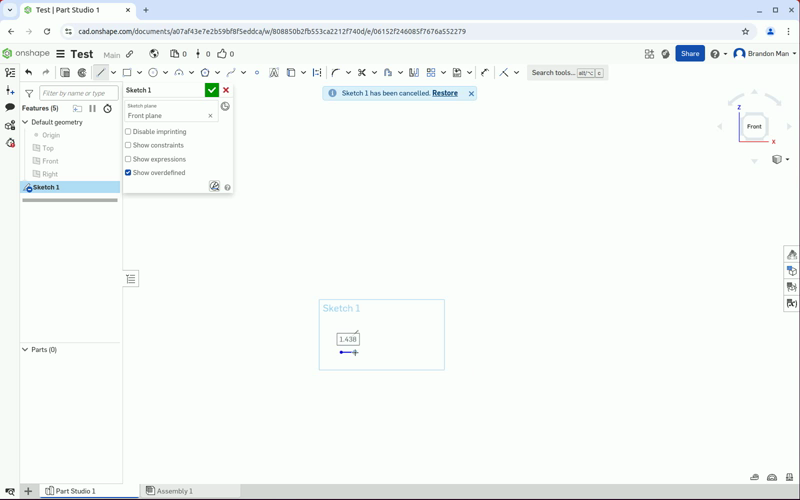
scroll(-6)
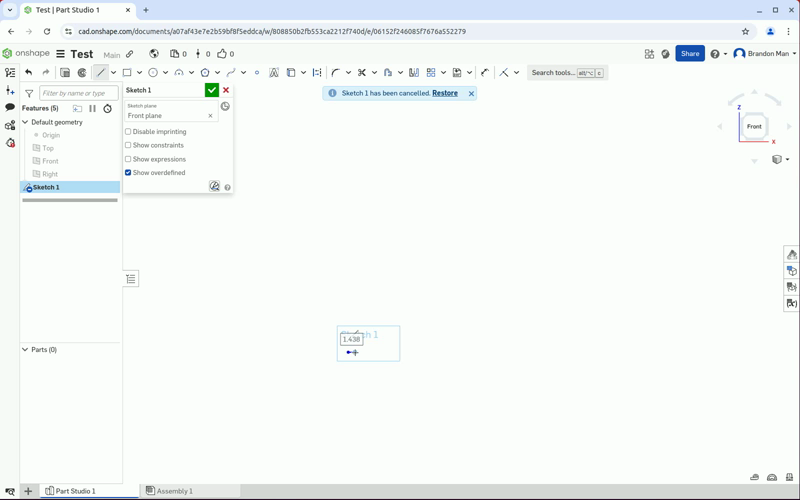
key_up(shift)
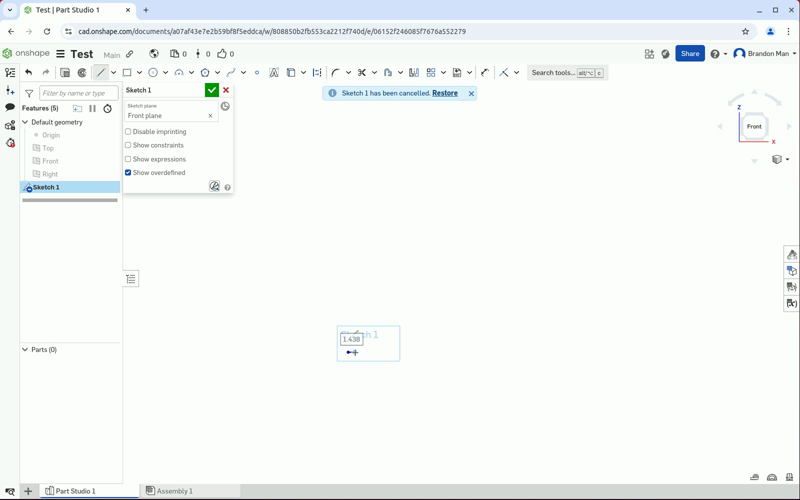
key_down(shift)
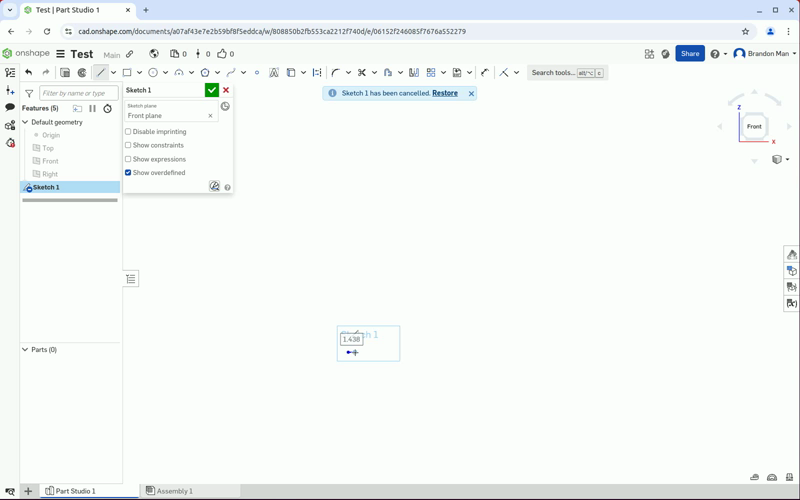
mouse_move(355, 241)
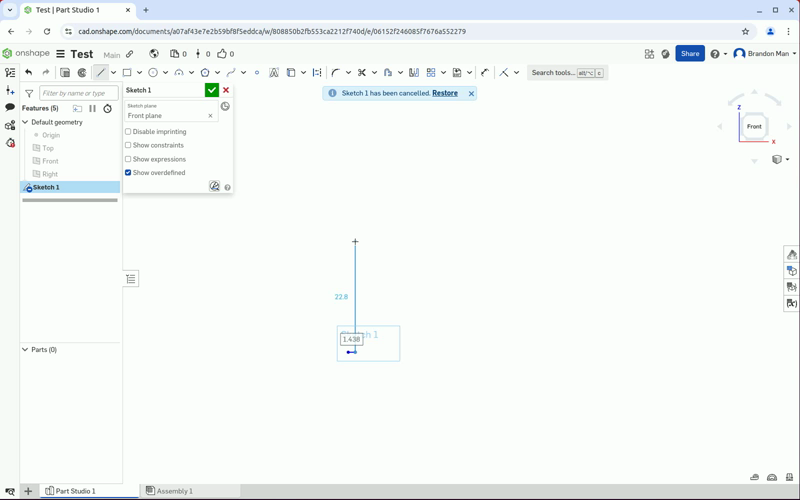
click(355, 241)
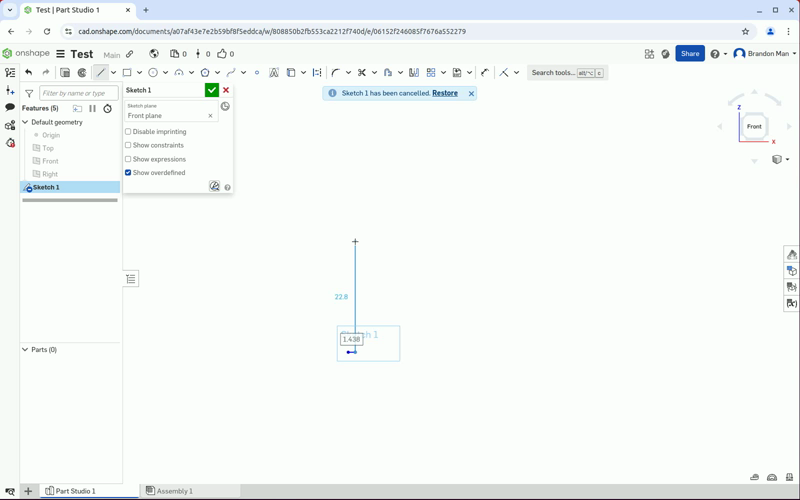
key_up(shift)
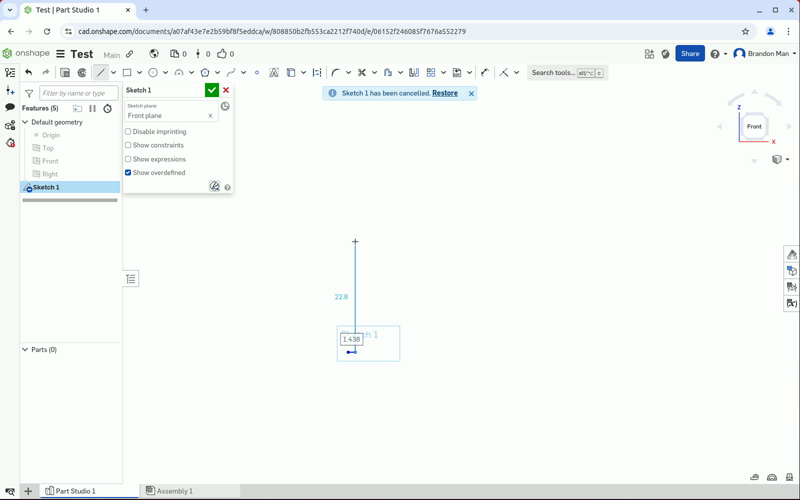
key_down(shift)
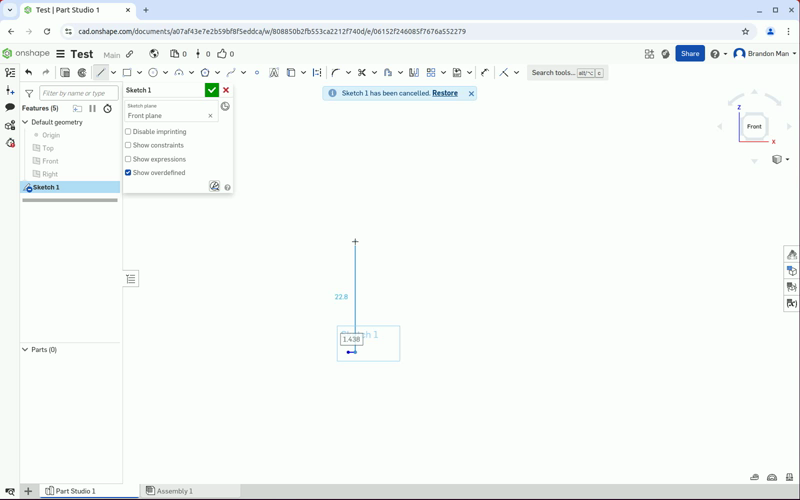
mouse_move(385, 241)
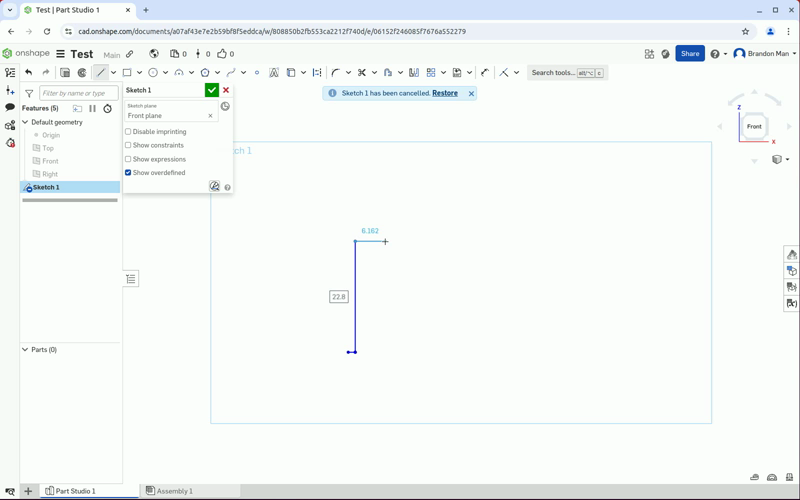
mouse_move(378, 220)
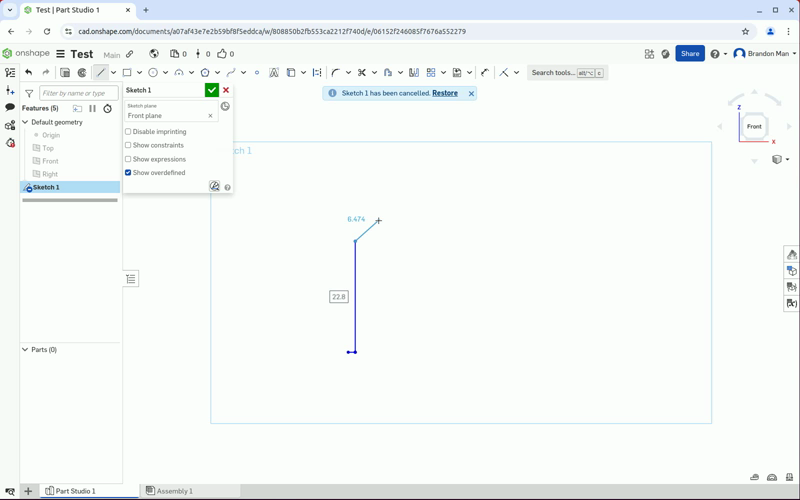
click(378, 220)
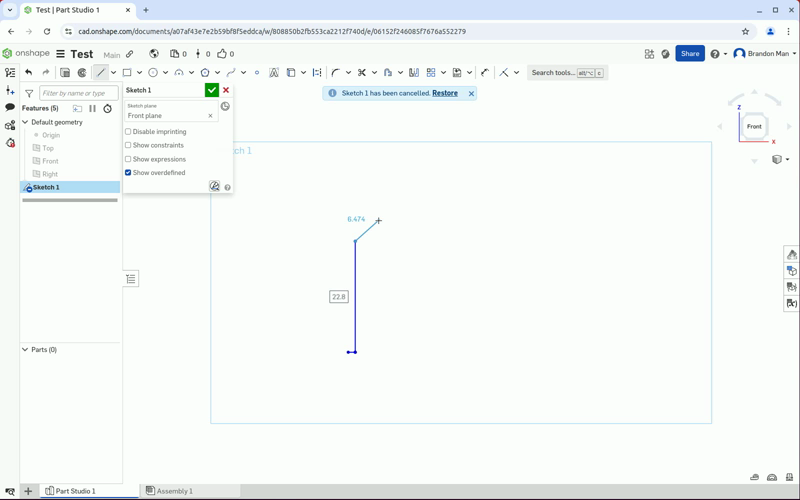
key_up(shift)
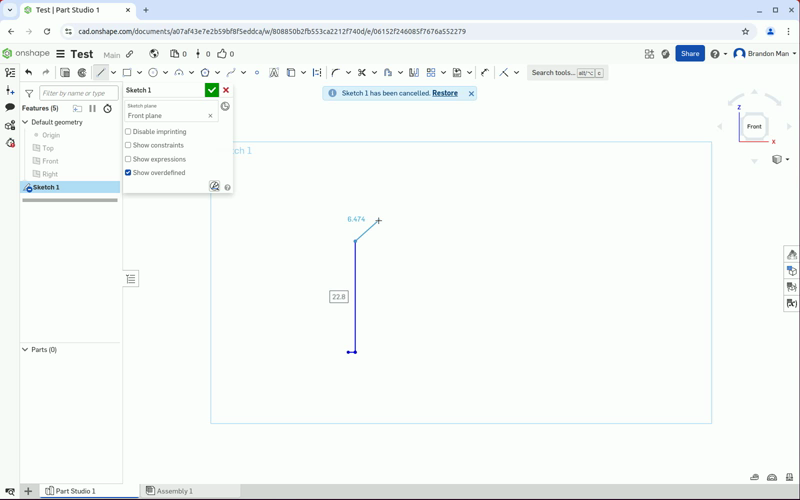
key_down(shift)
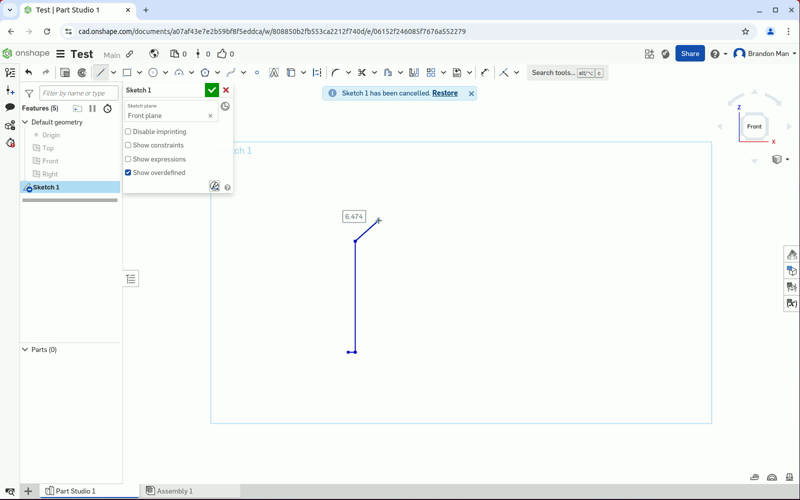
mouse_move(541, 220)
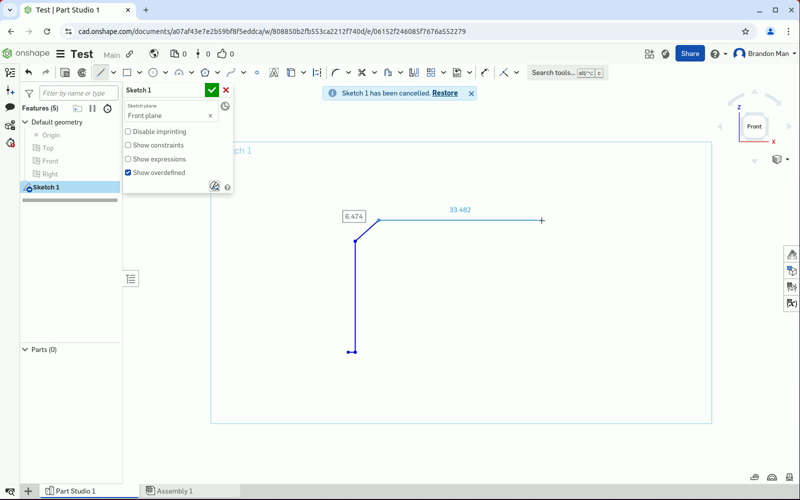
click(541, 220)
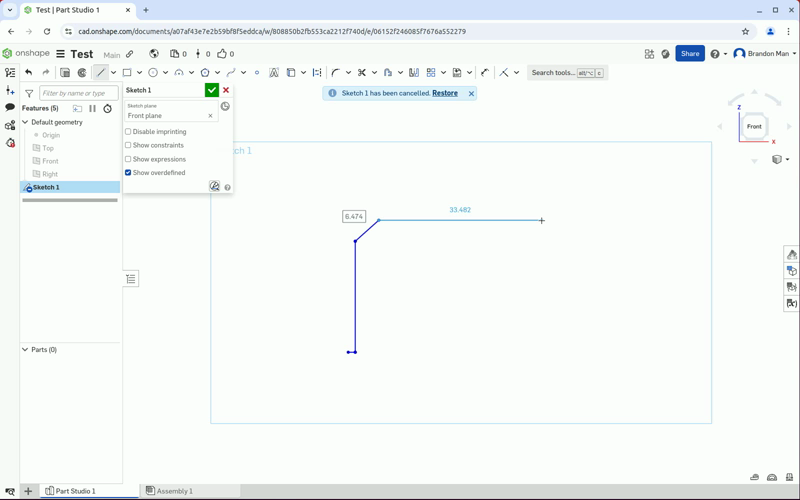
key_up(shift)
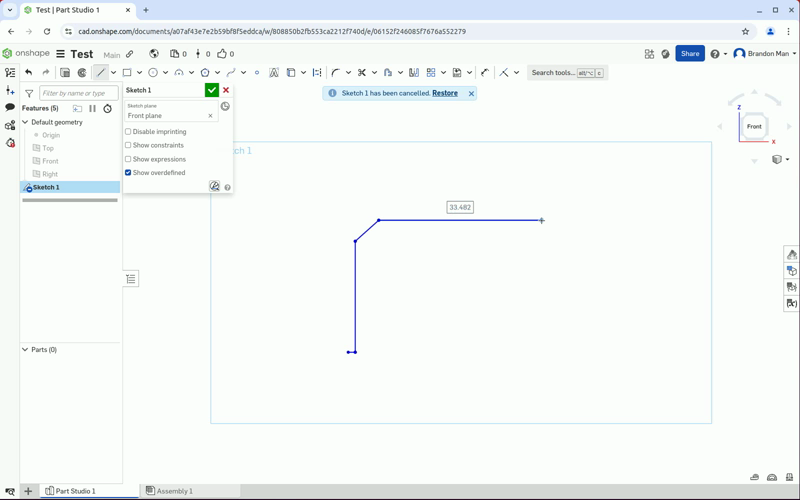
key_down(shift)
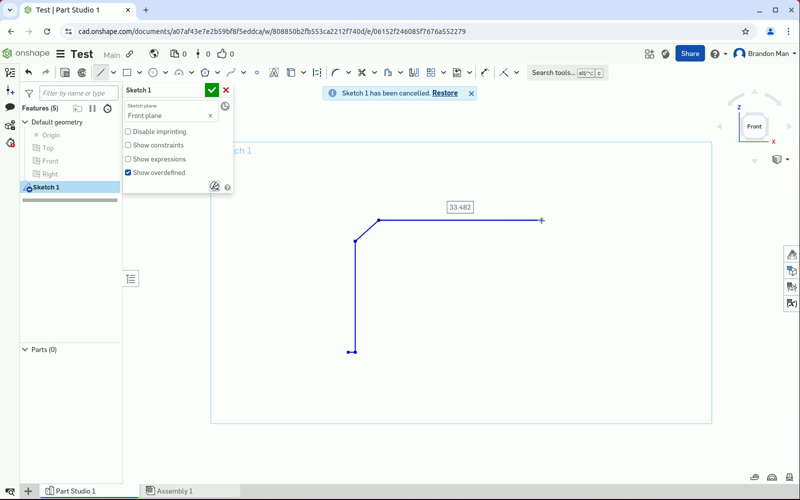
mouse_move(571, 220)
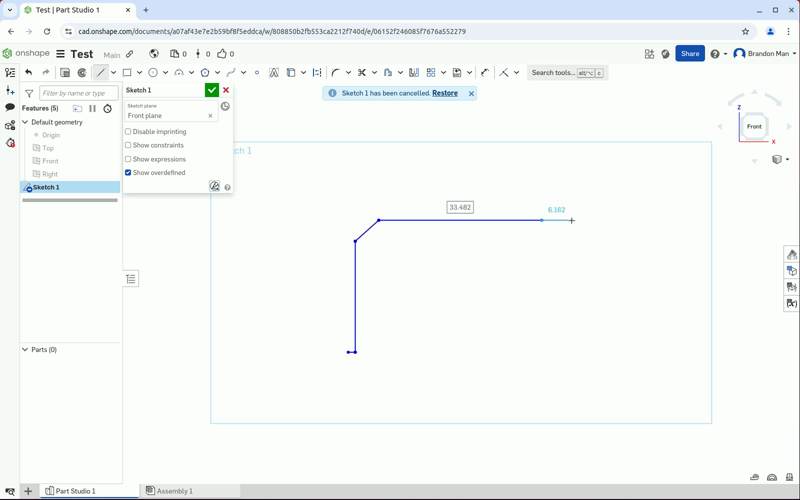
mouse_move(564, 241)
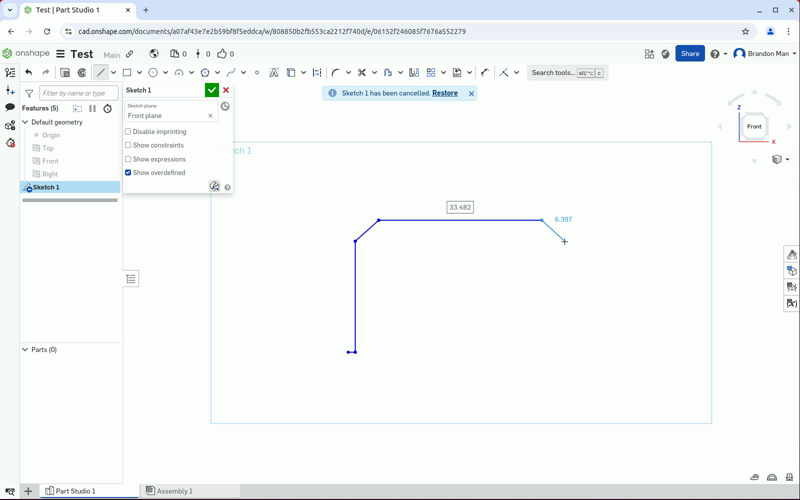
click(564, 241)
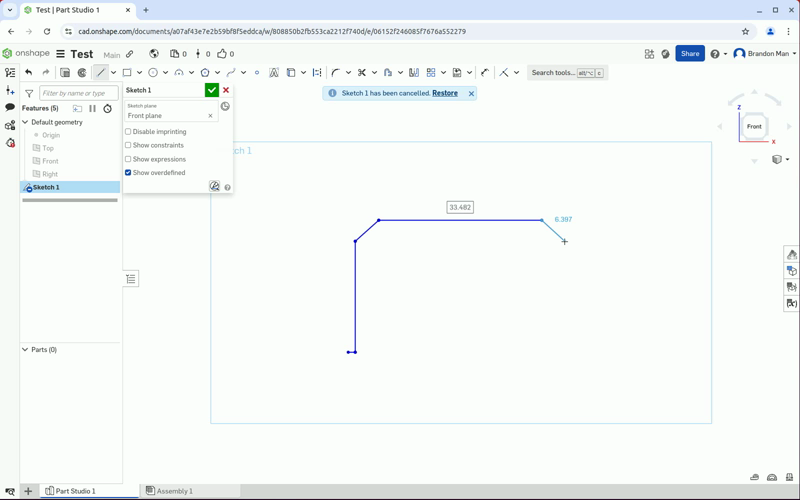
key_up(shift)
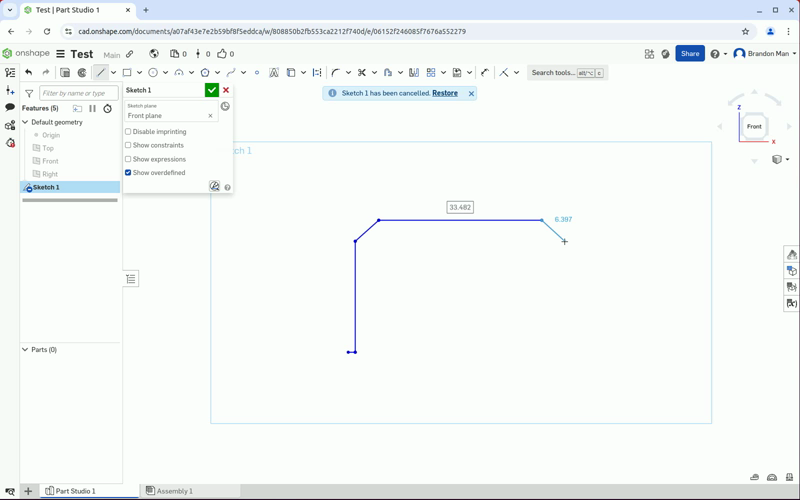
key_down(shift)
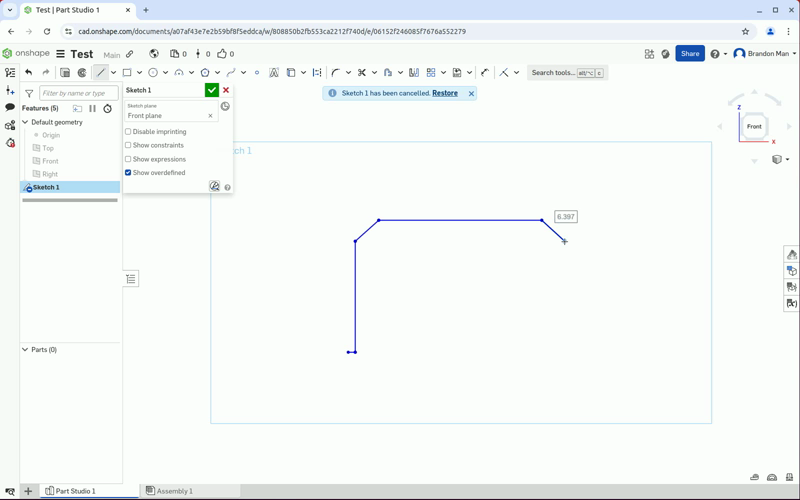
mouse_move(564, 352)
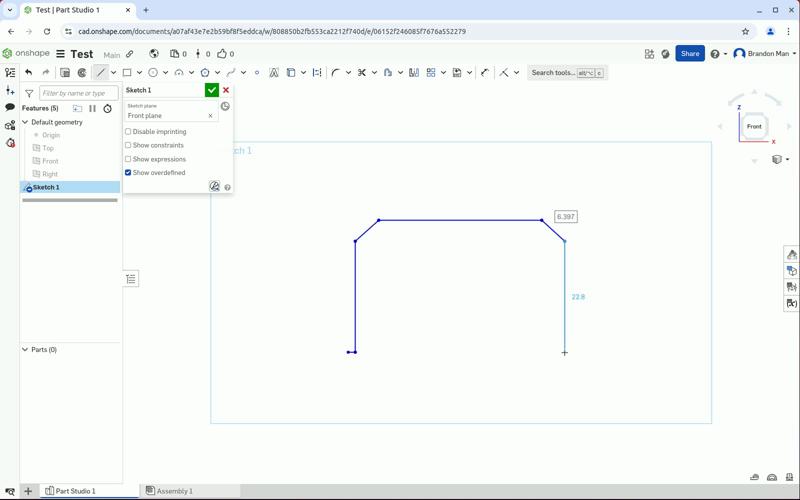
click(564, 352)
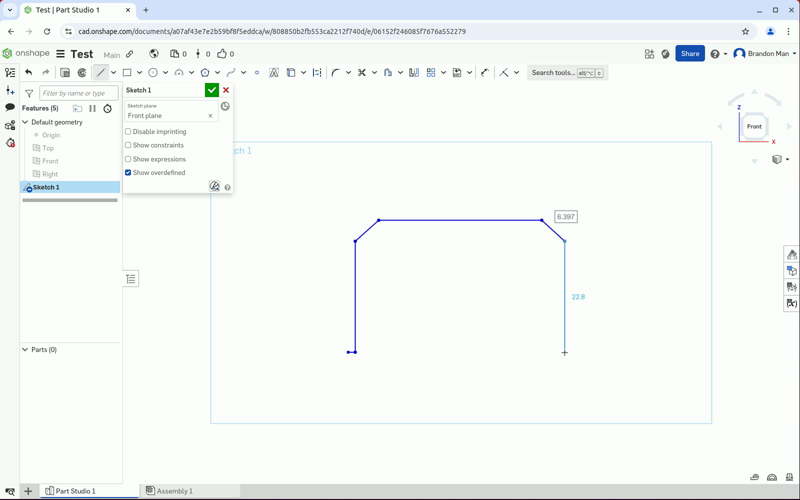
key_up(shift)
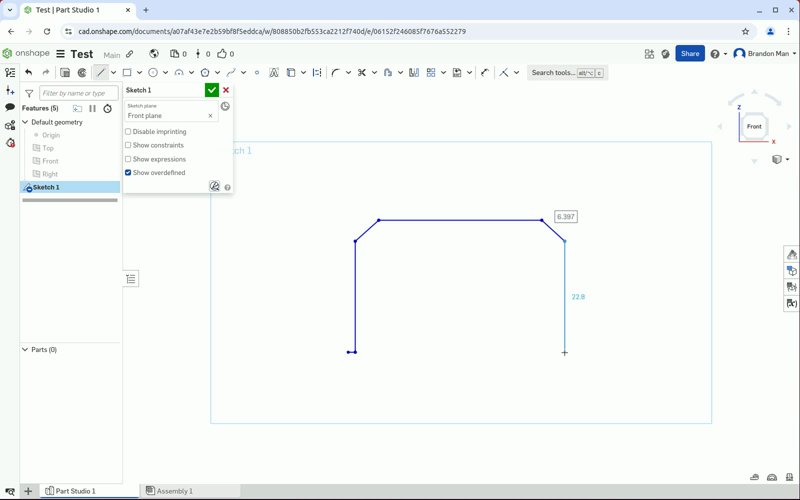
key_down(shift)
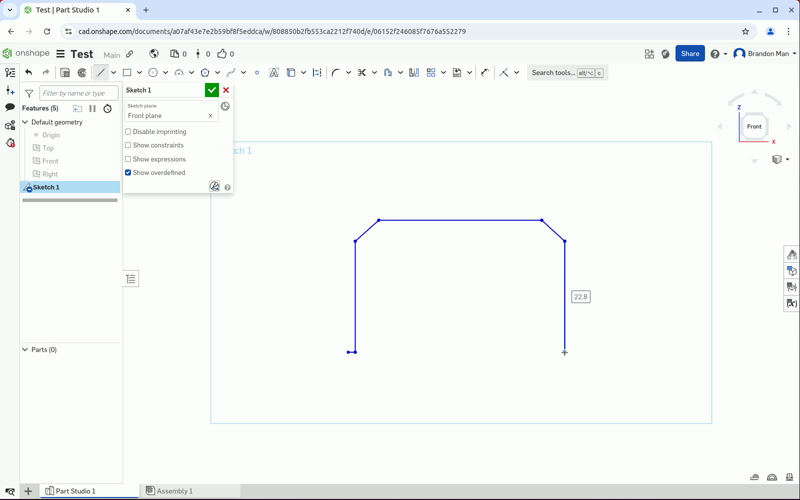
mouse_move(589, 352)
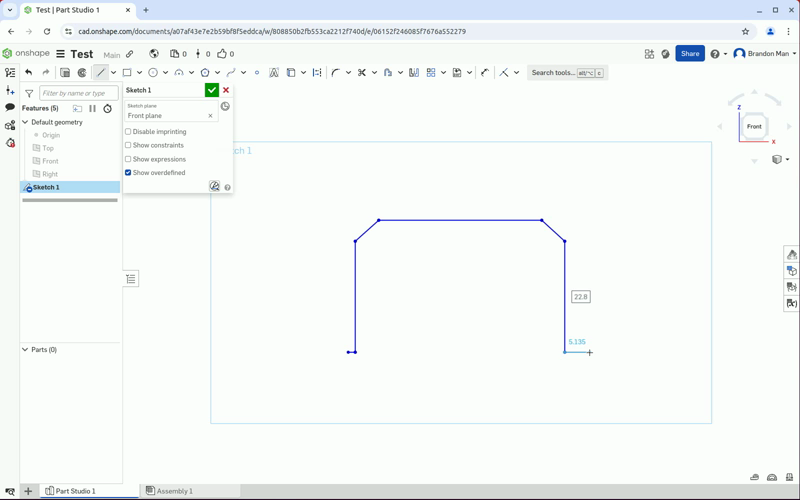
mouse_move(572, 352)
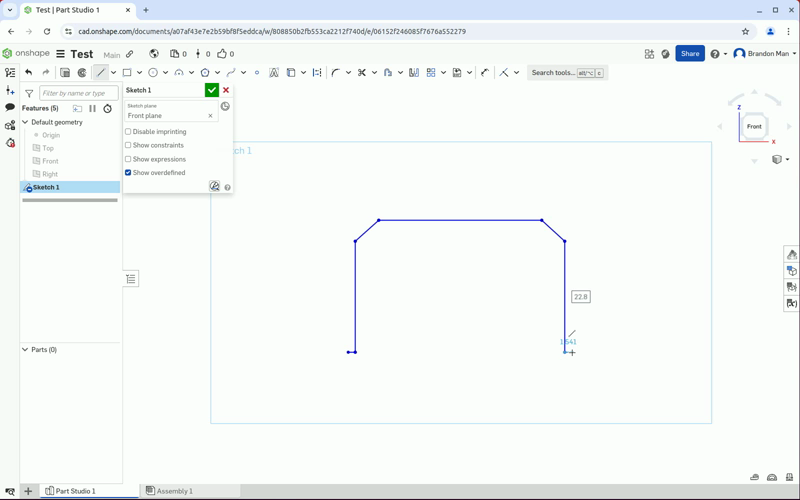
scroll(6)
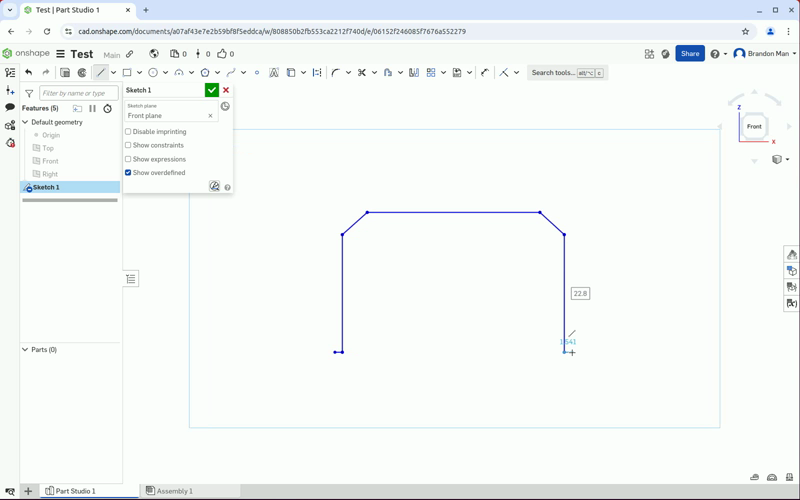
scroll(6)
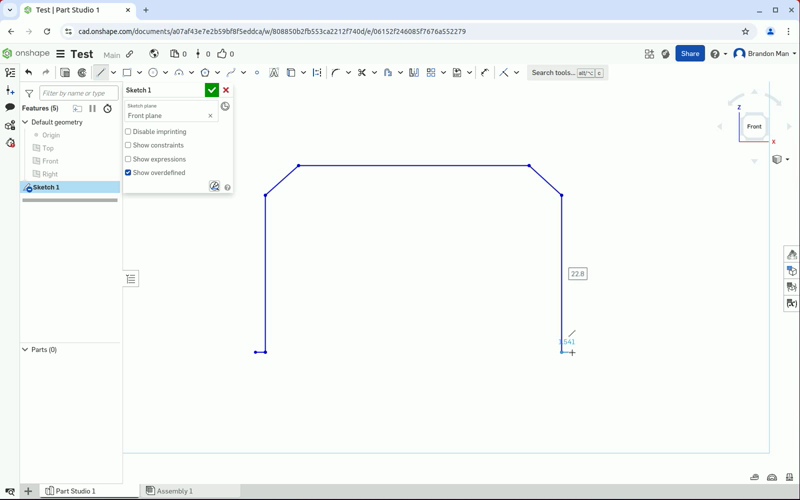
scroll(6)
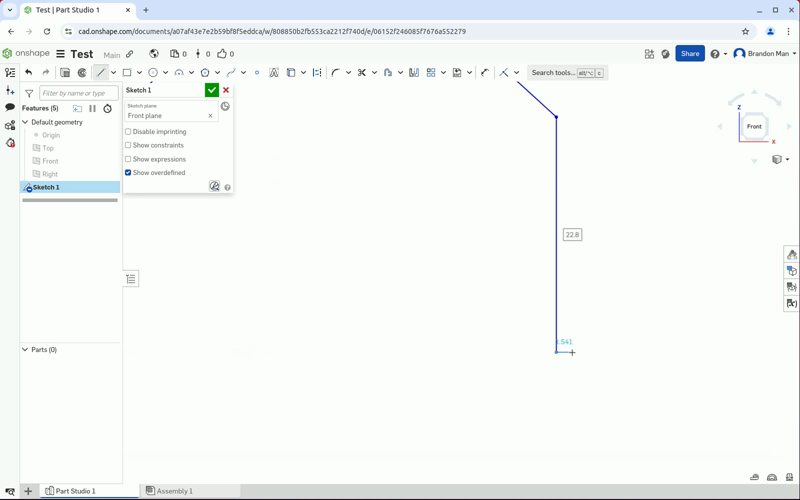
scroll(6)
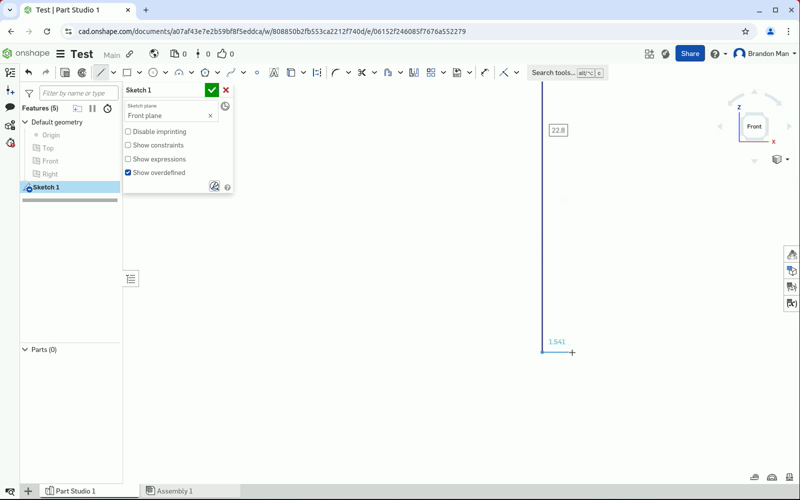
scroll(6)
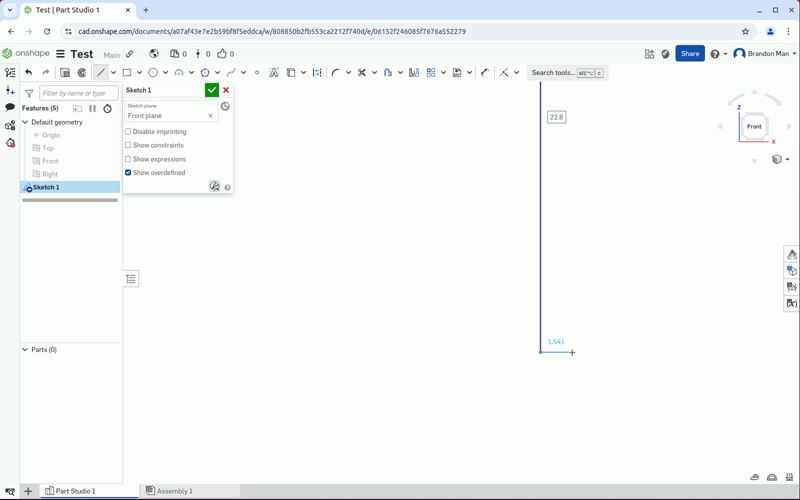
scroll(6)
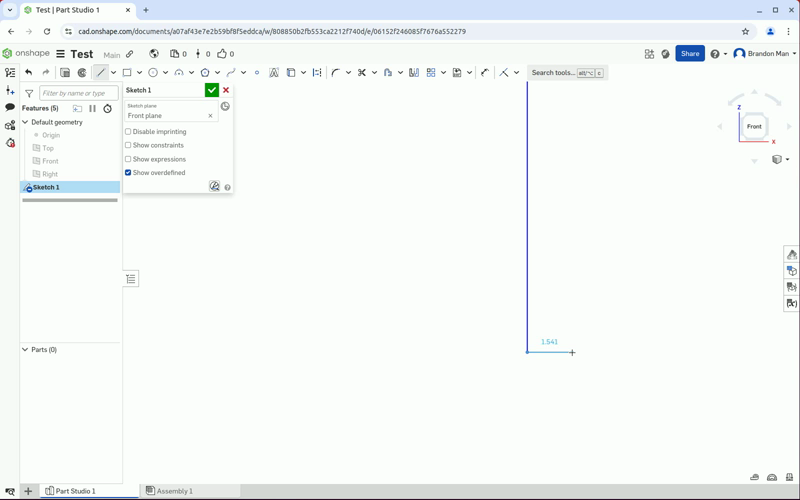
scroll(6)
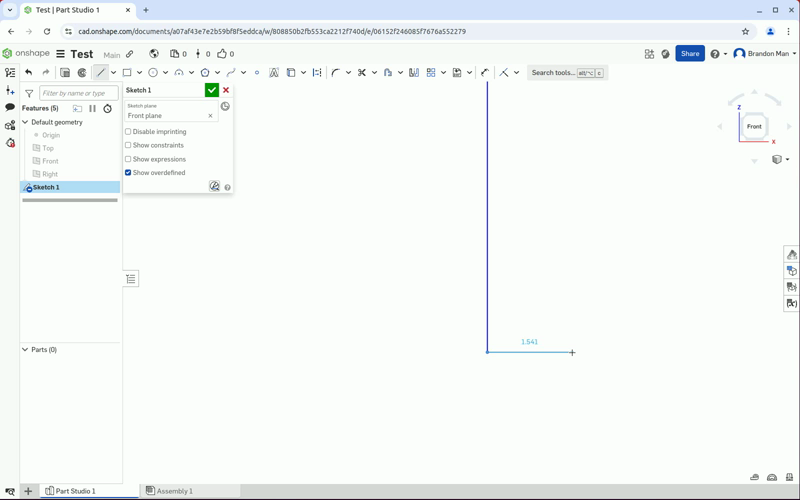
click(572, 352)
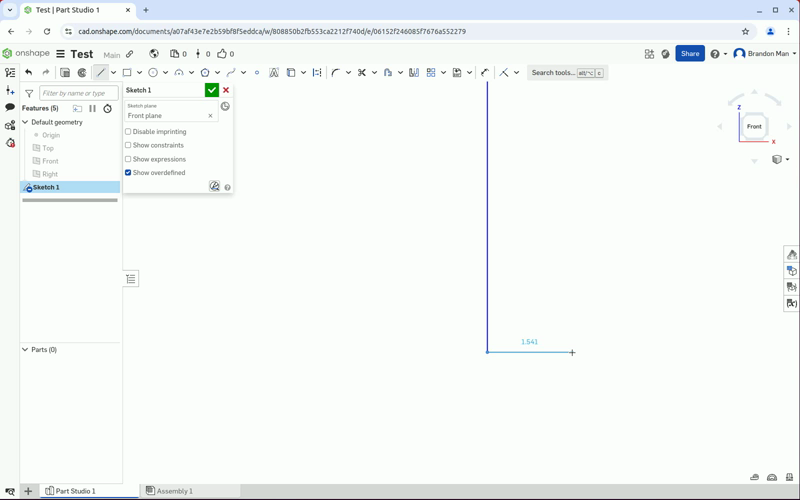
scroll(-6)
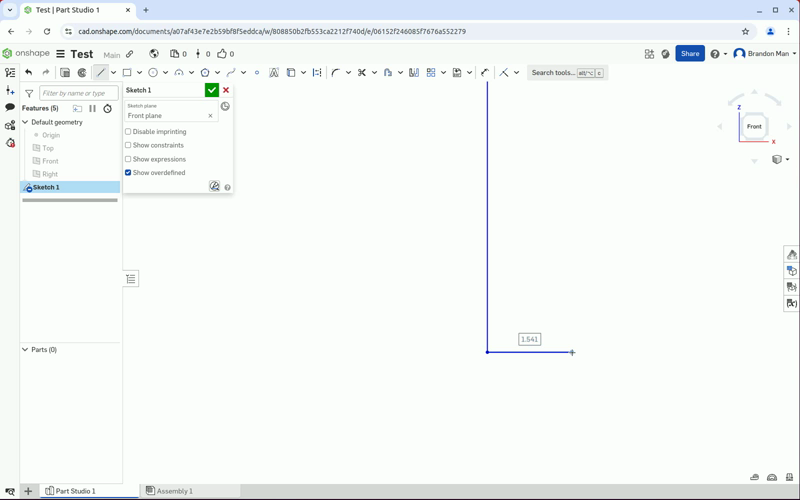
scroll(-6)
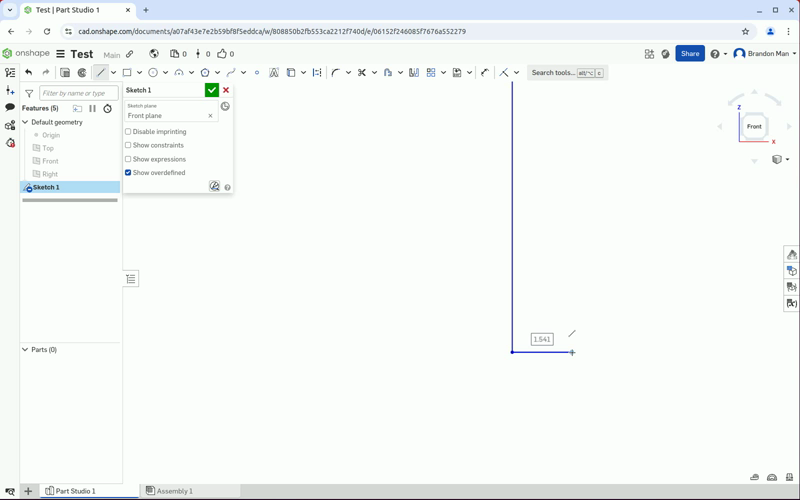
scroll(-6)
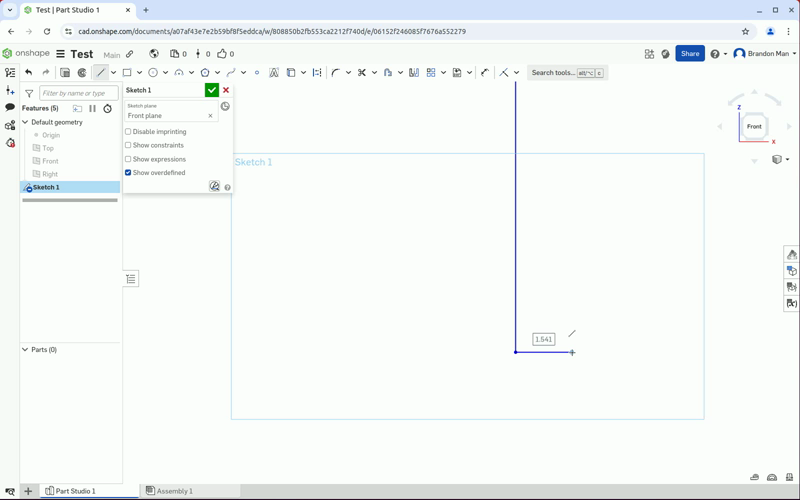
scroll(-6)
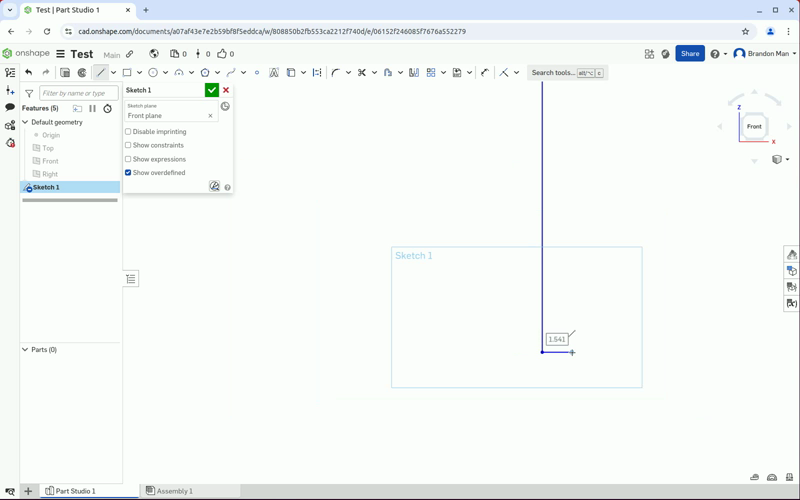
scroll(-6)
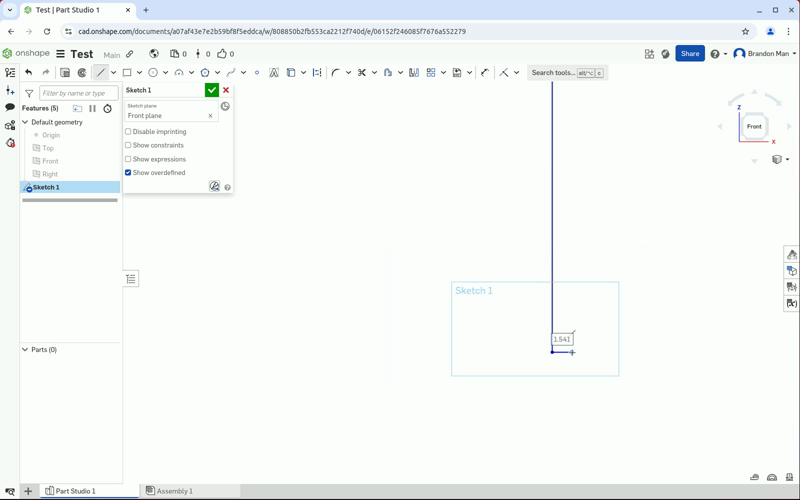
scroll(-6)
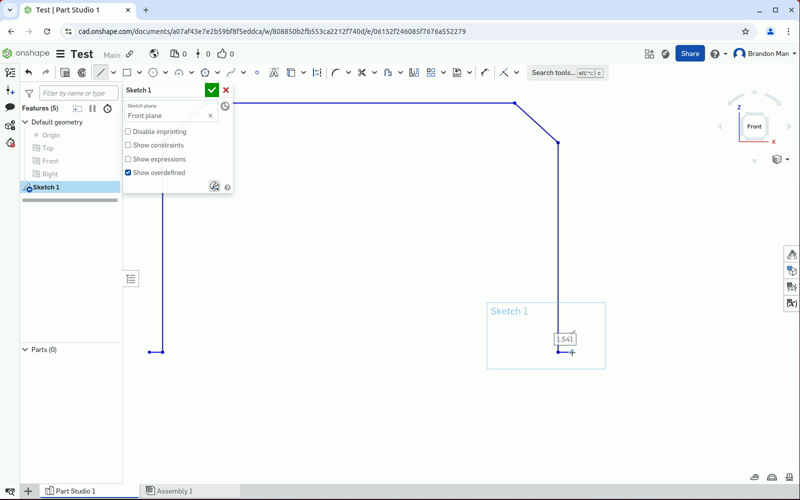
scroll(-6)
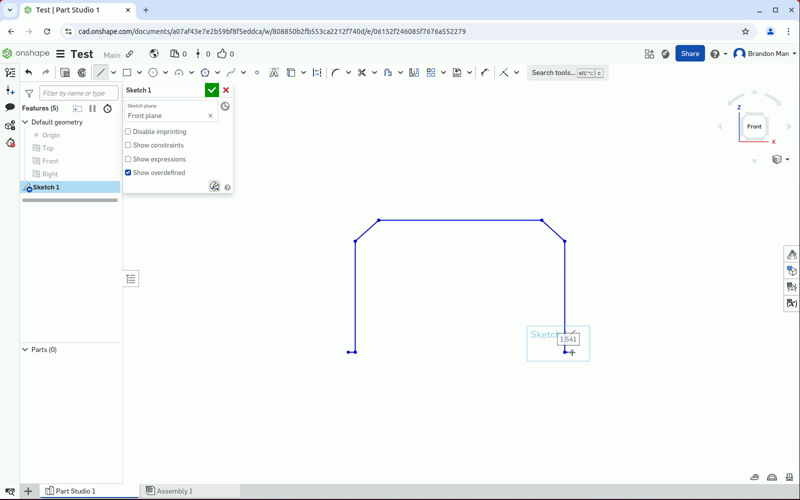
key_up(shift)
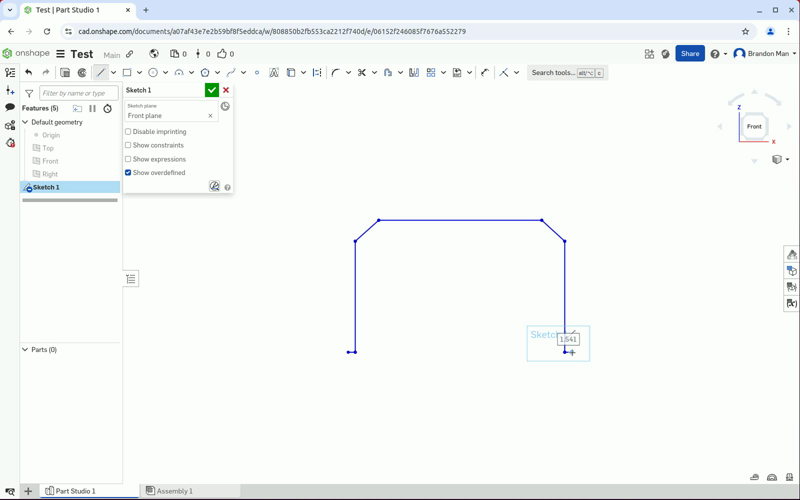
key_down(shift)
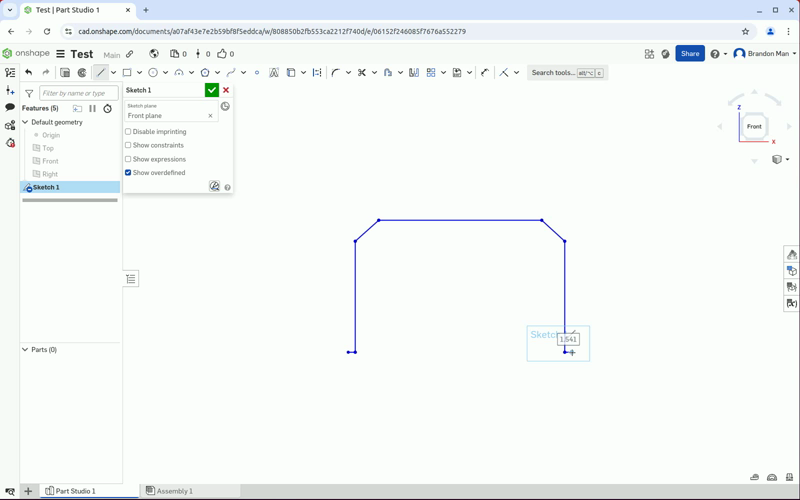
mouse_move(572, 239)
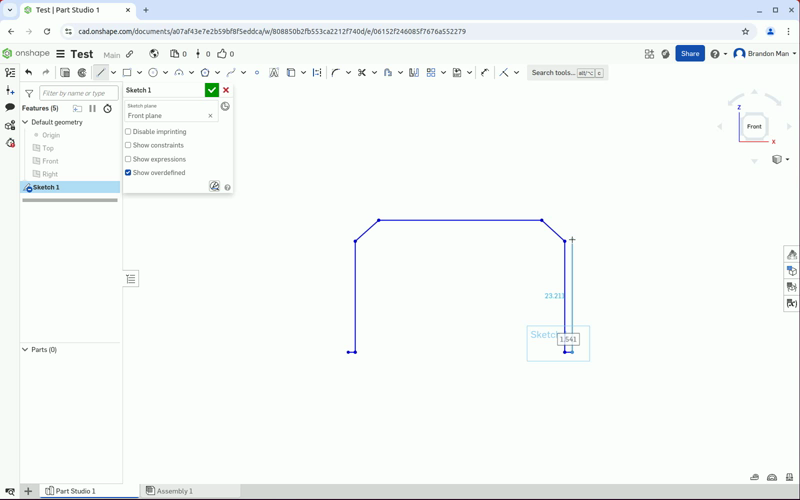
click(572, 239)
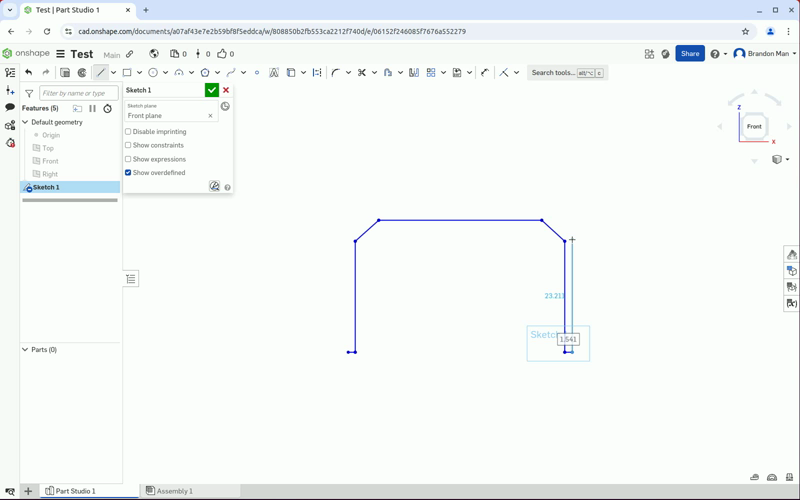
key_up(shift)
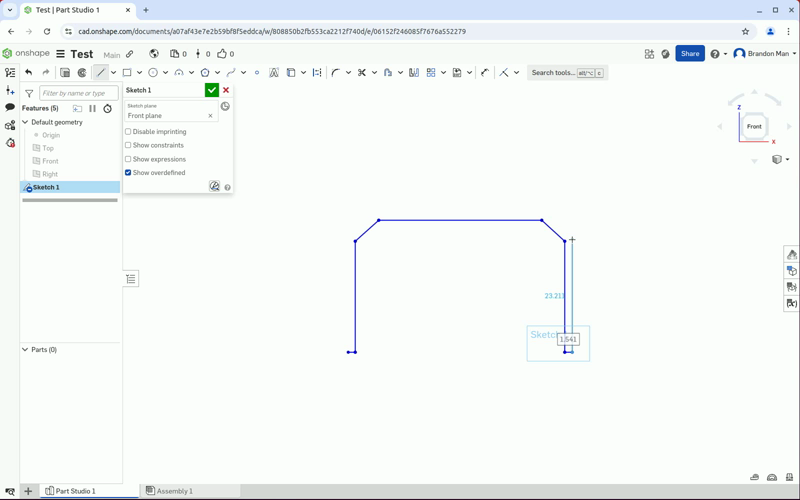
key_down(shift)
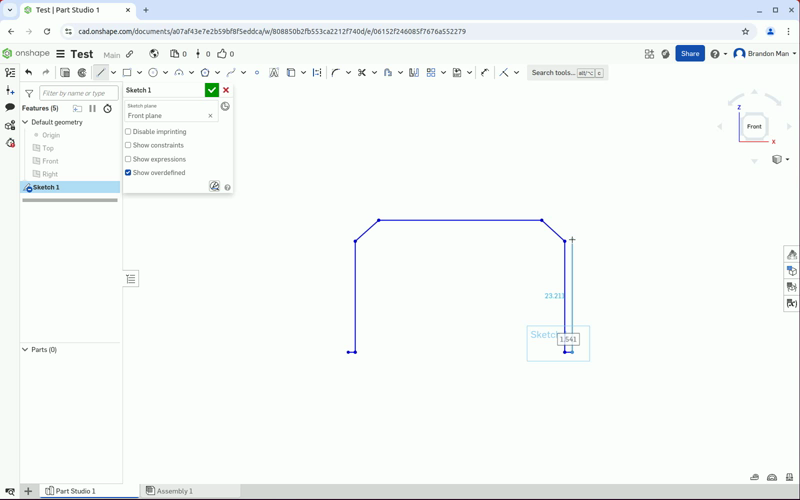
mouse_move(589, 239)
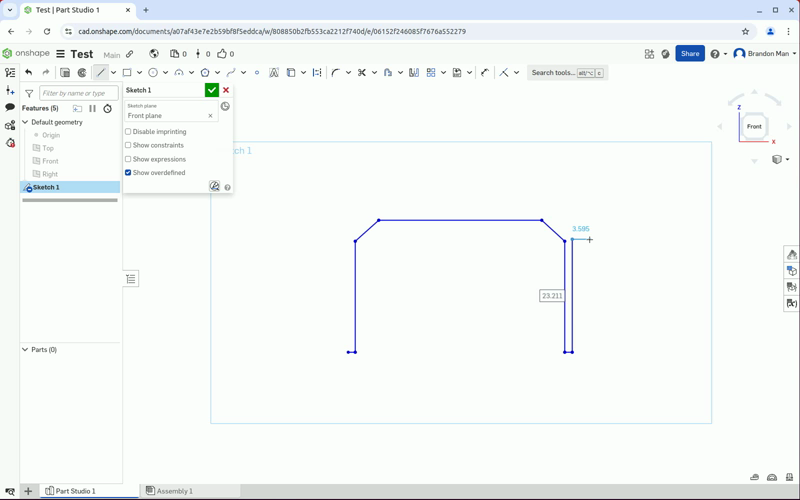
mouse_move(541, 213)
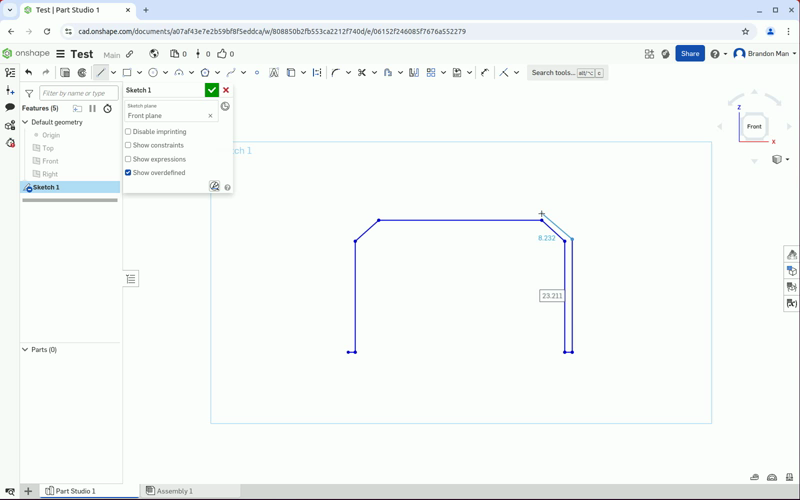
click(541, 213)
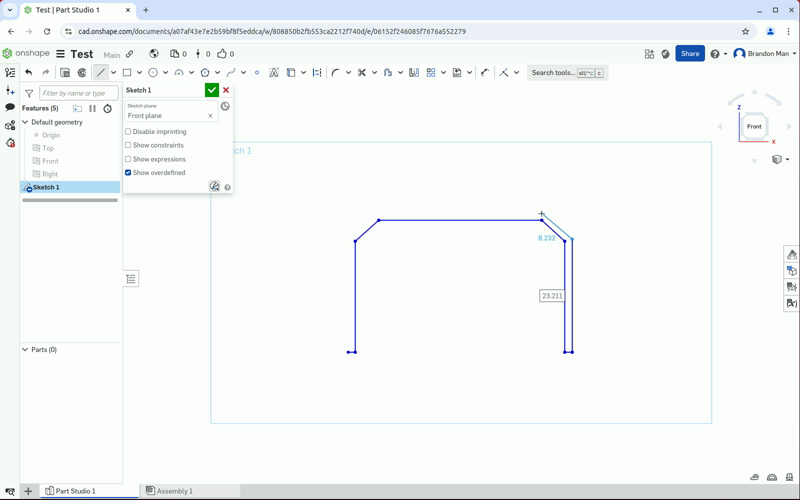
key_up(shift)
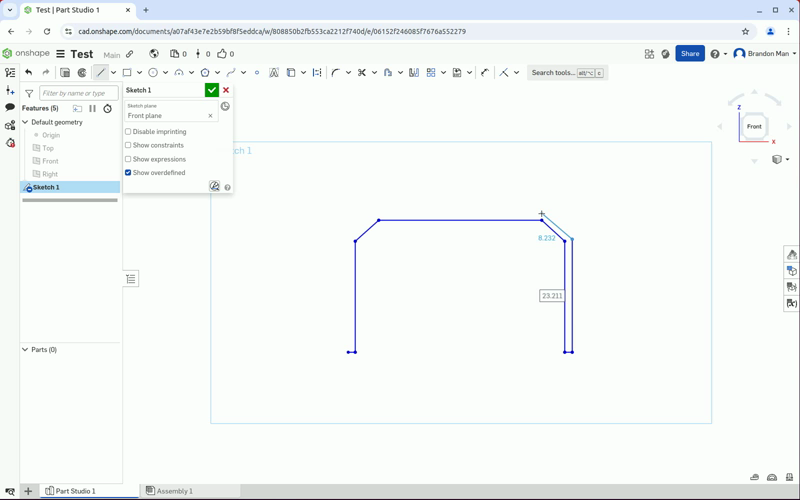
key_down(shift)
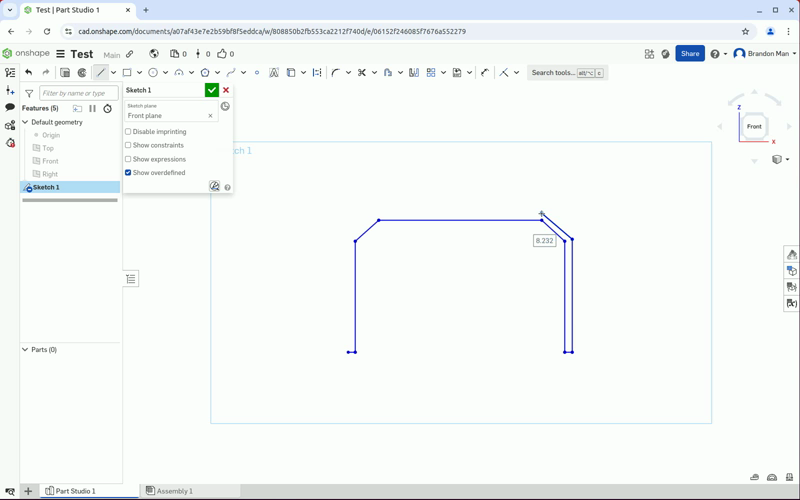
mouse_move(378, 213)
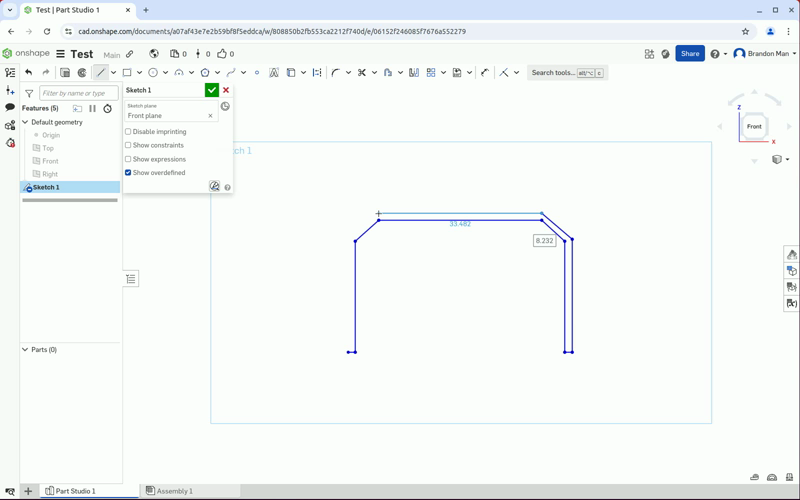
click(378, 213)
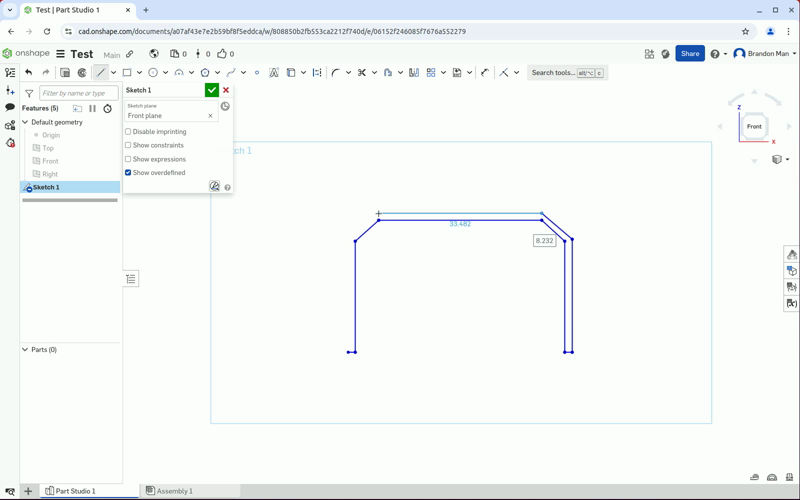
key_up(shift)
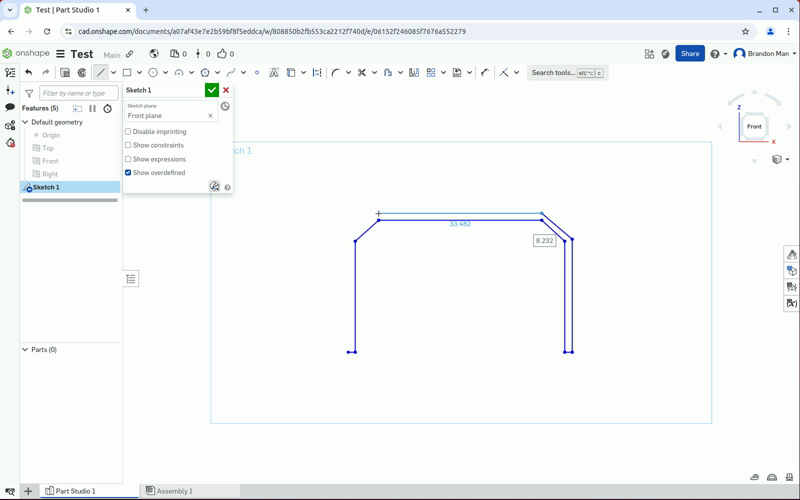
key_down(shift)
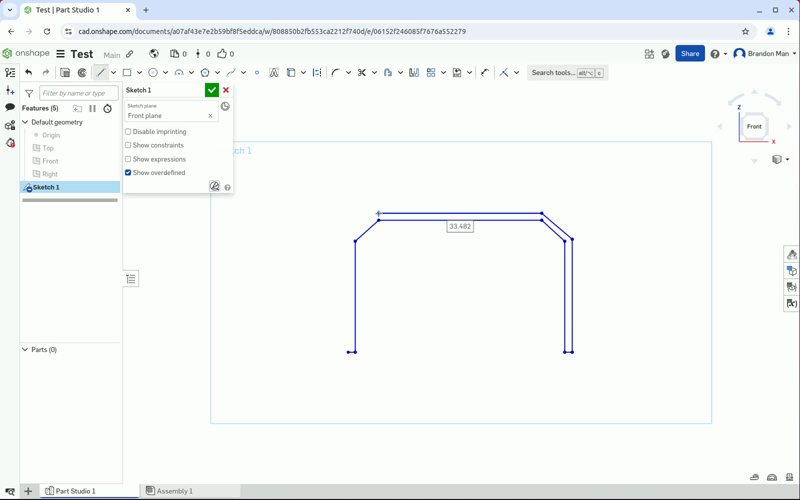
mouse_move(408, 213)
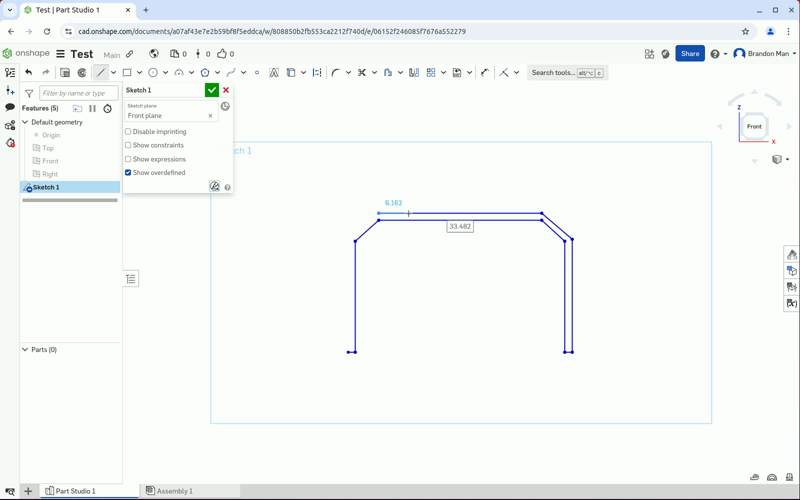
mouse_move(348, 239)
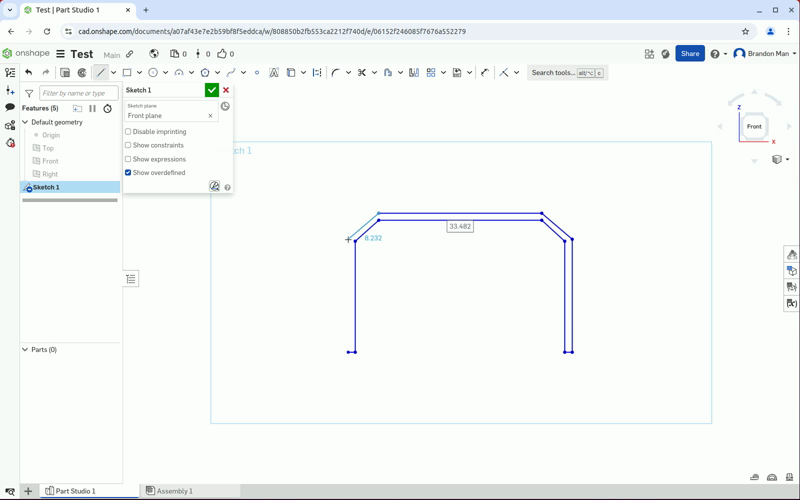
click(348, 239)
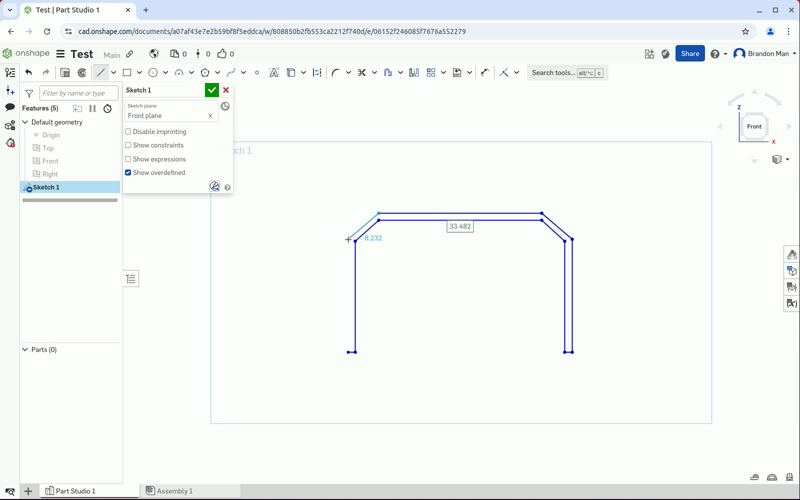
key_up(shift)
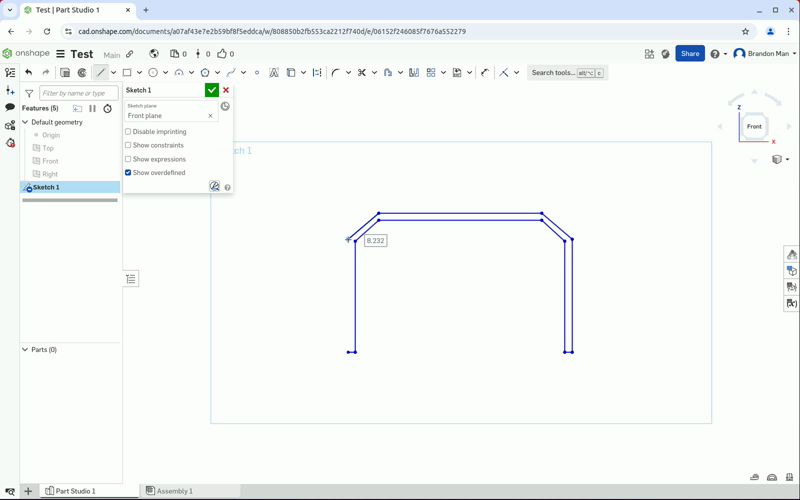
key_down(shift)
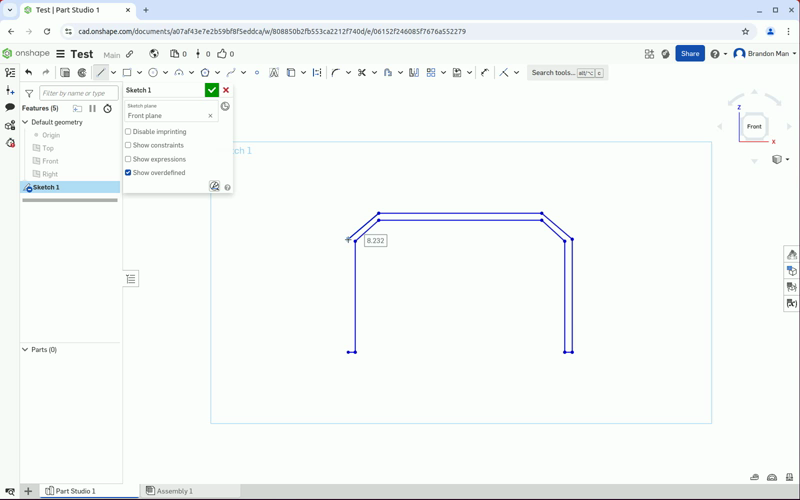
mouse_move(348, 352)
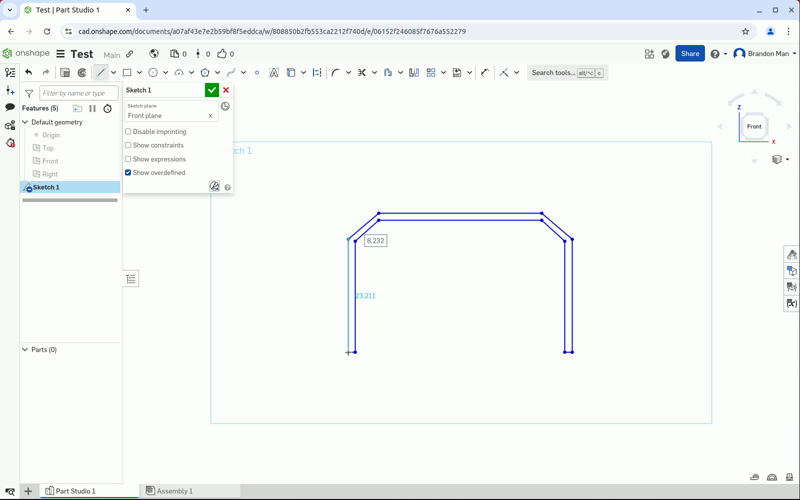
key_up(shift)
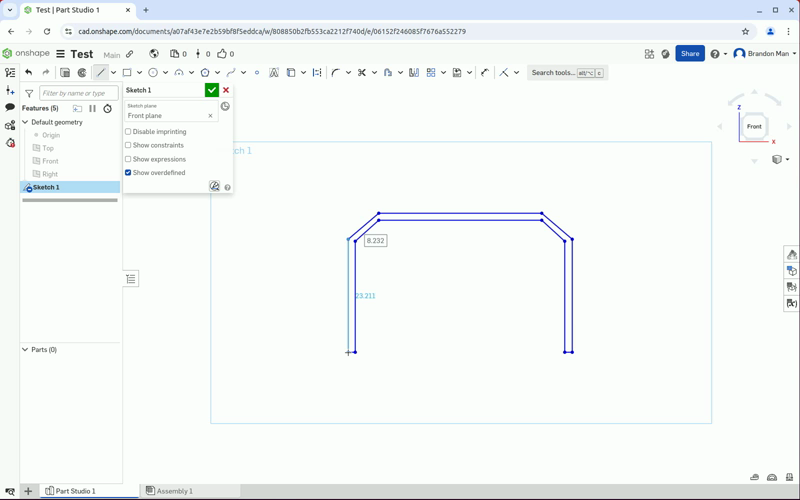
click(348, 352)
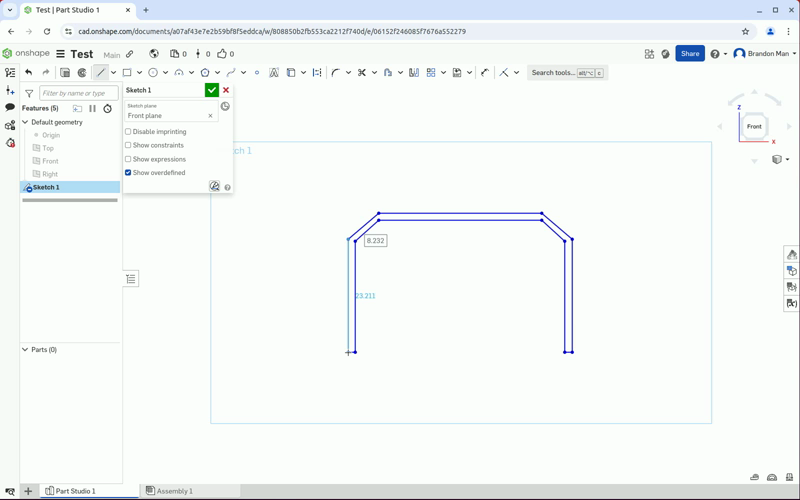
key(esc)
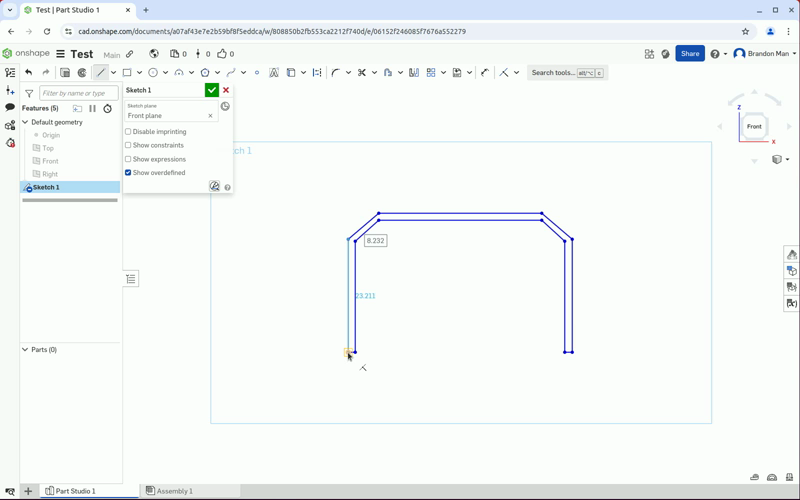
mouse_move(351, 272)
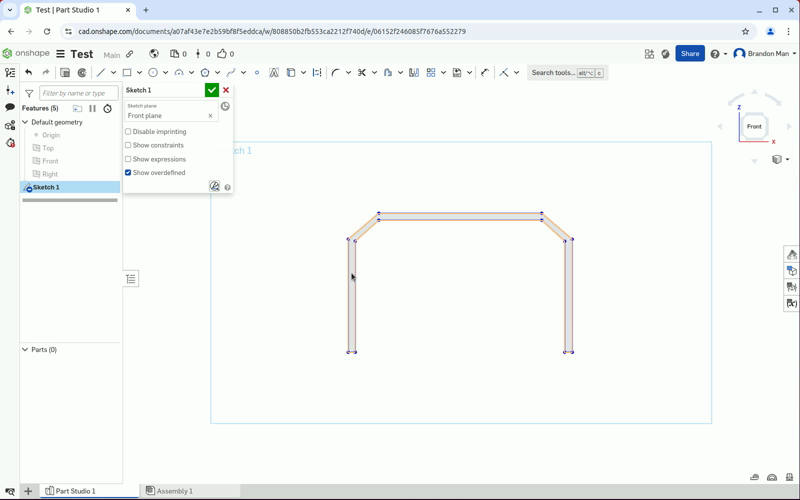
click(351, 272)
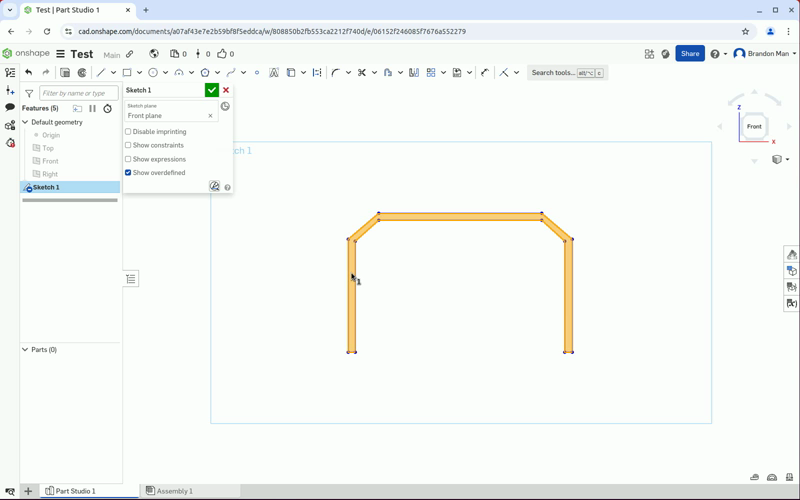
mouse_move(73, 352)
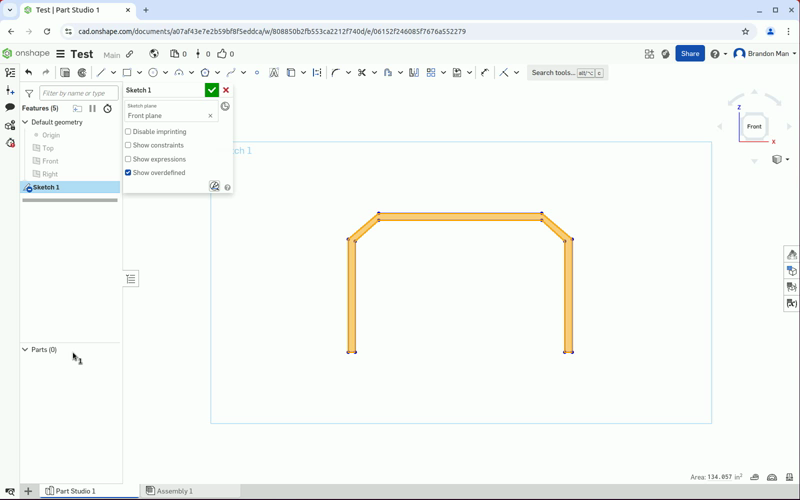
key(shift+y)
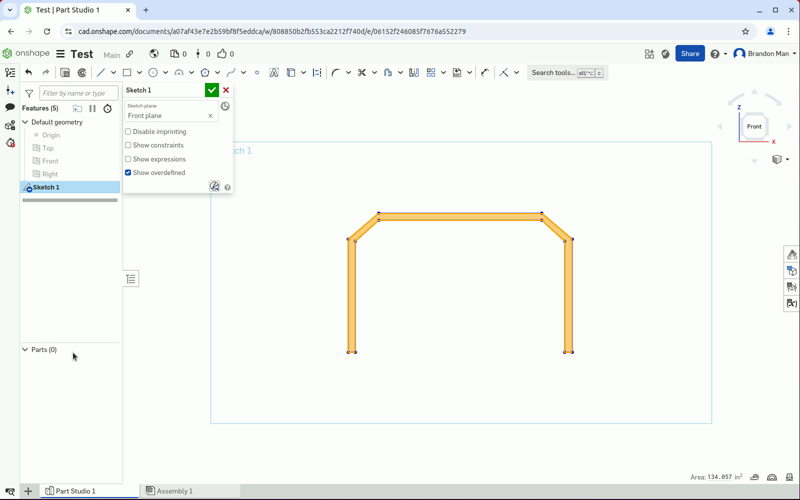
key(shift+e)
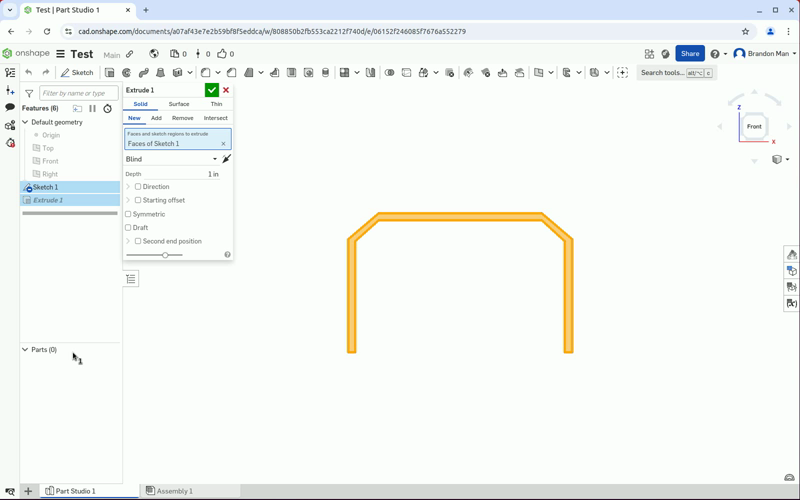
mouse_move(143, 106)
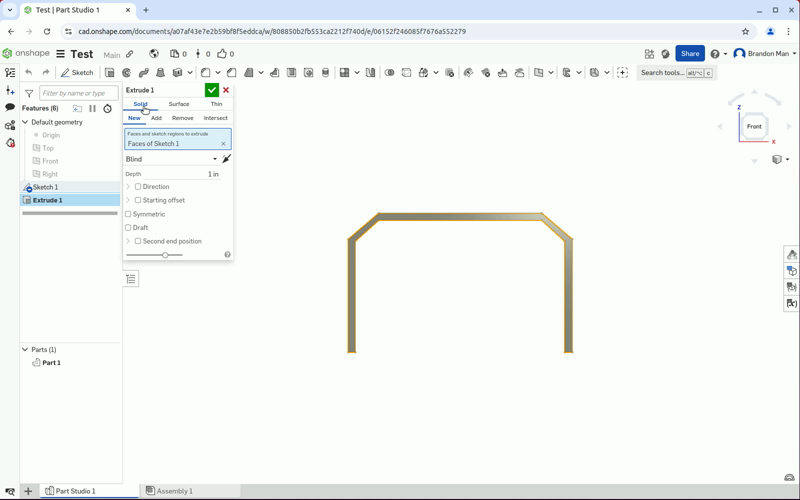
click(143, 106)
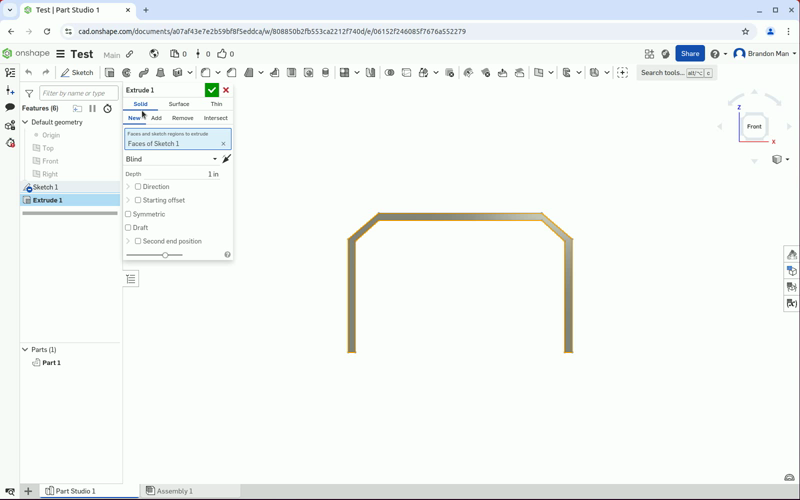
mouse_move(137, 120)
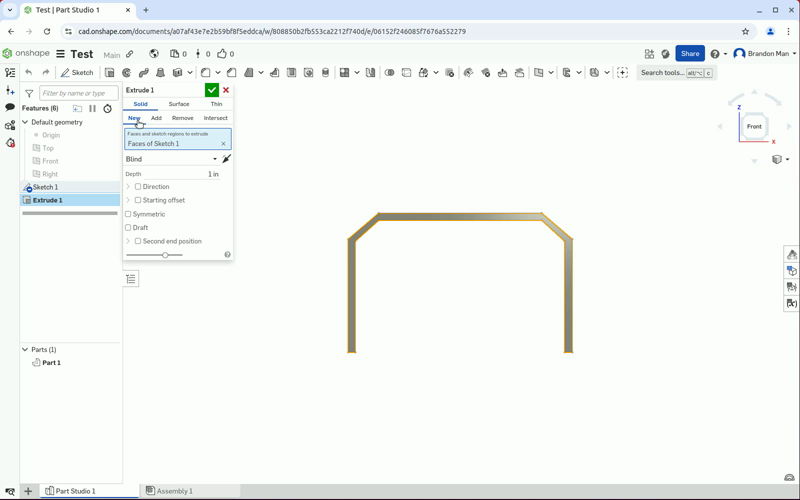
click(137, 120)
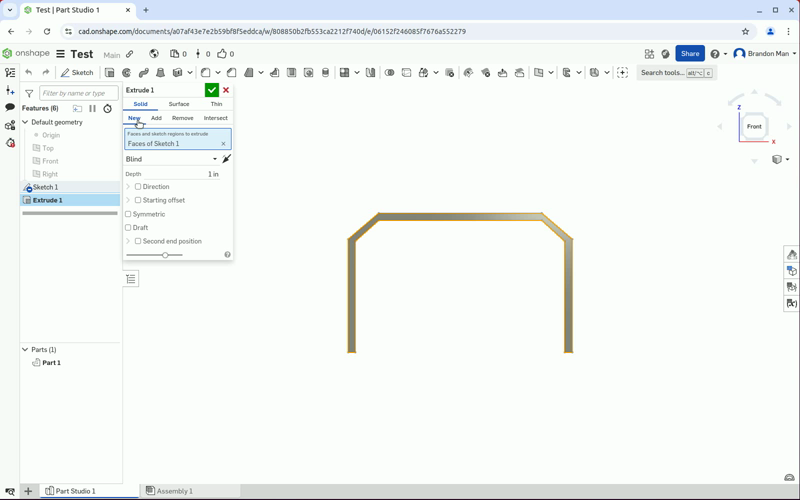
key(tab, 4)
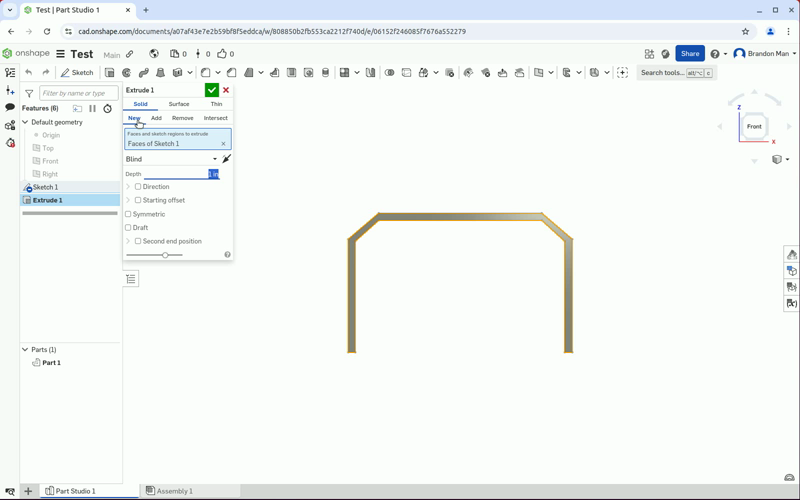
text(1.204)
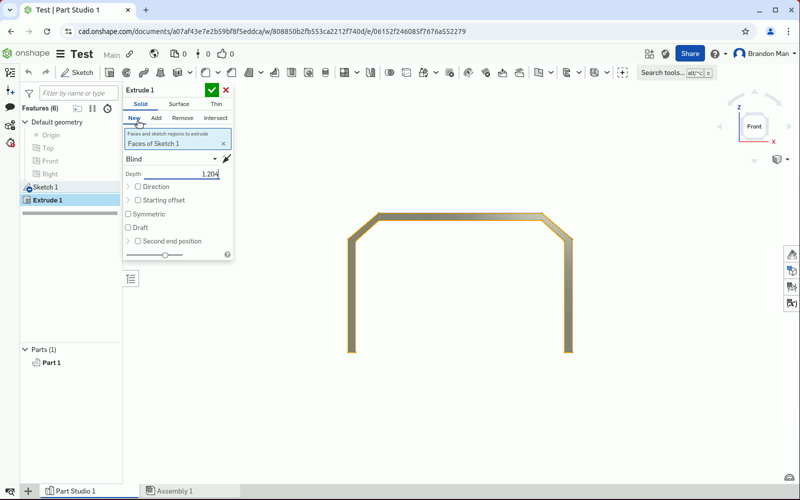
key(enter)
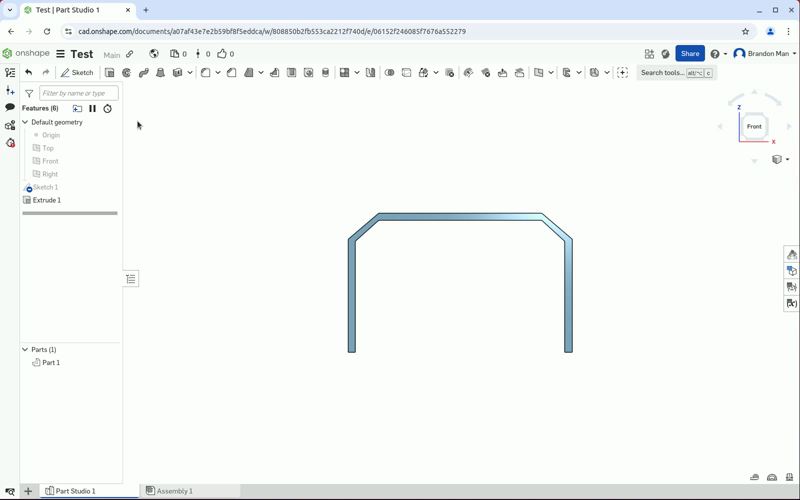
key(shift+h)
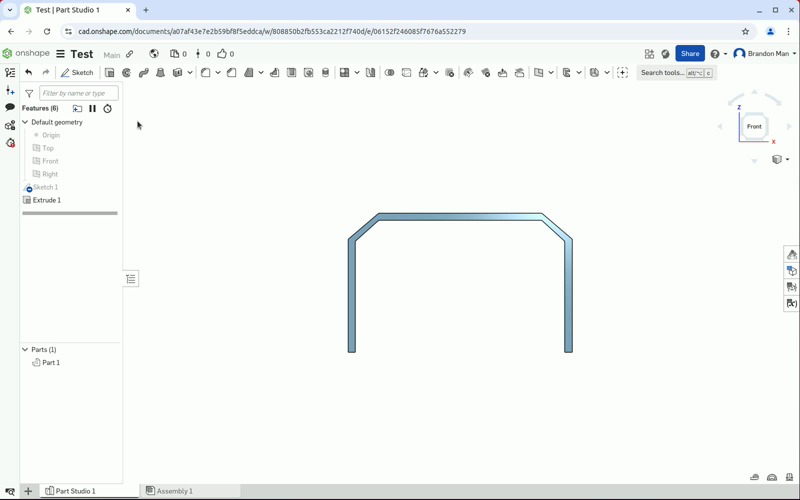
key(shift+h)
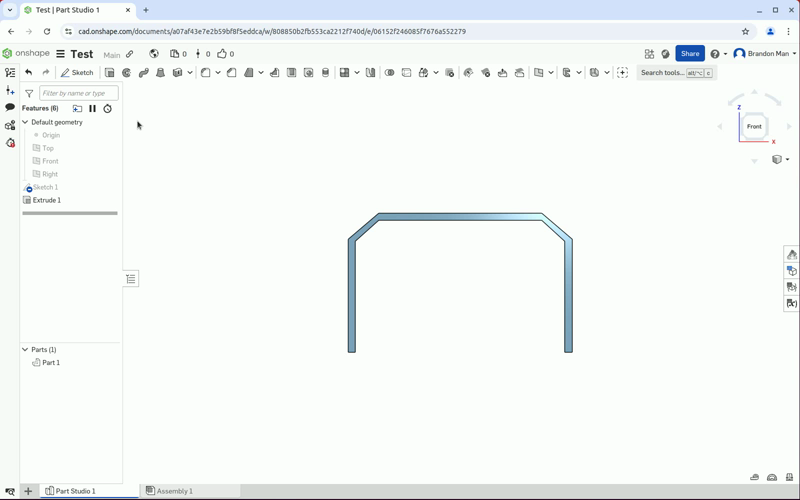
mouse_move(73, 189)
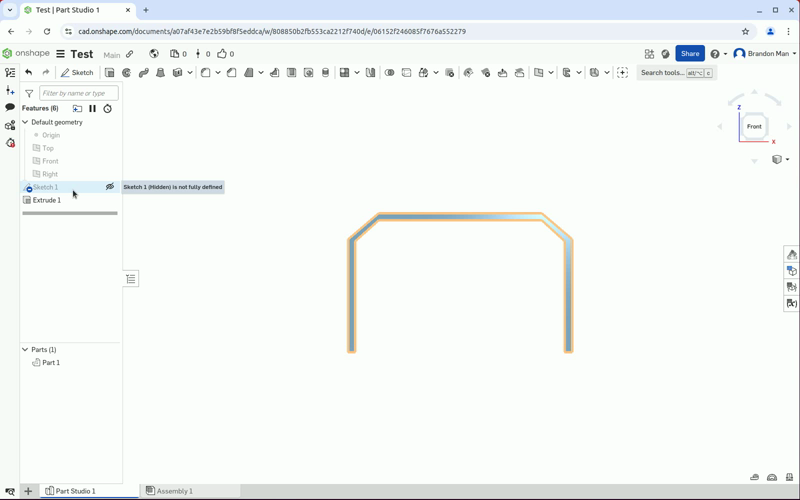
click(73, 189)
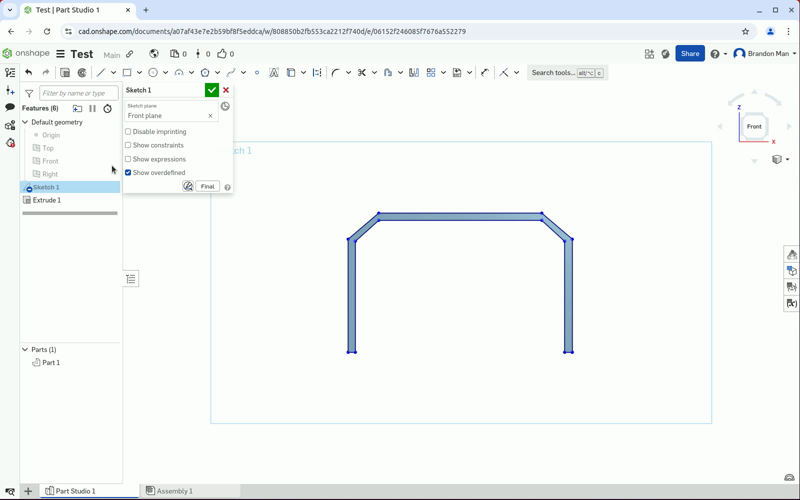
mouse_move(229, 92)
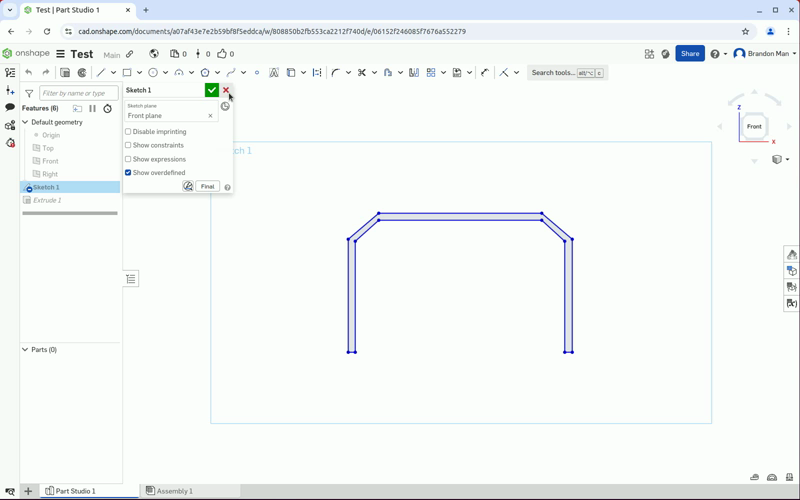
click(229, 92)
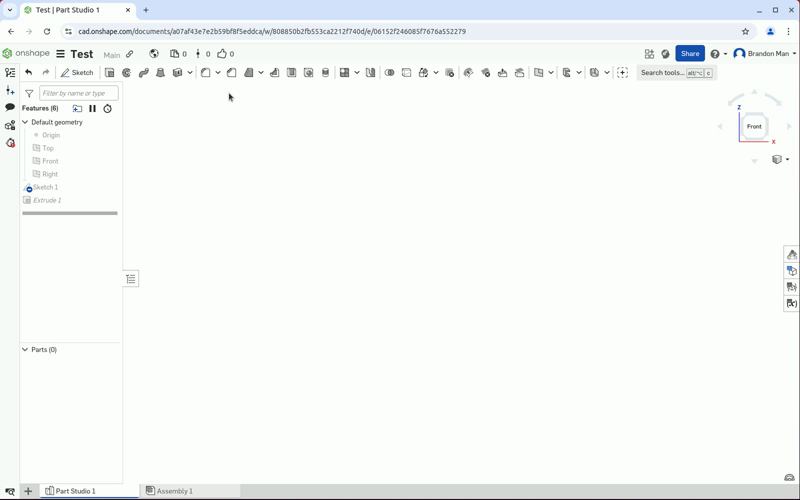
mouse_move(541, 75)
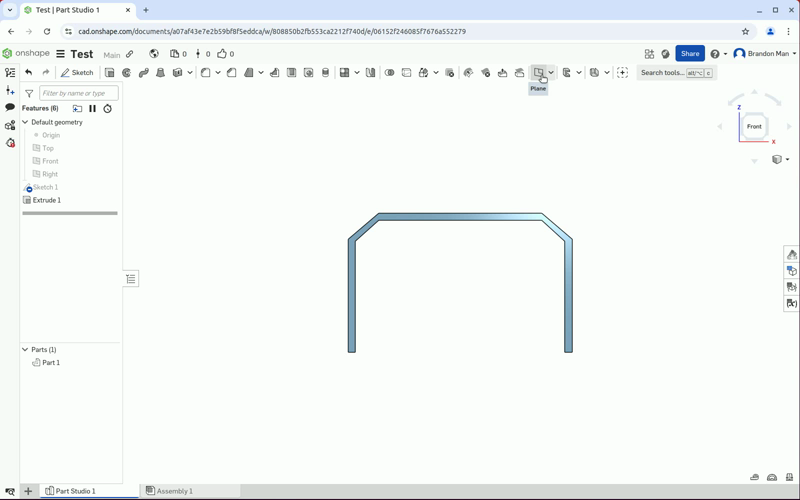
click(541, 75)
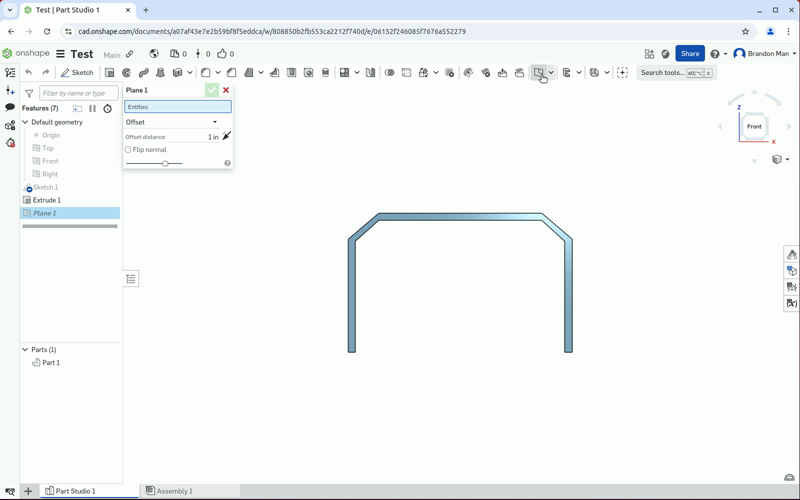
mouse_move(73, 163)
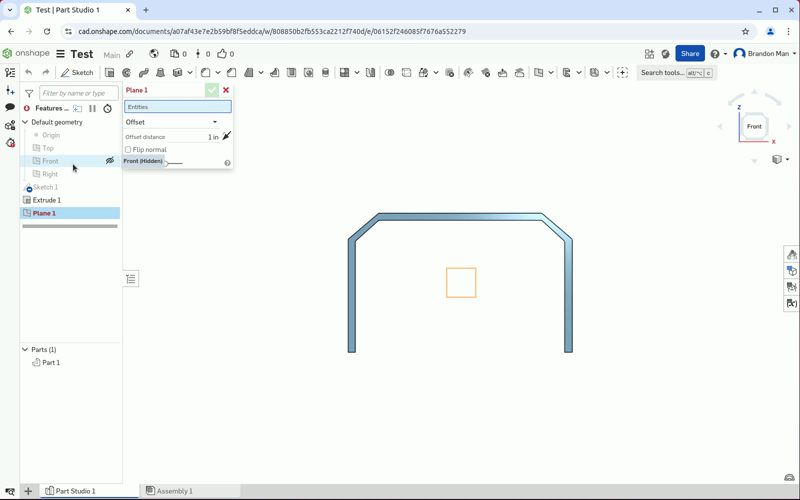
click(73, 163)
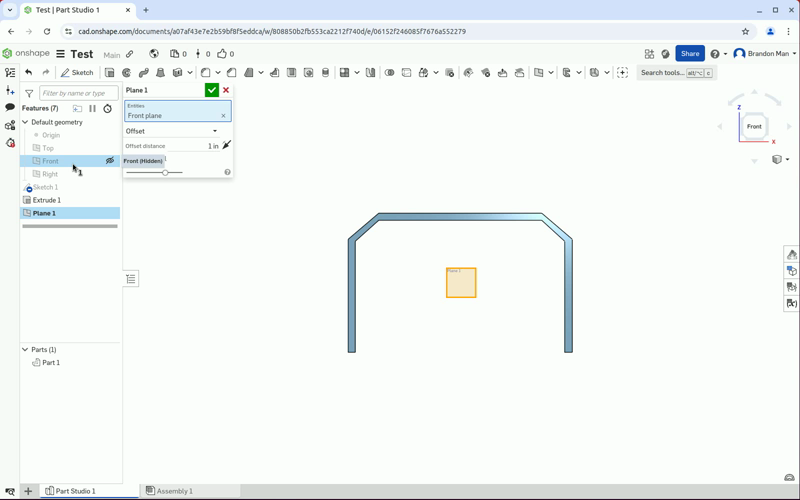
key(tab, 2)
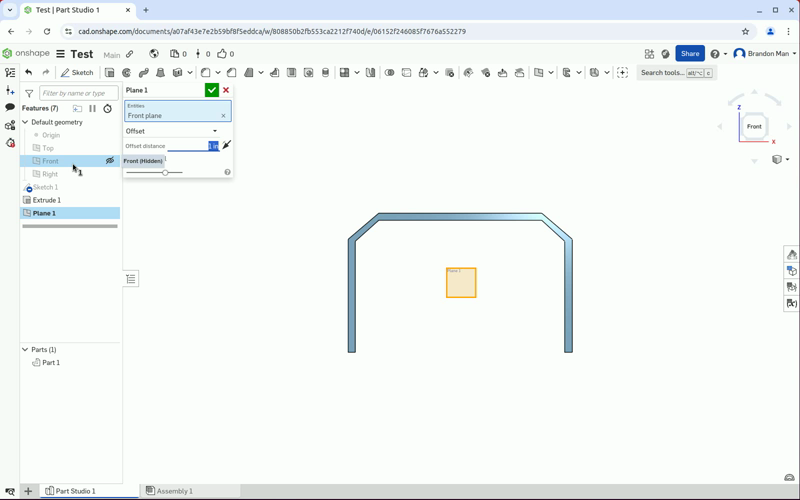
text(1.202)
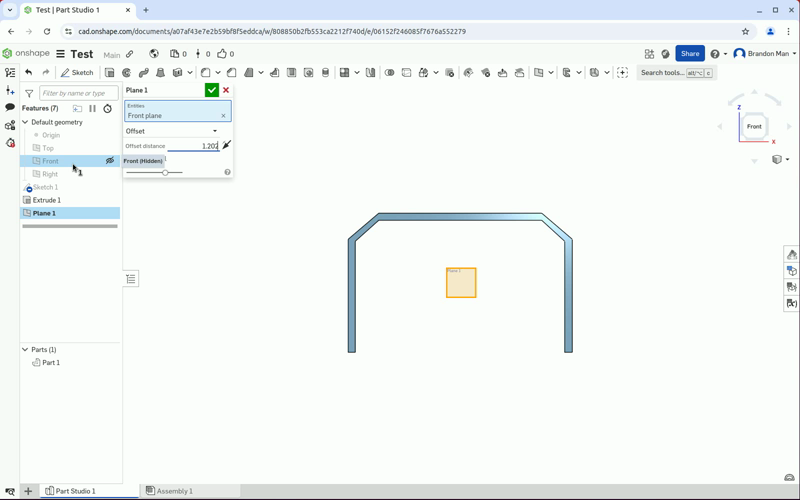
key(enter, 2)
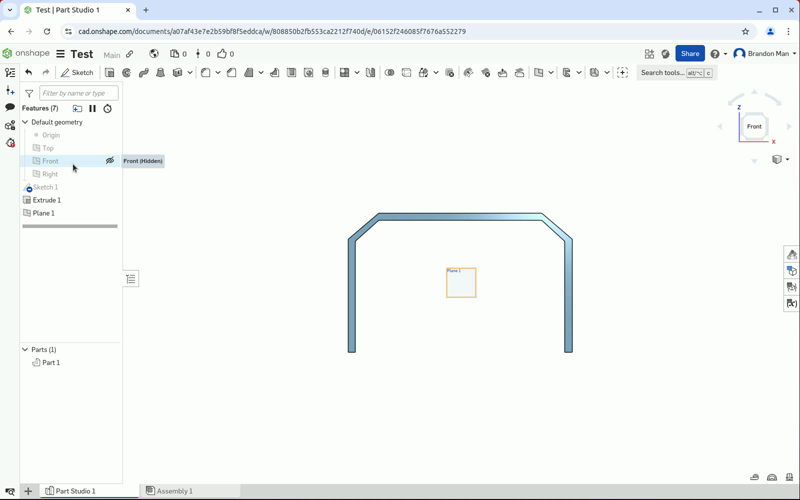
key(shift+s)
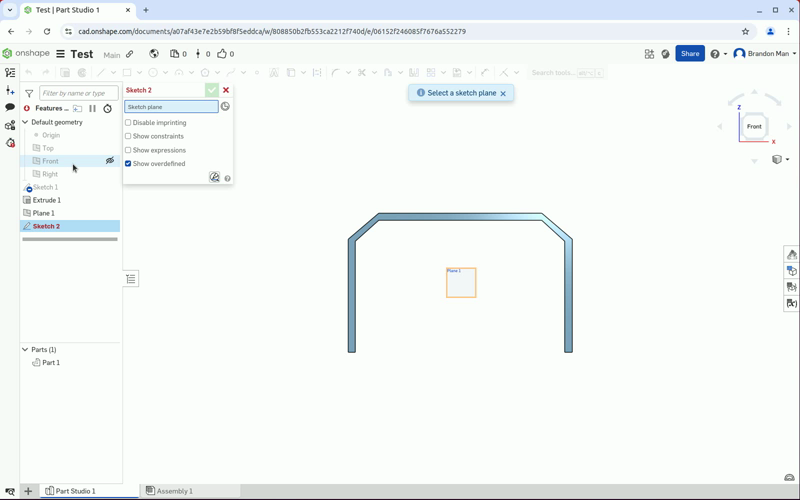
mouse_move(73, 215)
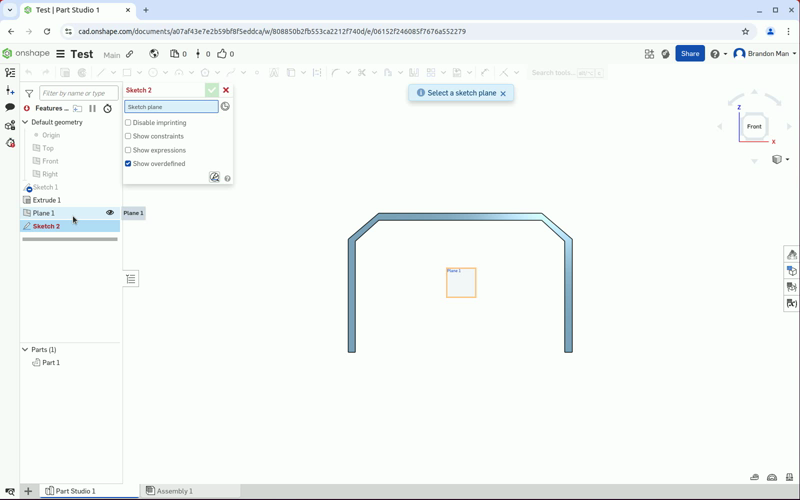
click(73, 215)
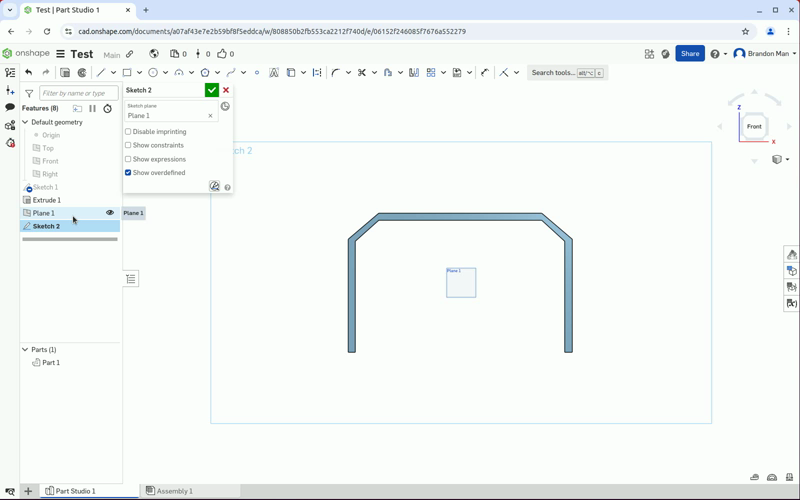
mouse_move(73, 352)
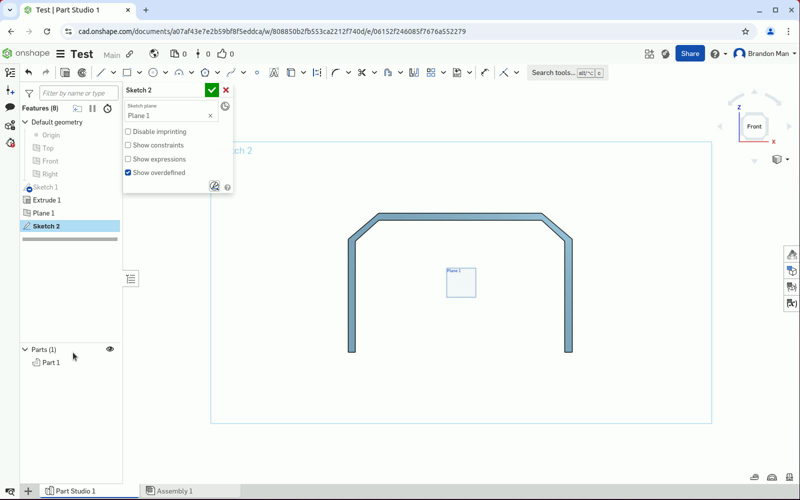
key(y)
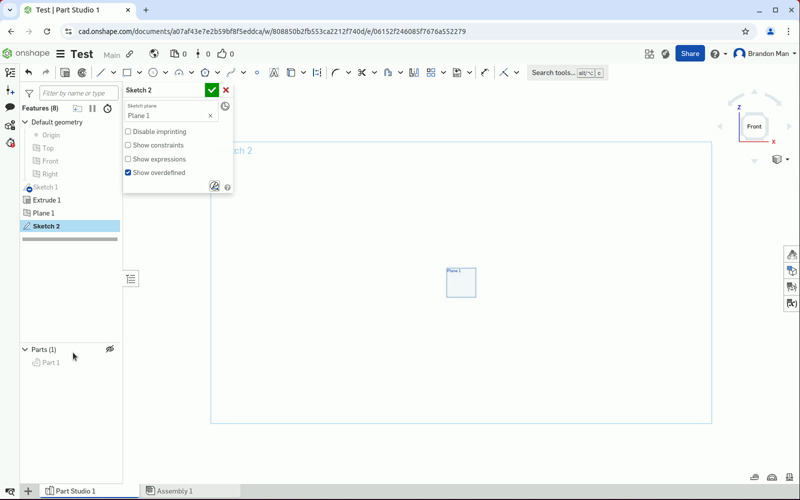
key(l)
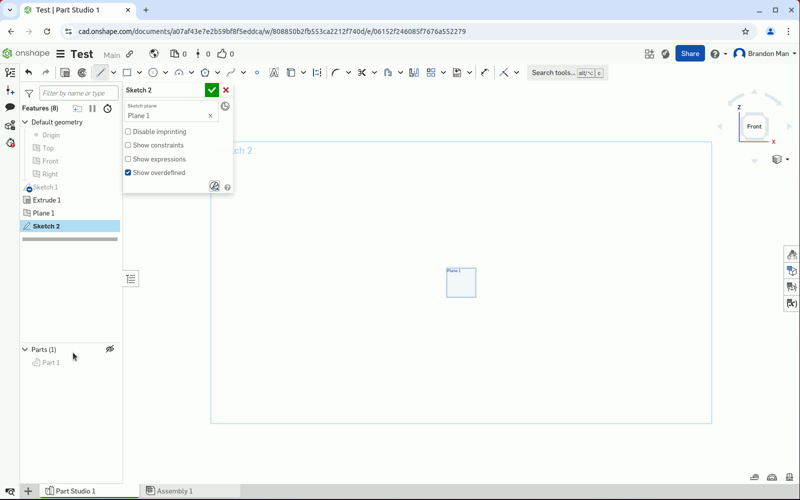
key_down(shift)
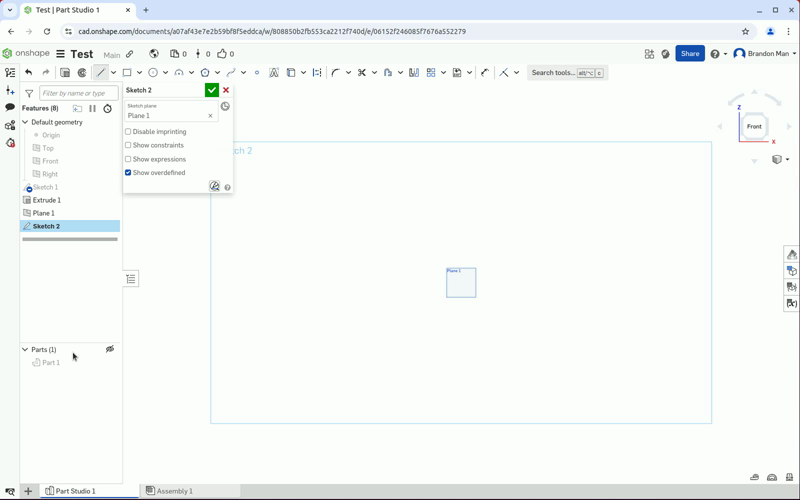
mouse_move(439, 217)
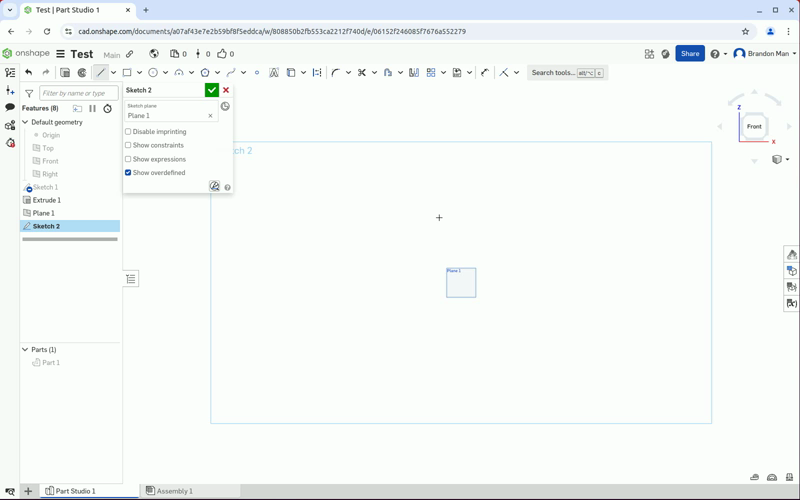
click(439, 217)
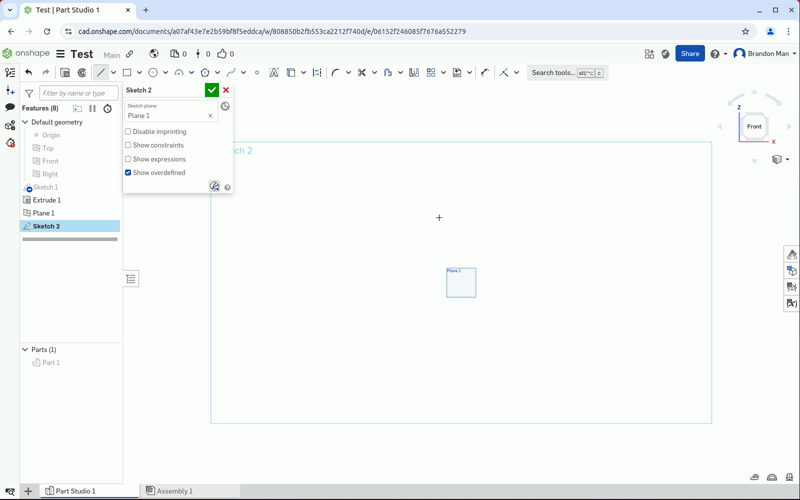
key_up(shift)
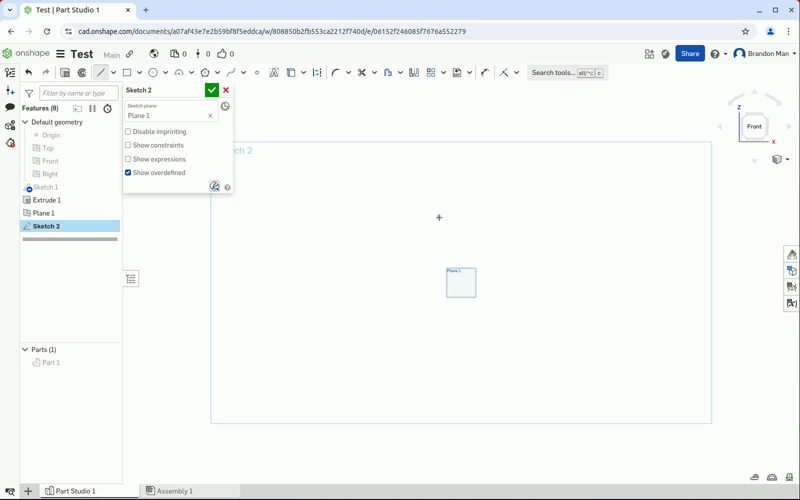
key_down(shift)
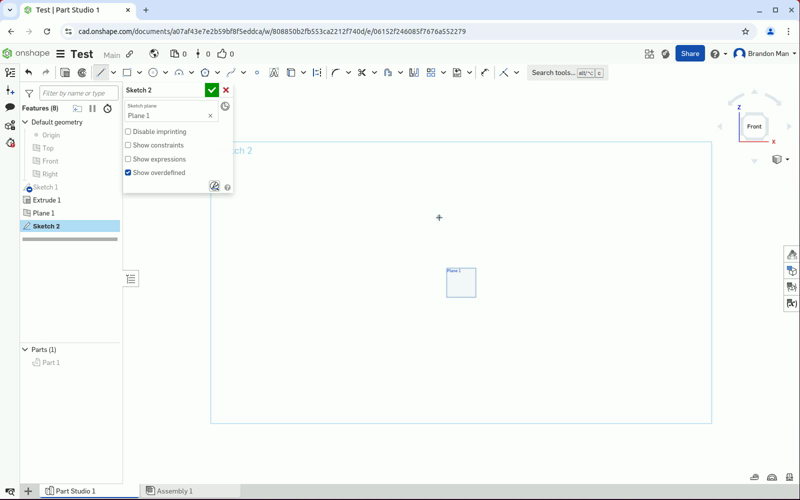
mouse_move(469, 217)
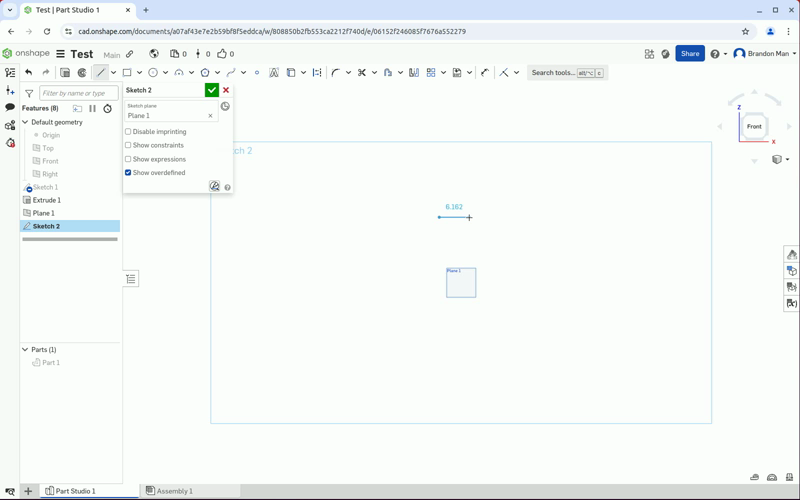
mouse_move(458, 217)
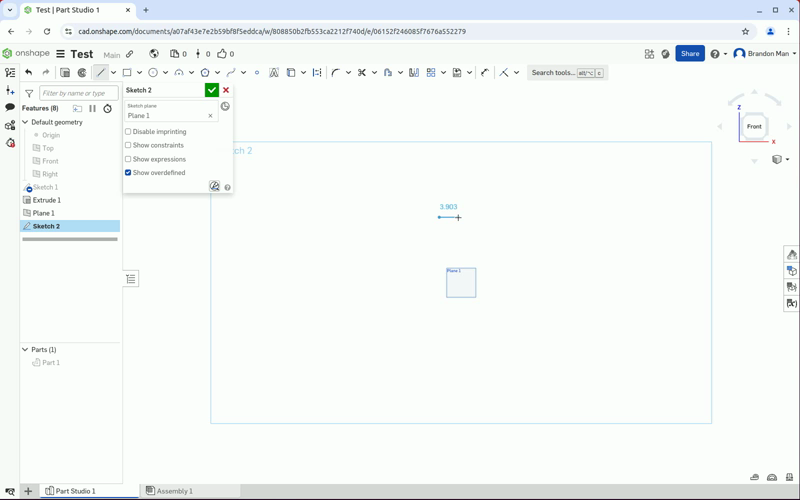
click(458, 217)
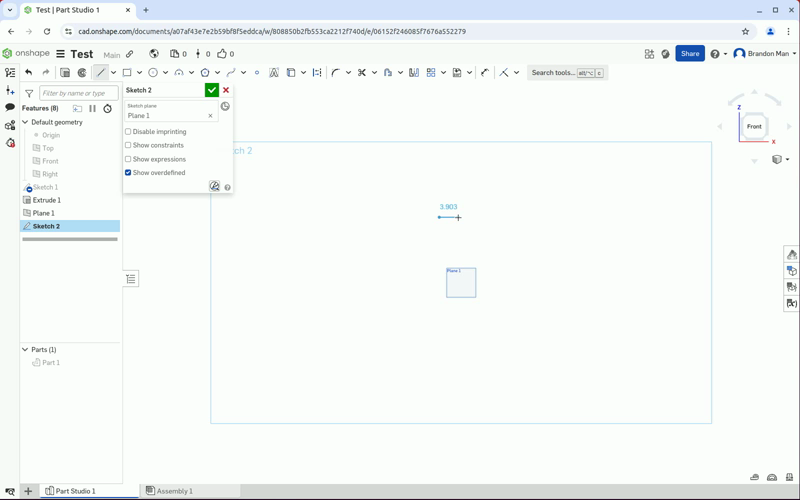
key_up(shift)
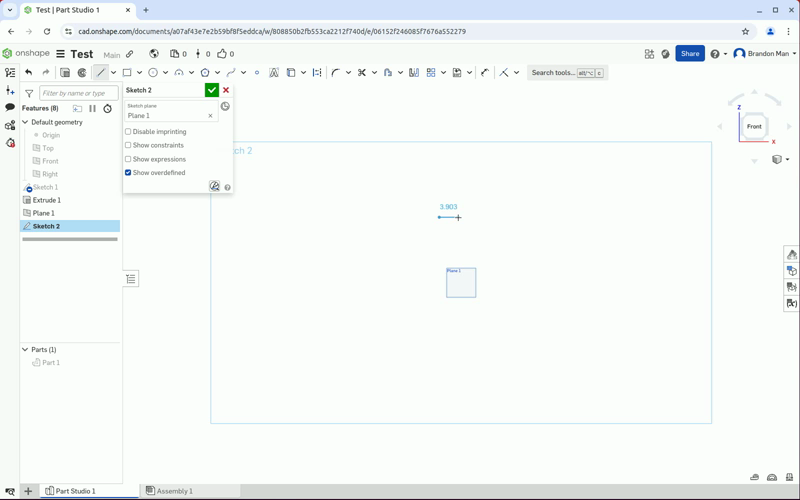
key_down(shift)
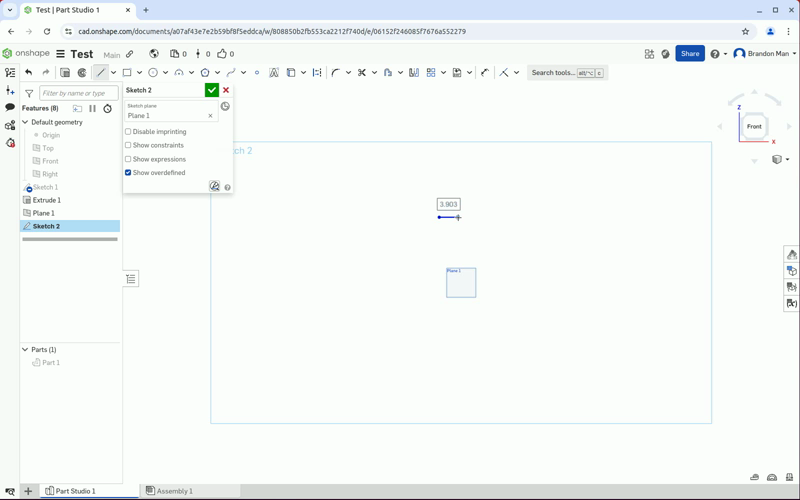
mouse_move(488, 217)
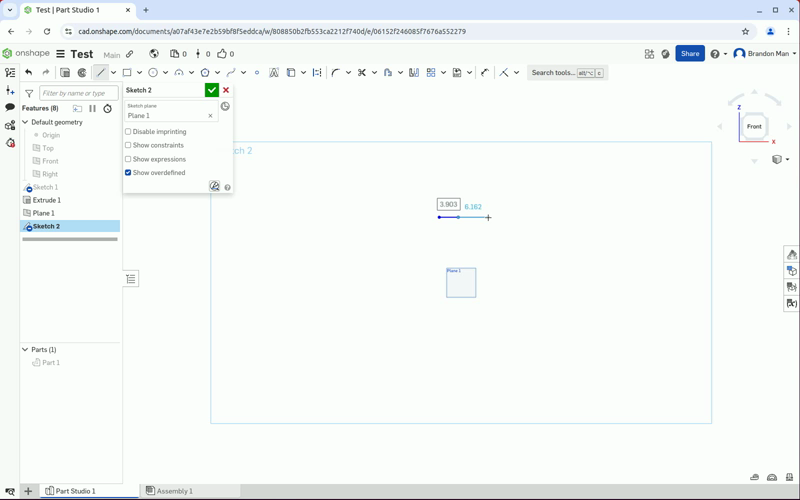
mouse_move(458, 214)
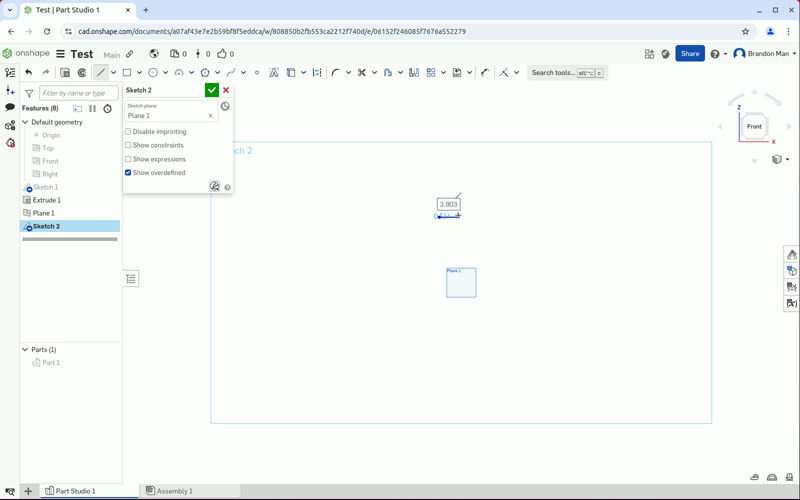
scroll(6)
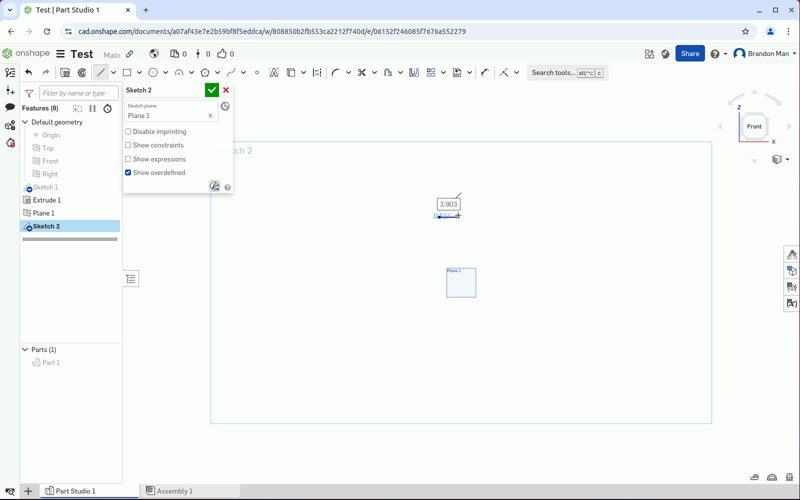
scroll(6)
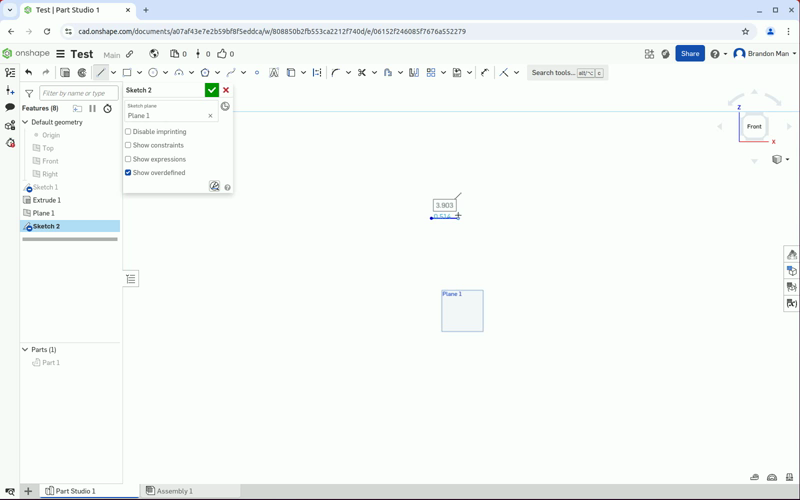
scroll(6)
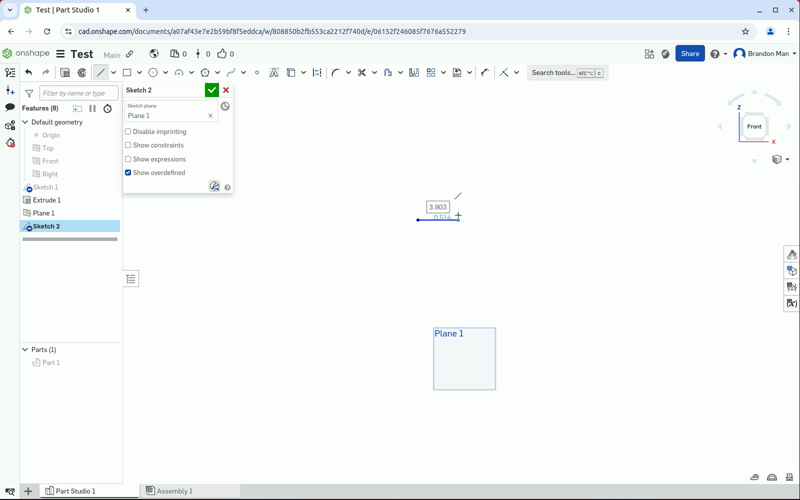
scroll(6)
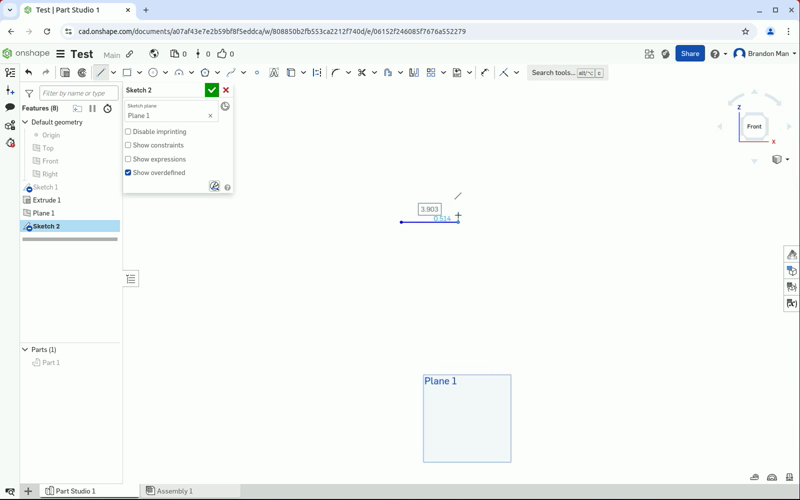
scroll(6)
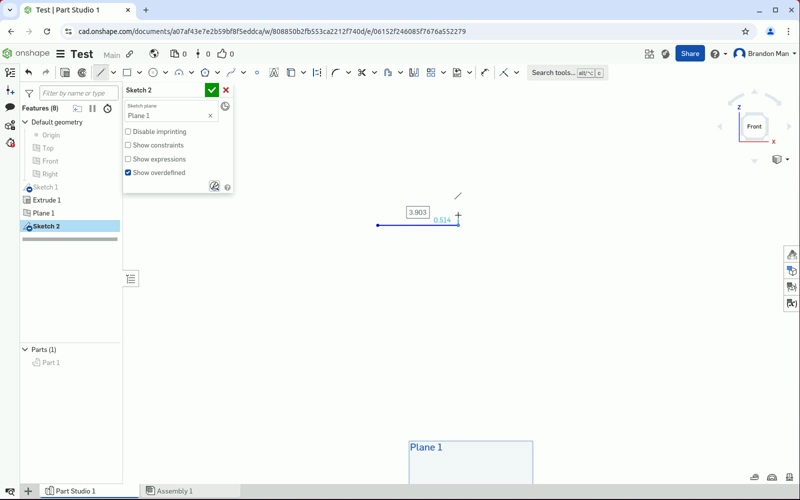
scroll(6)
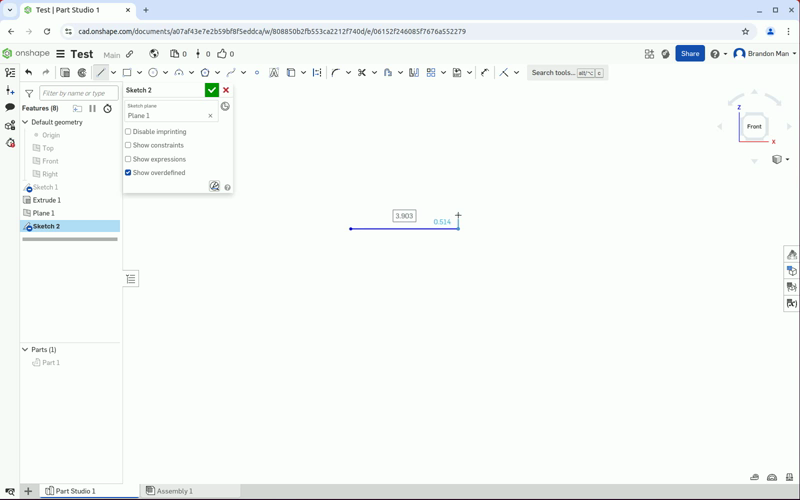
scroll(6)
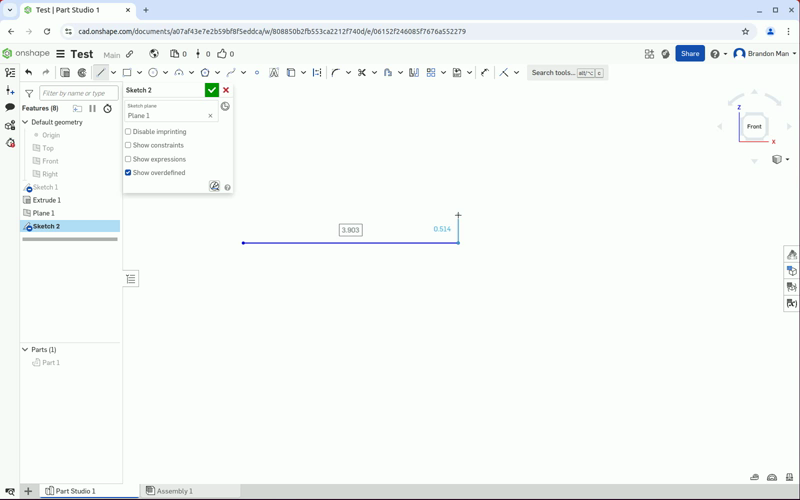
click(458, 214)
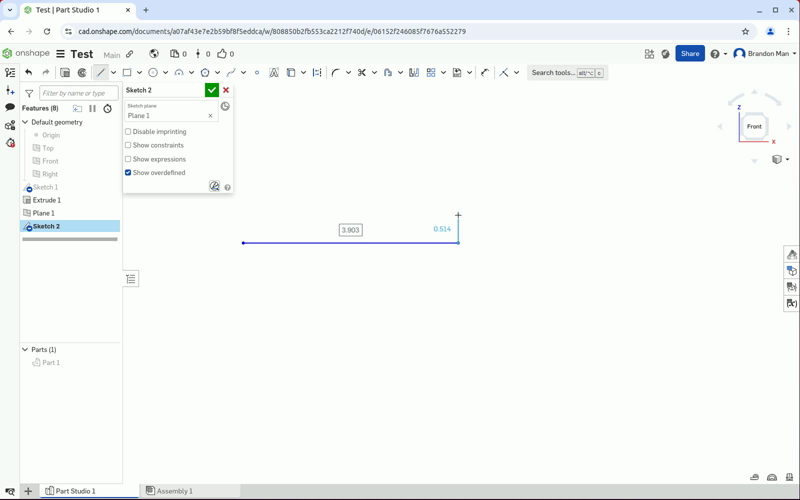
scroll(-6)
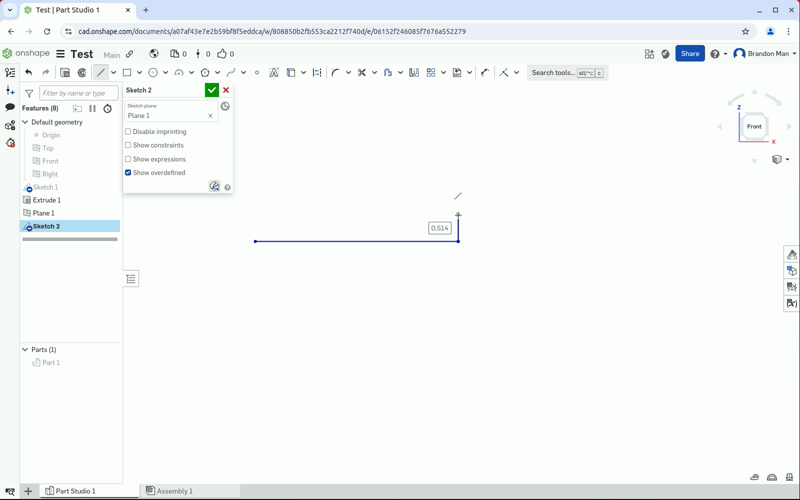
scroll(-6)
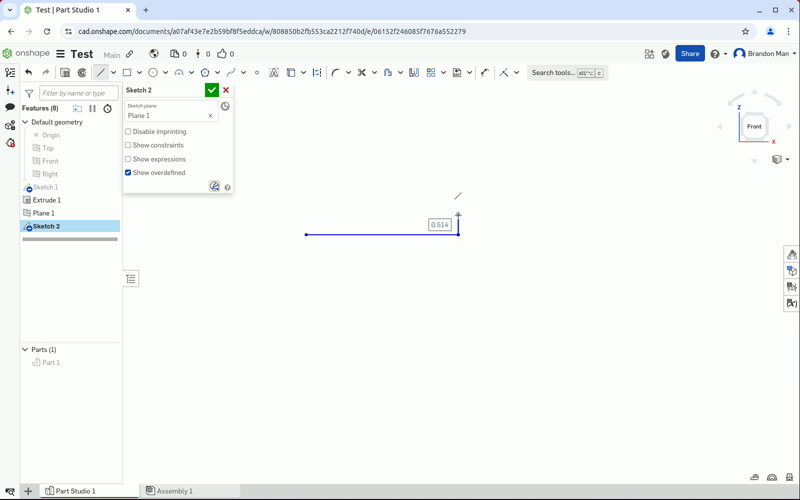
scroll(-6)
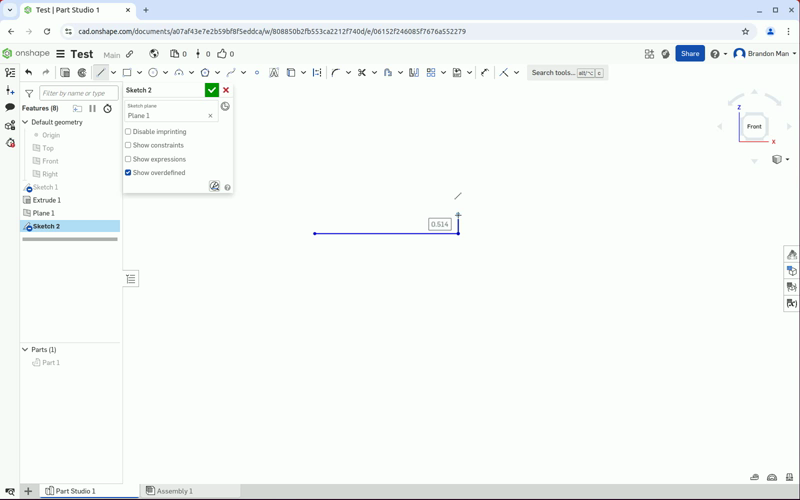
scroll(-6)
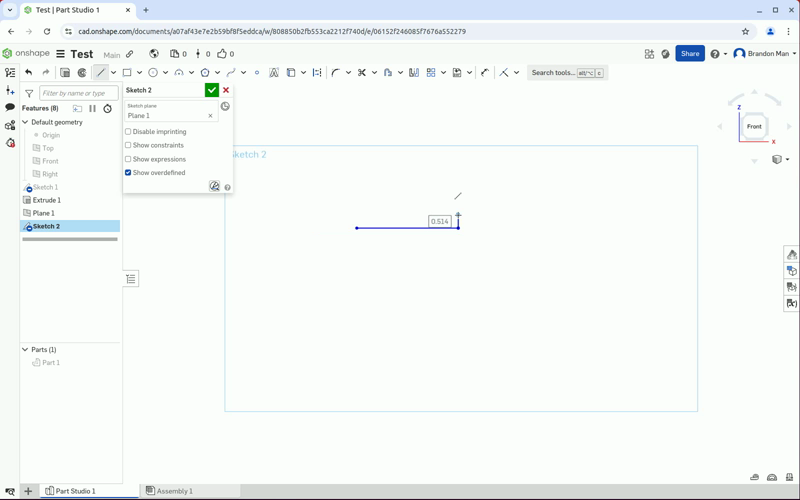
scroll(-6)
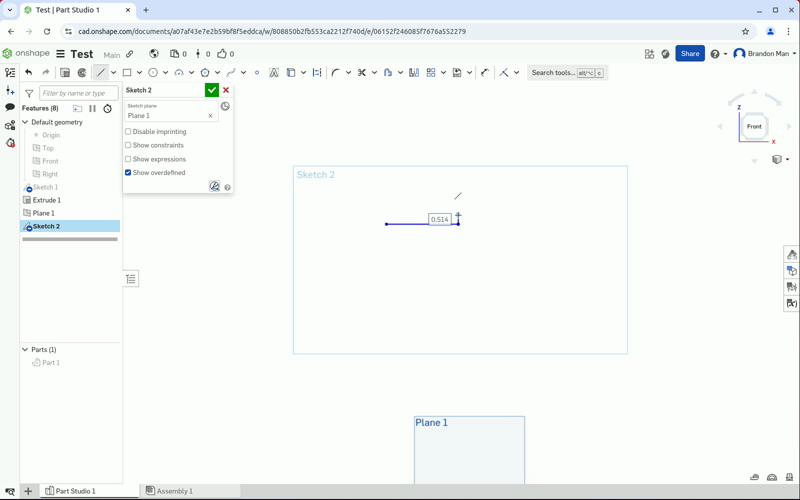
scroll(-6)
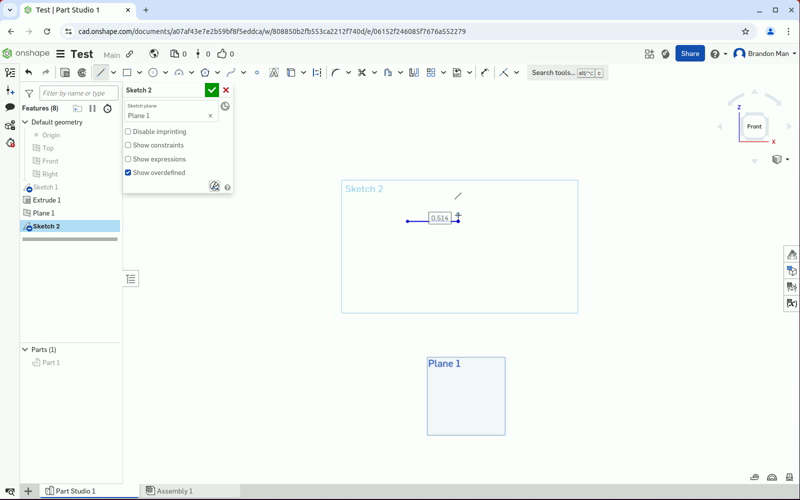
scroll(-6)
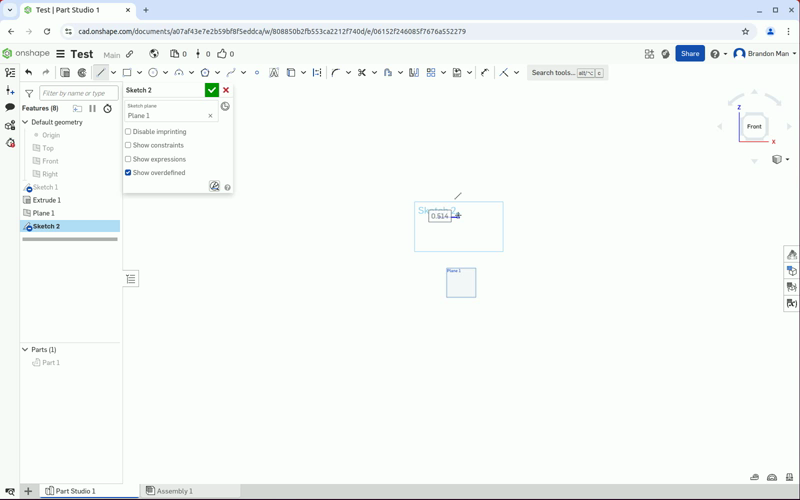
key_up(shift)
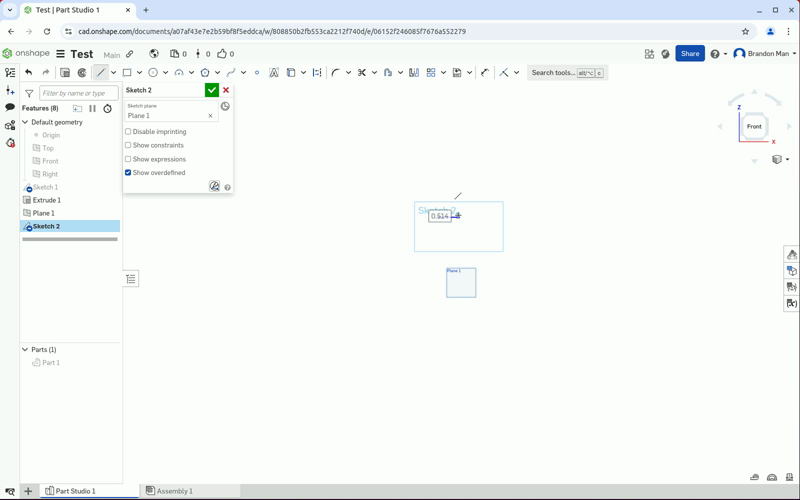
key_down(shift)
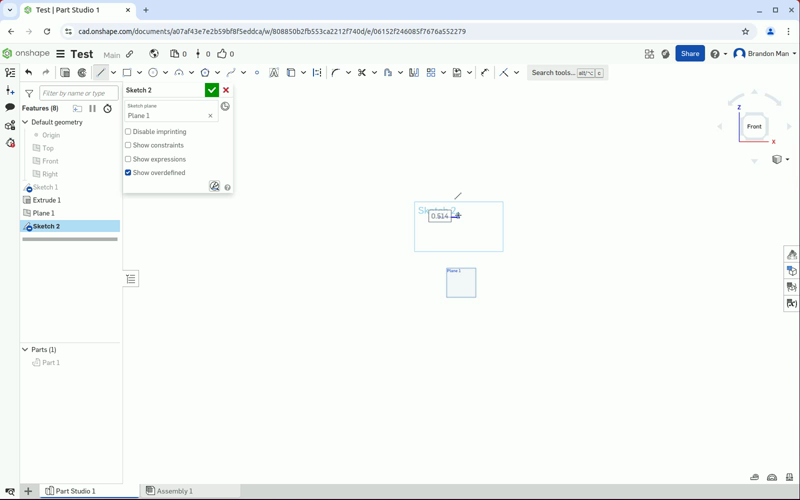
mouse_move(488, 214)
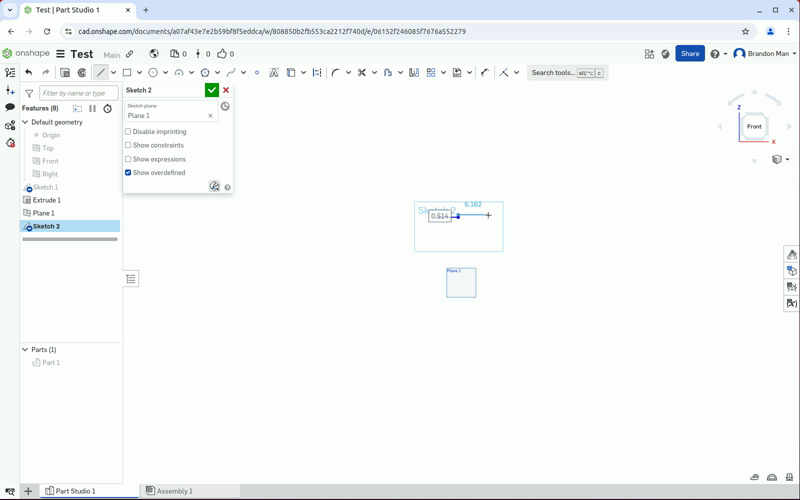
mouse_move(439, 214)
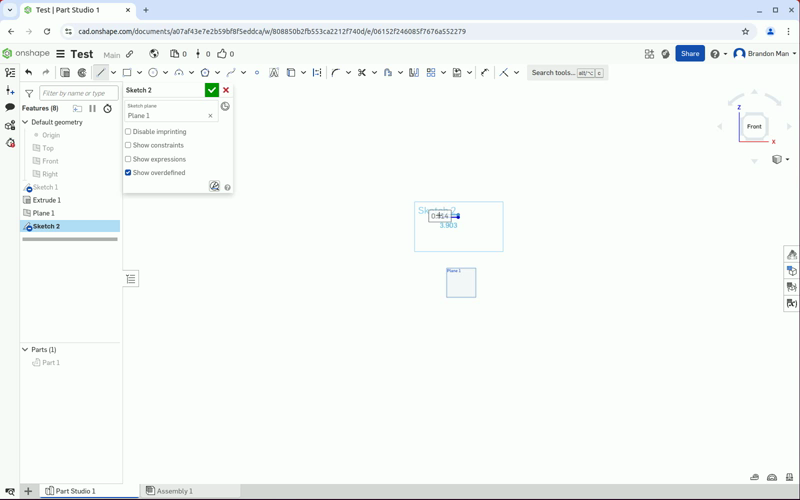
scroll(6)
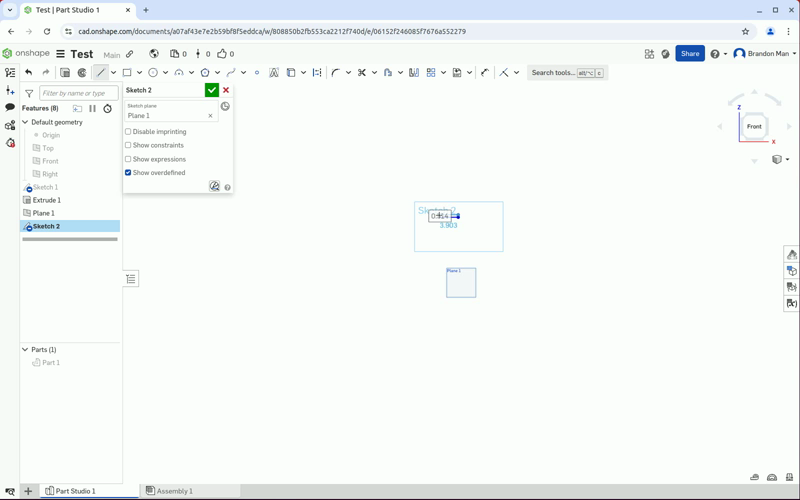
scroll(6)
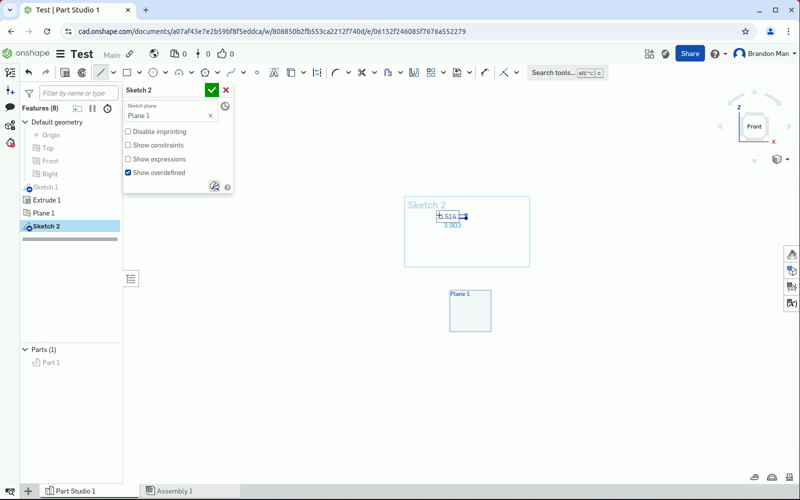
scroll(6)
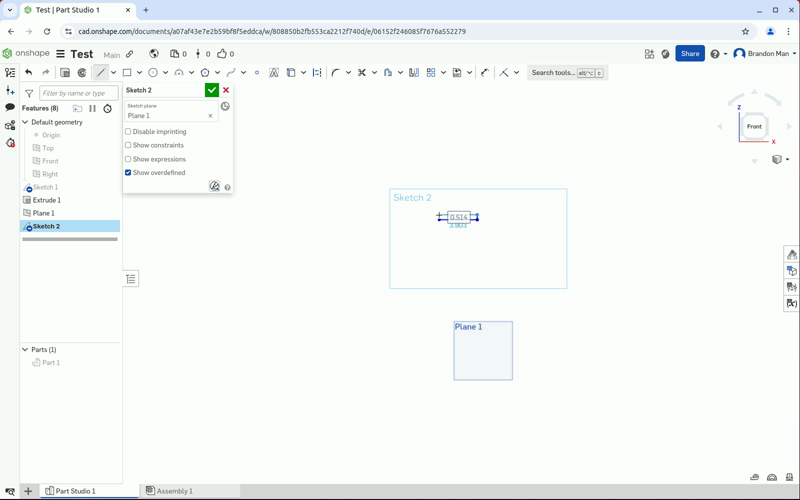
scroll(6)
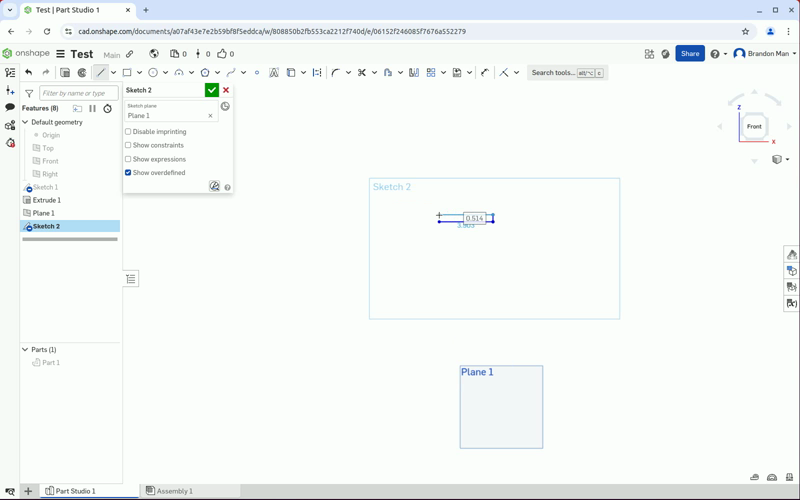
scroll(6)
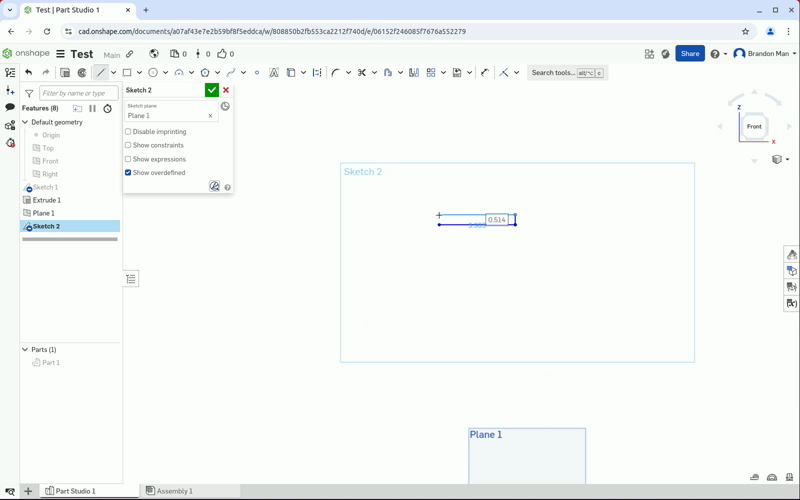
scroll(6)
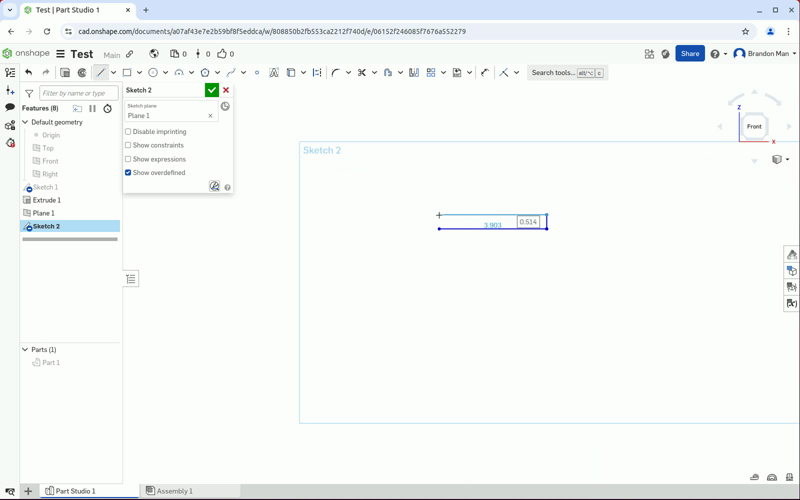
scroll(6)
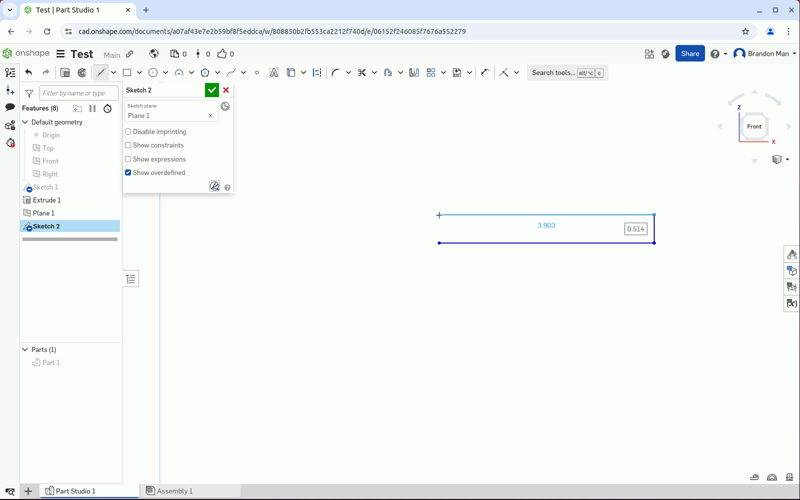
click(439, 214)
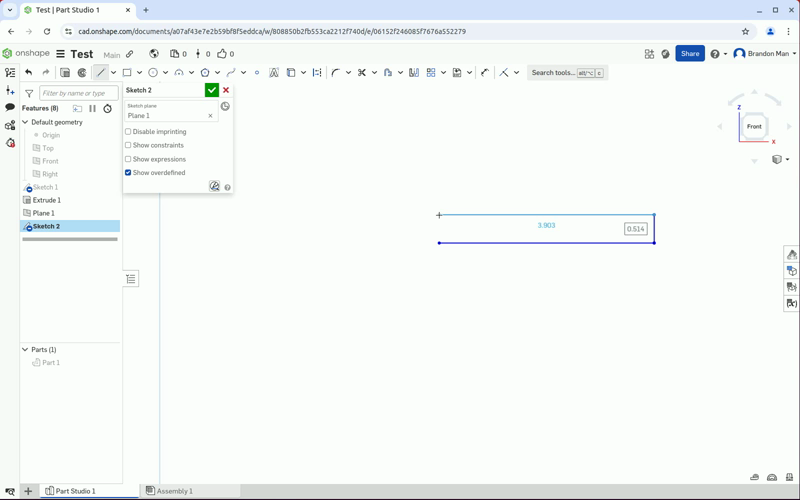
scroll(-6)
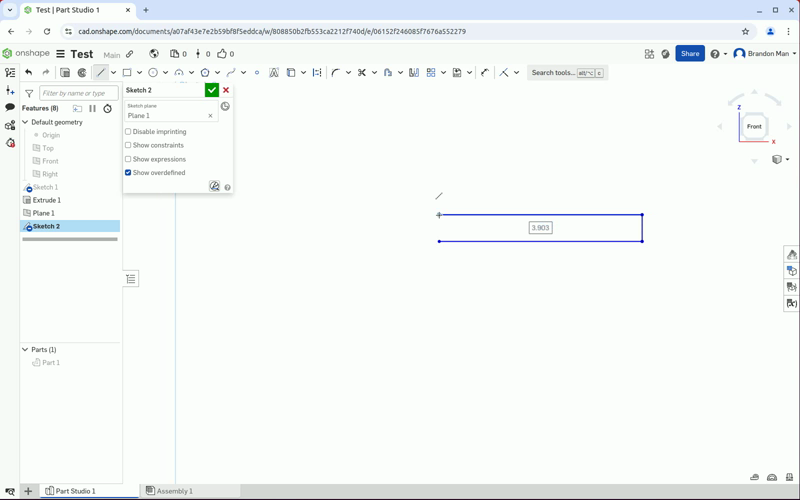
scroll(-6)
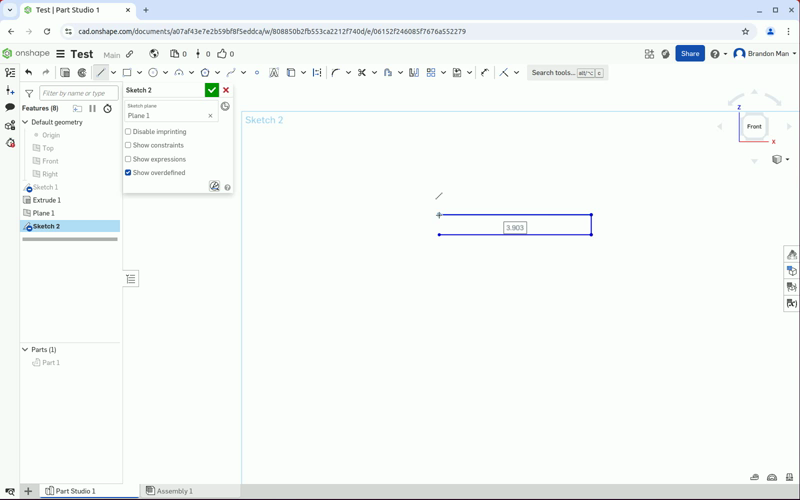
scroll(-6)
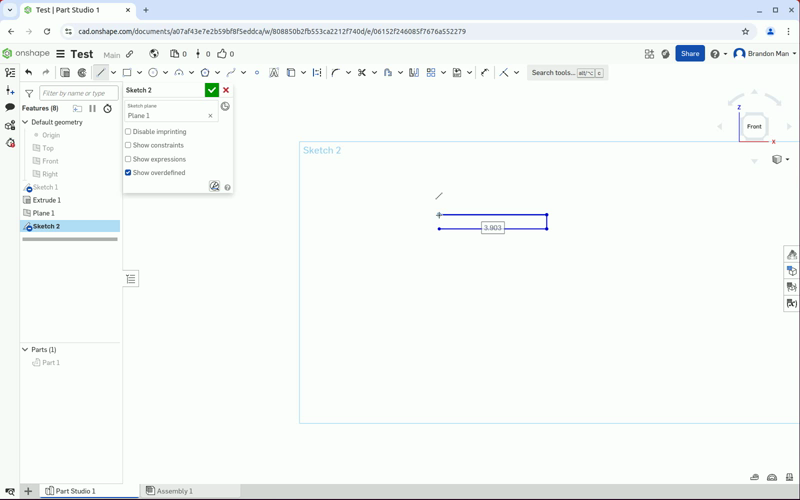
scroll(-6)
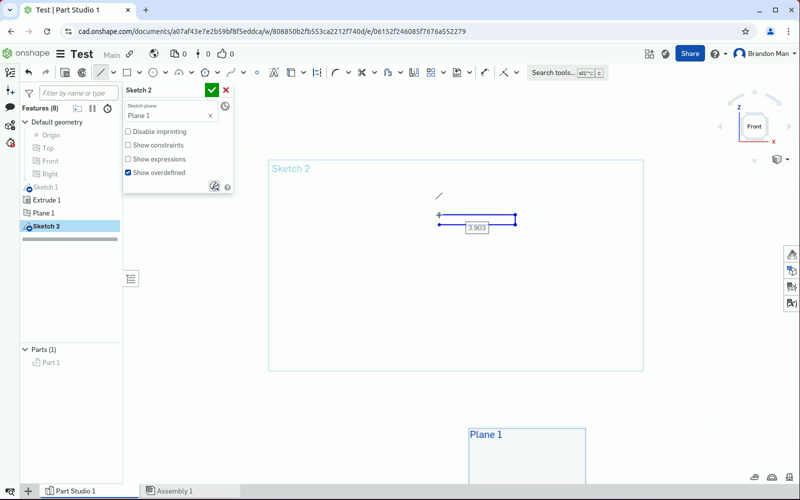
scroll(-6)
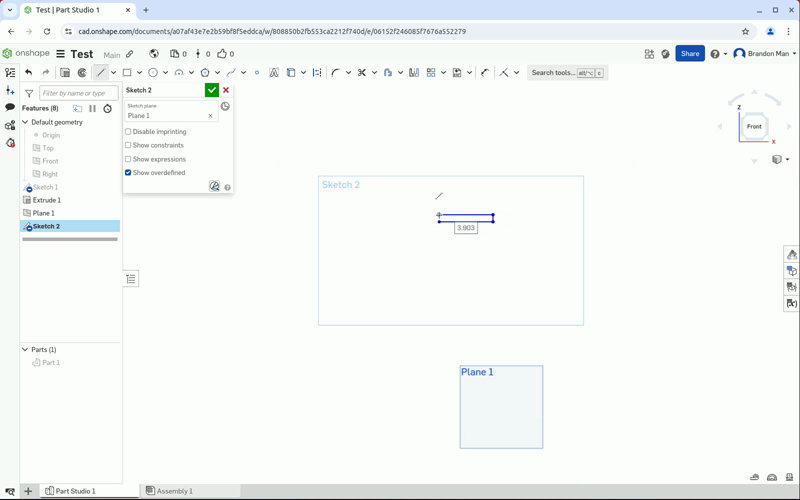
scroll(-6)
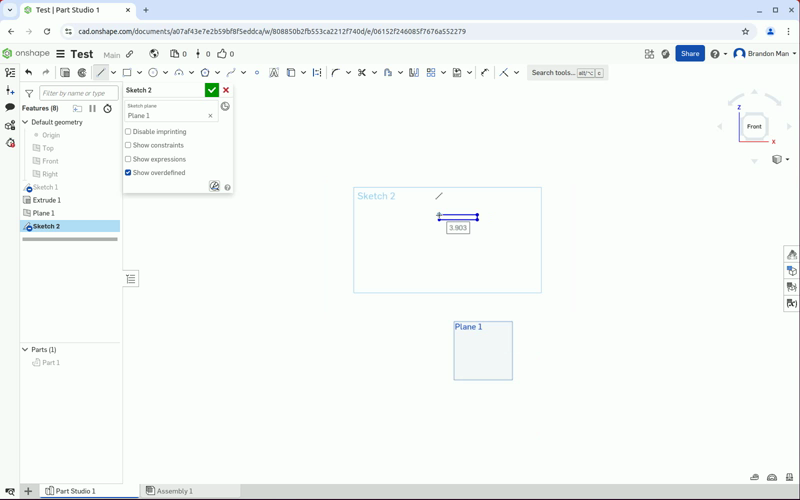
scroll(-6)
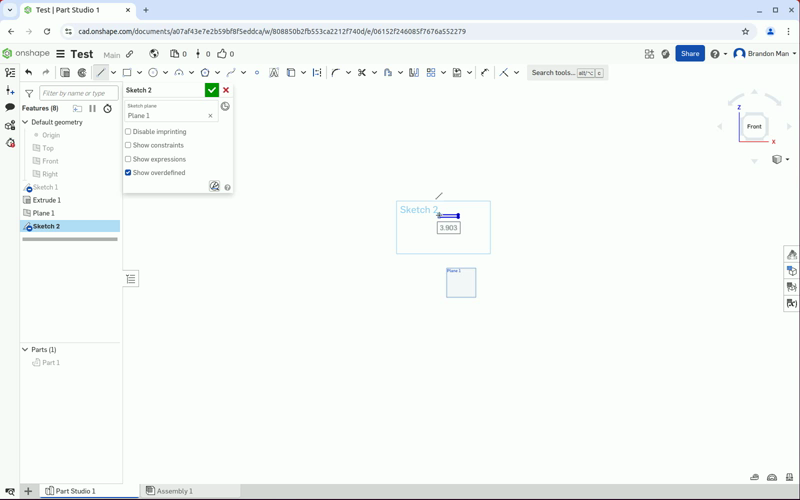
key_up(shift)
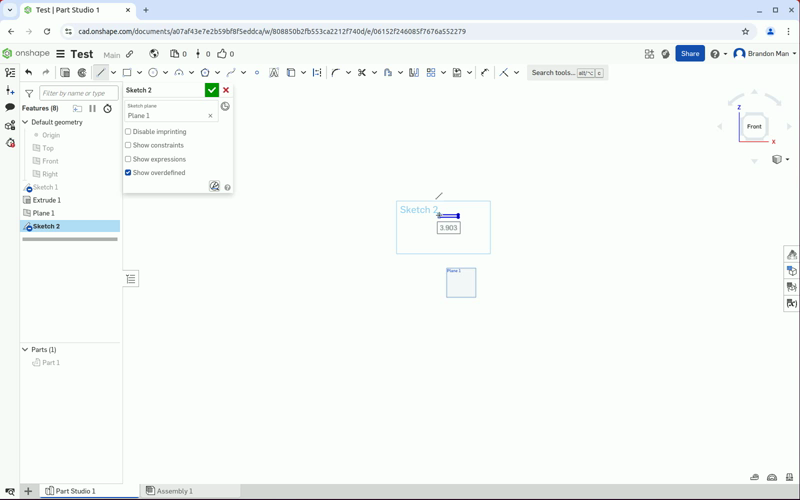
mouse_move(469, 214)
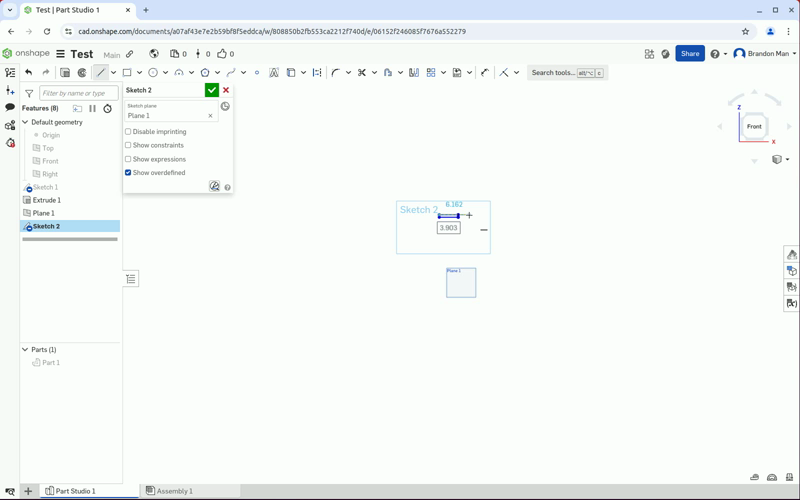
key_down(shift)
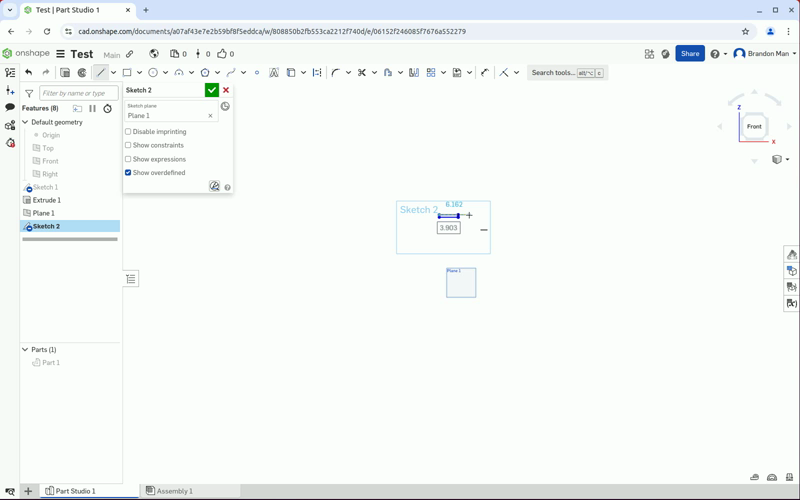
mouse_move(439, 217)
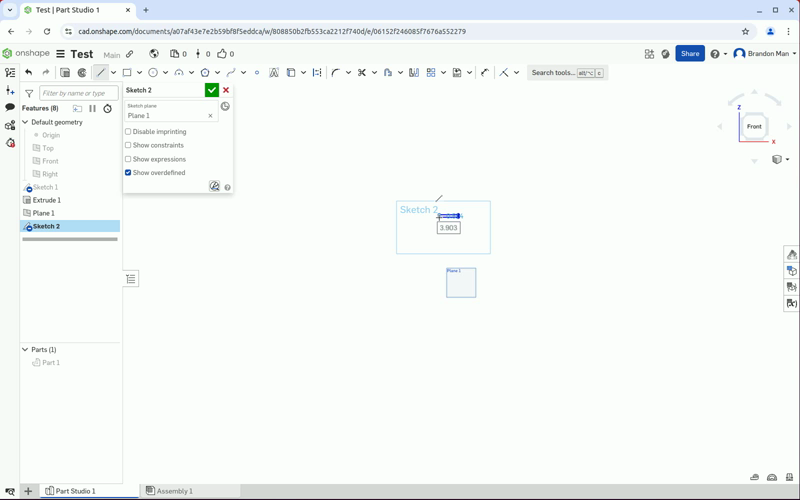
scroll(6)
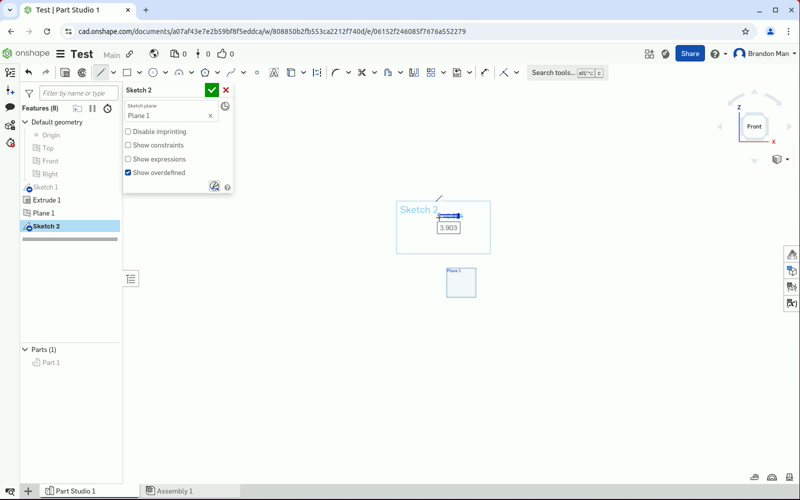
scroll(6)
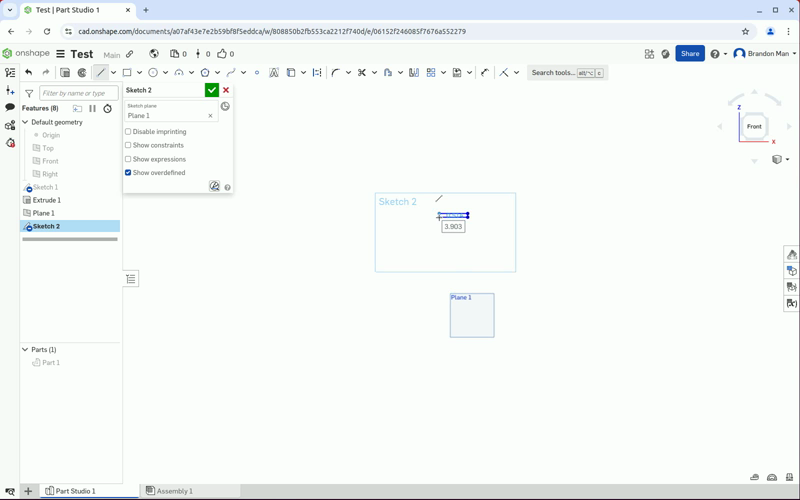
scroll(6)
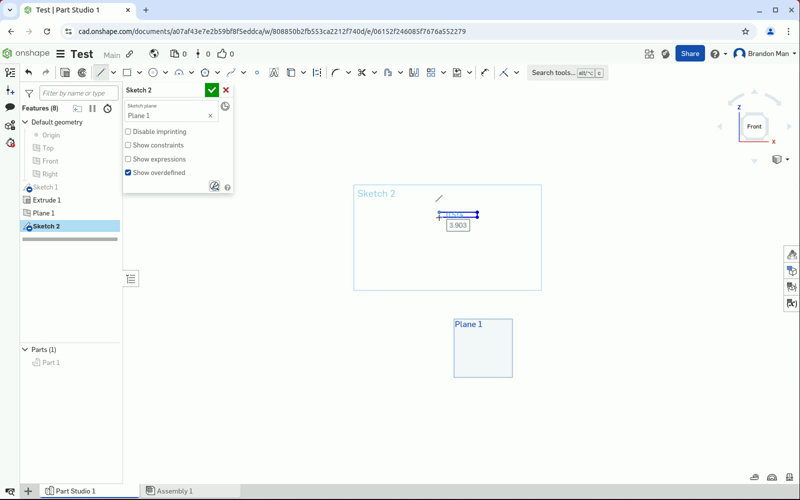
scroll(6)
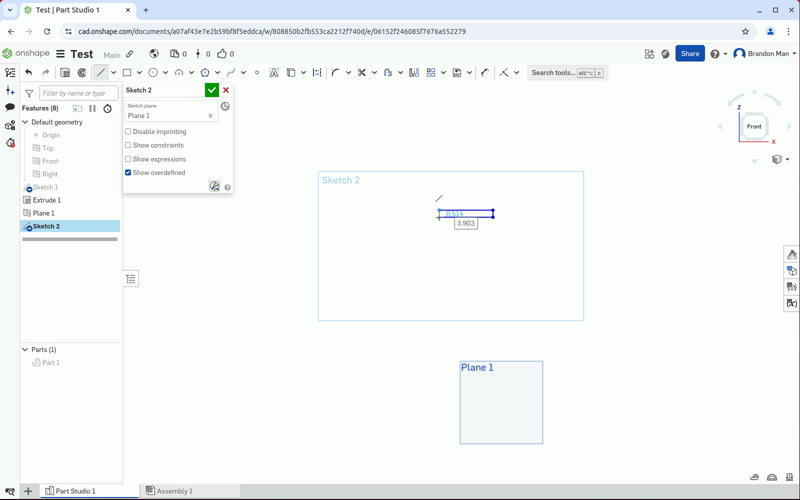
scroll(6)
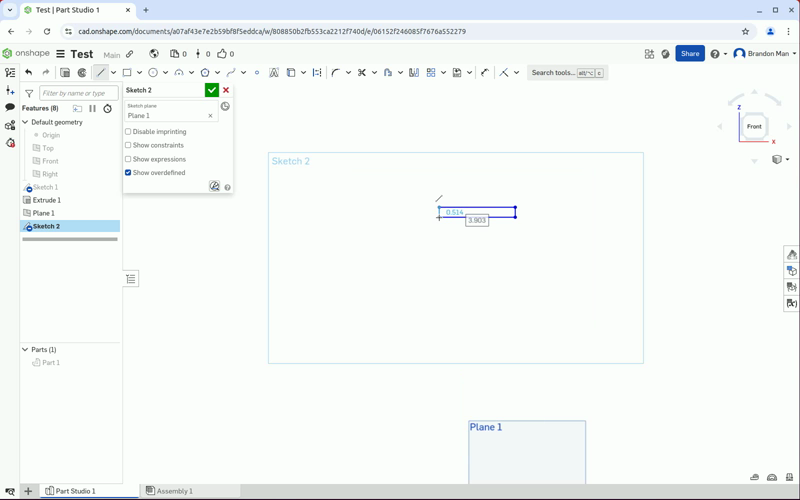
scroll(6)
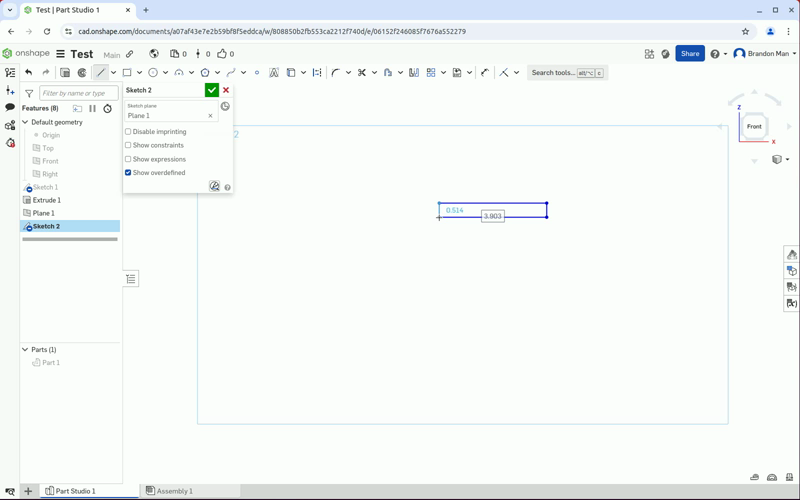
scroll(6)
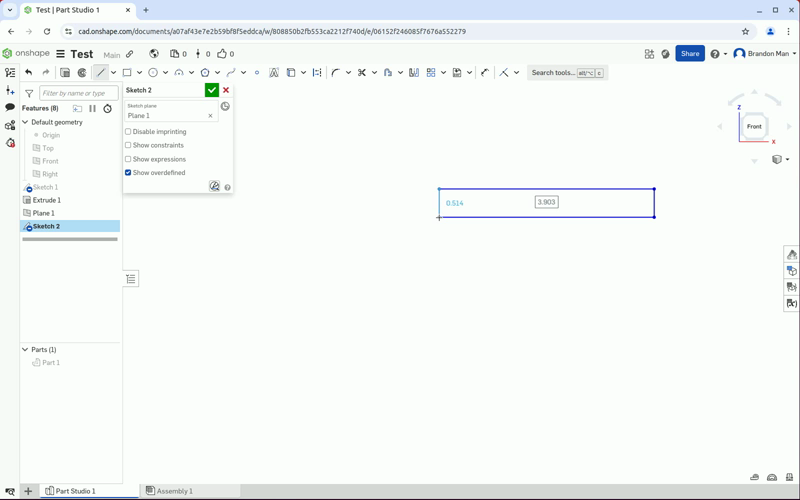
key_up(shift)
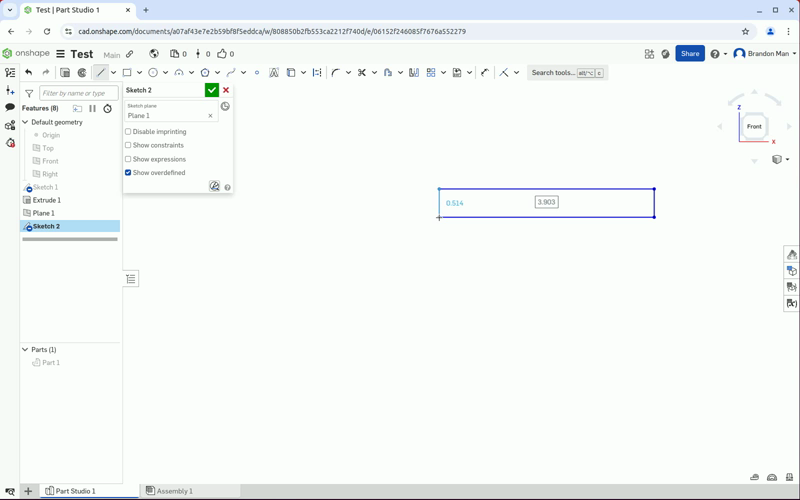
click(439, 217)
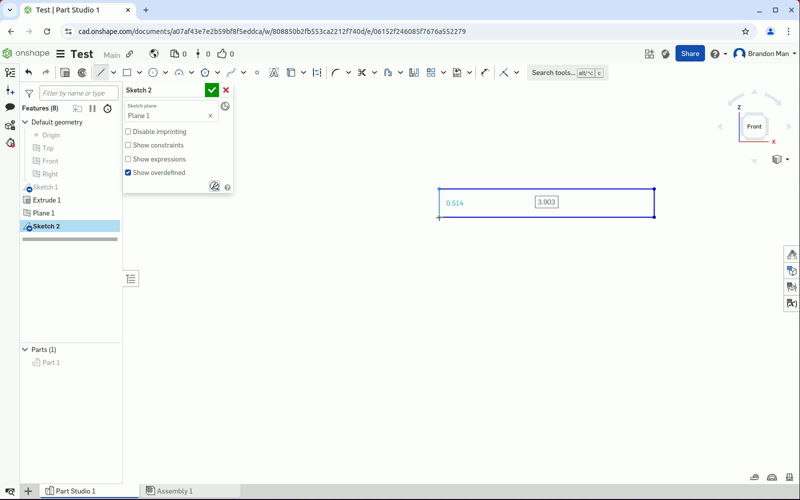
scroll(-6)
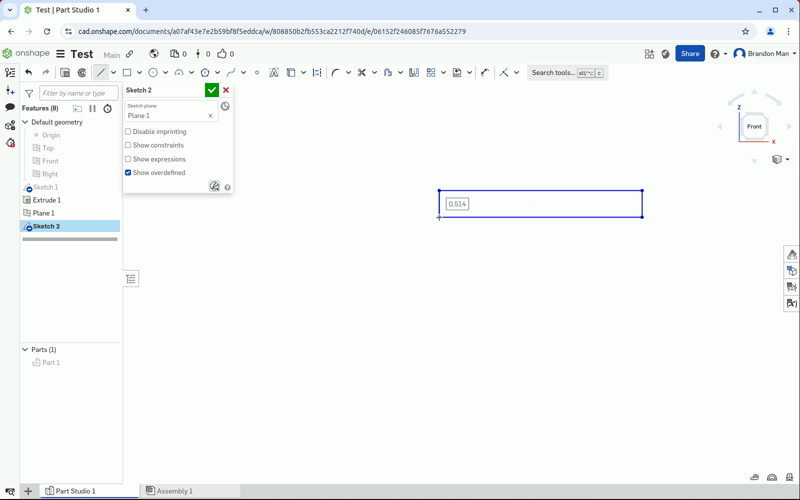
scroll(-6)
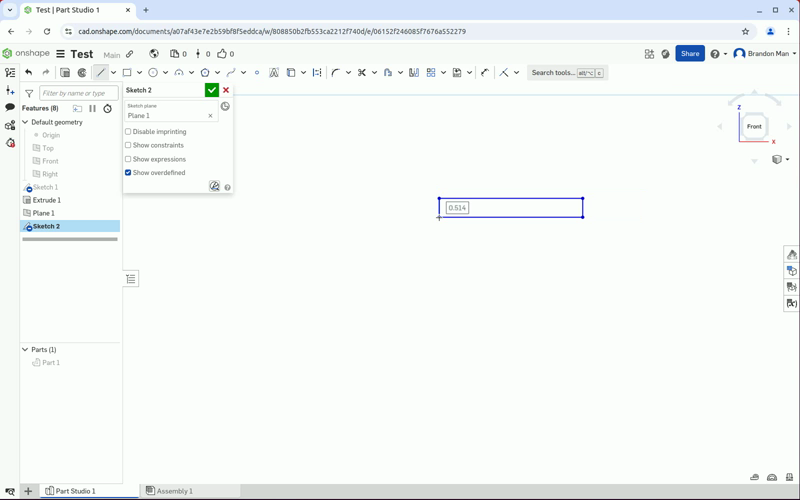
scroll(-6)
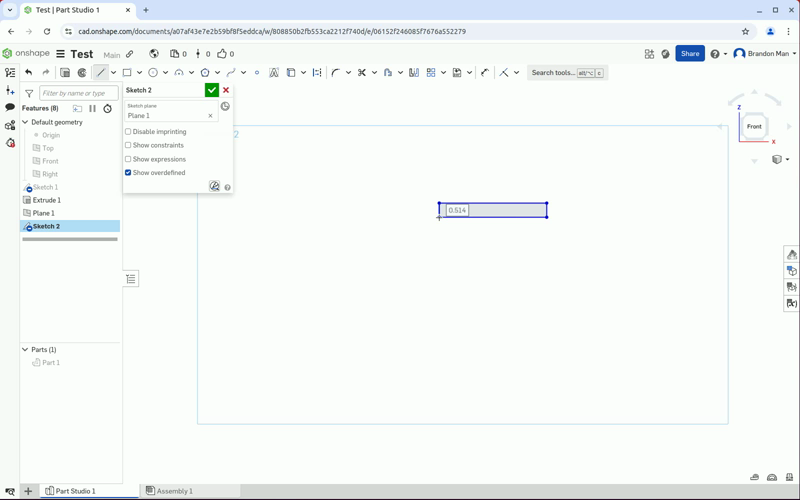
scroll(-6)
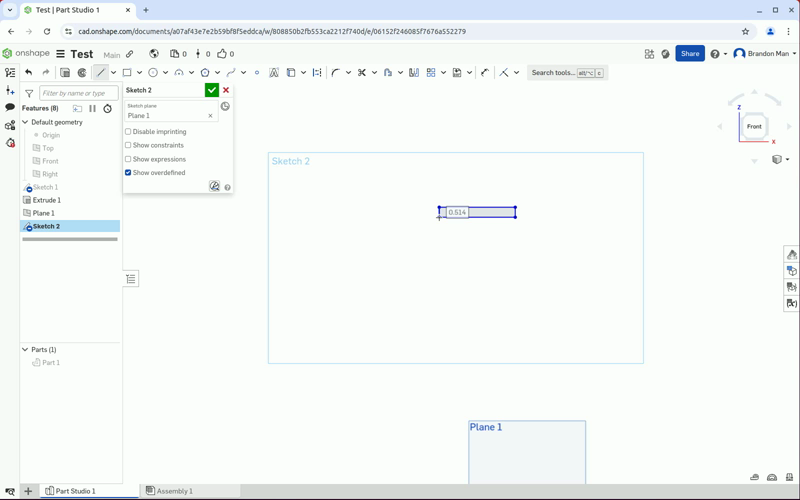
scroll(-6)
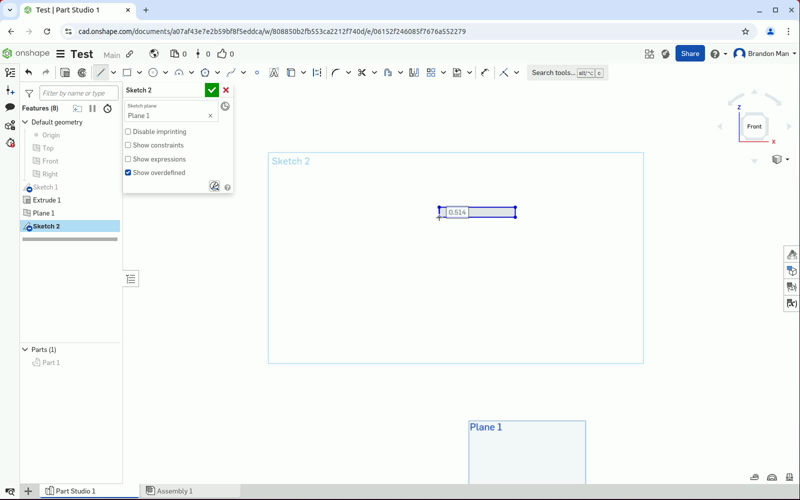
scroll(-6)
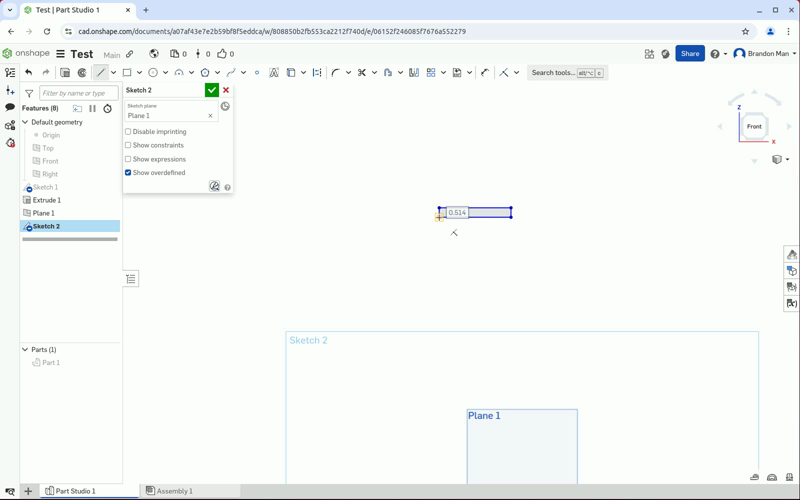
scroll(-6)
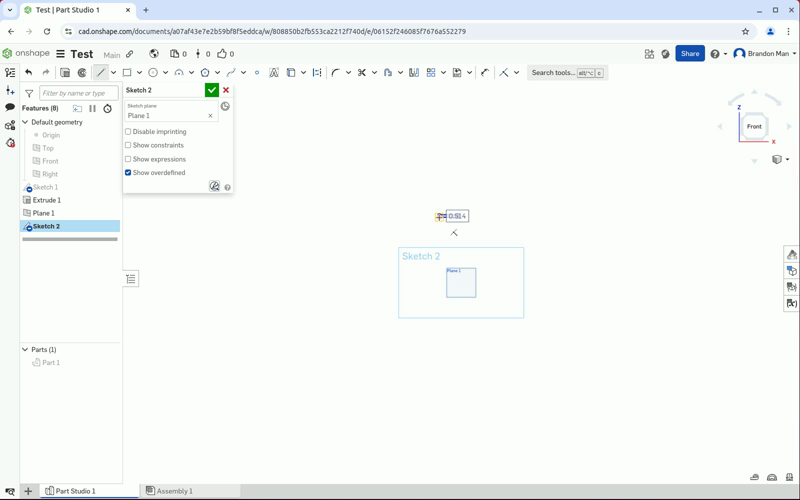
key(esc)
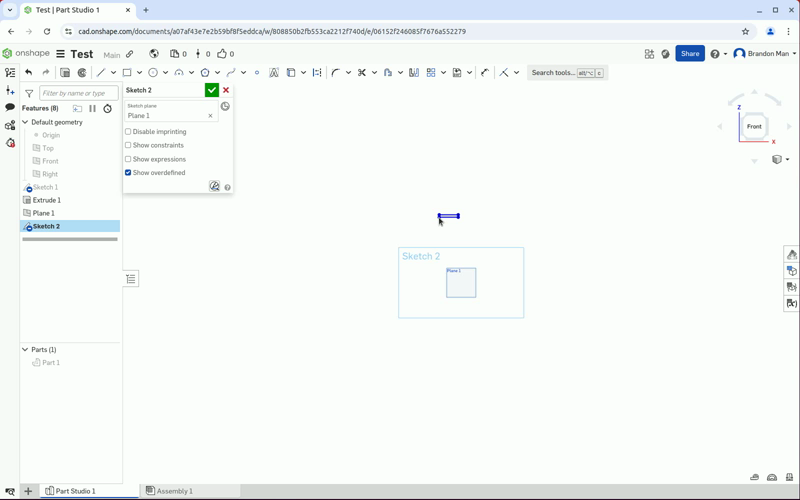
mouse_move(446, 216)
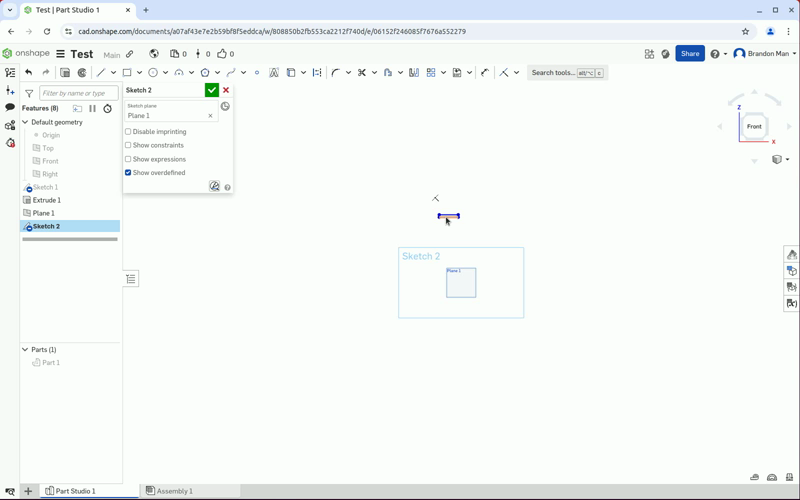
scroll(6)
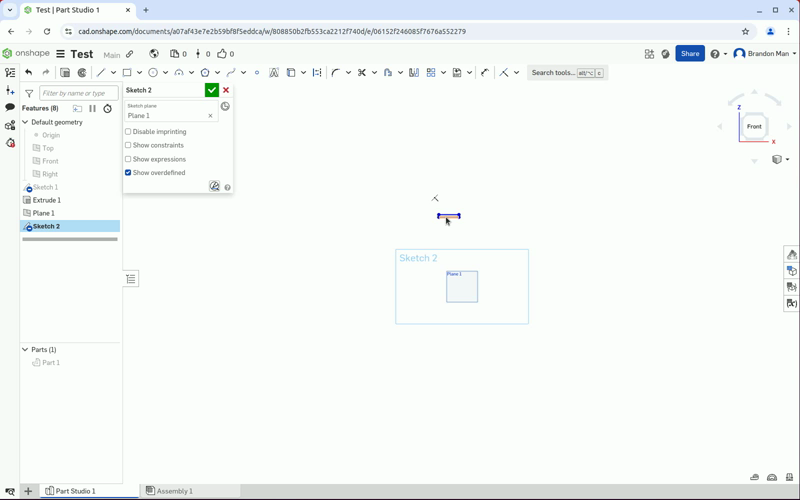
scroll(6)
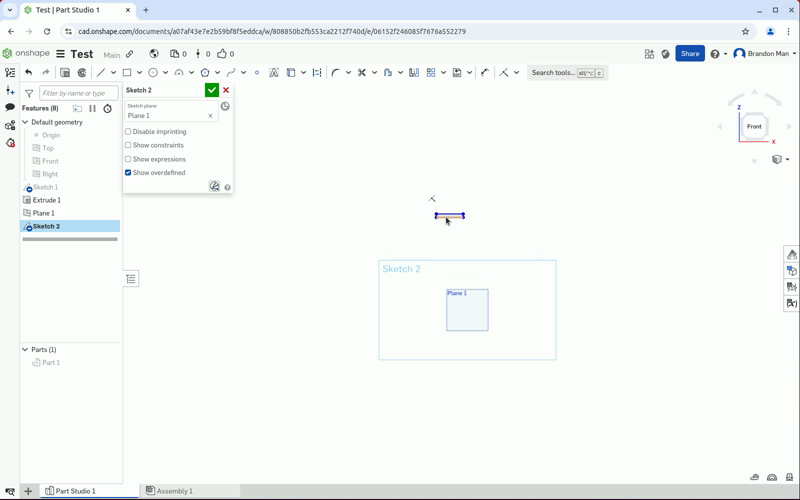
scroll(6)
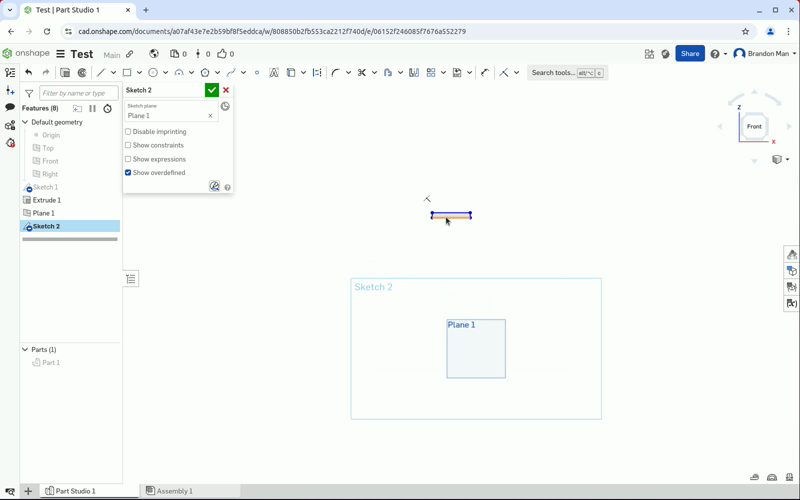
scroll(6)
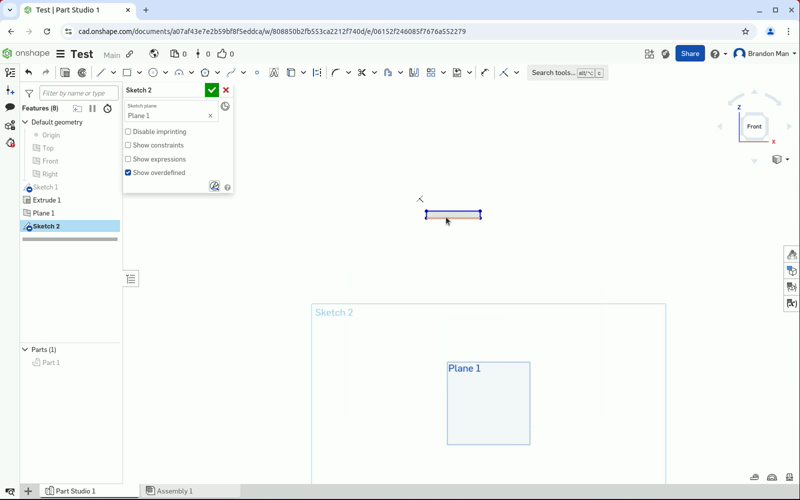
scroll(6)
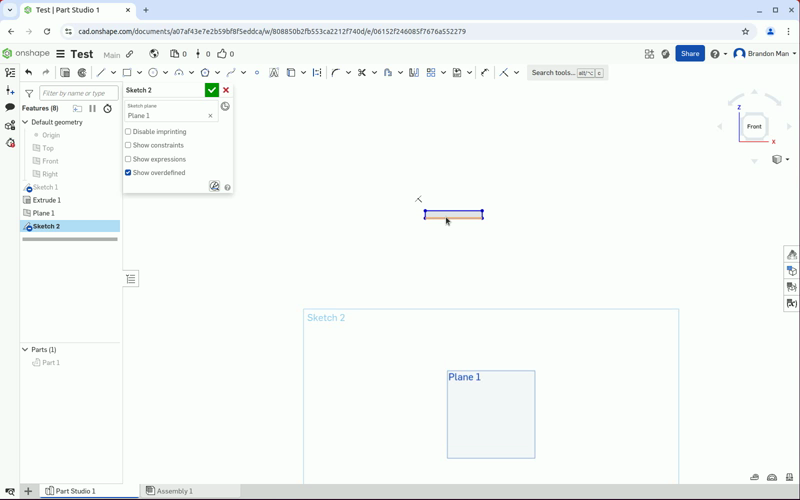
scroll(6)
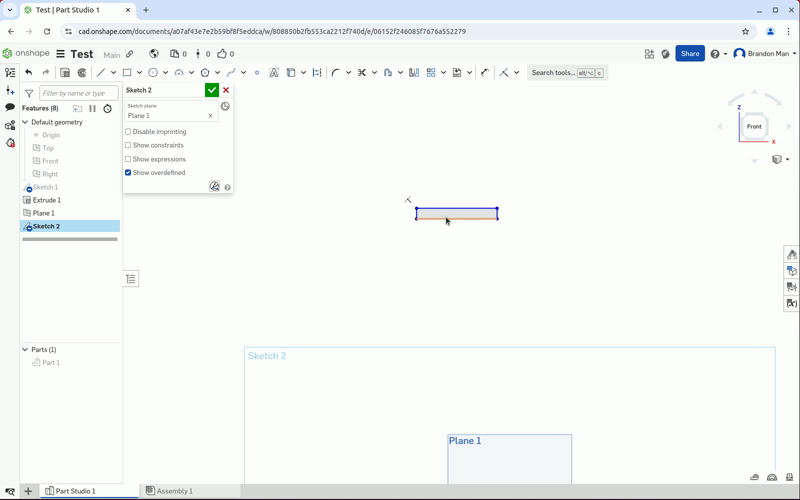
scroll(6)
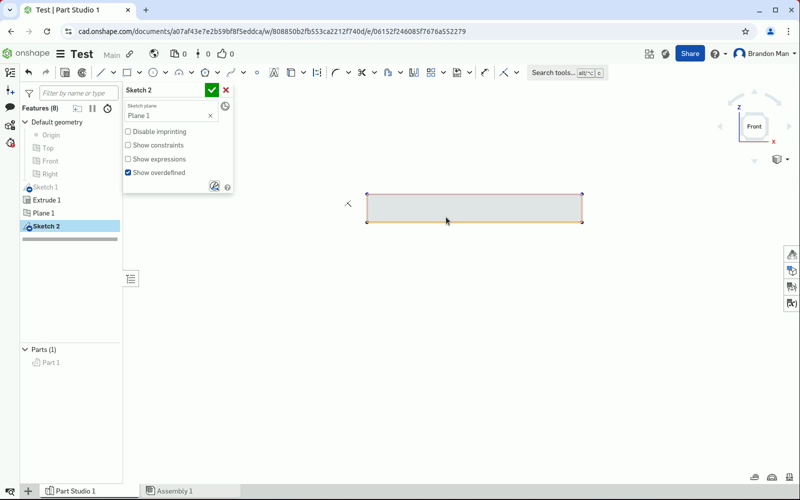
click(446, 216)
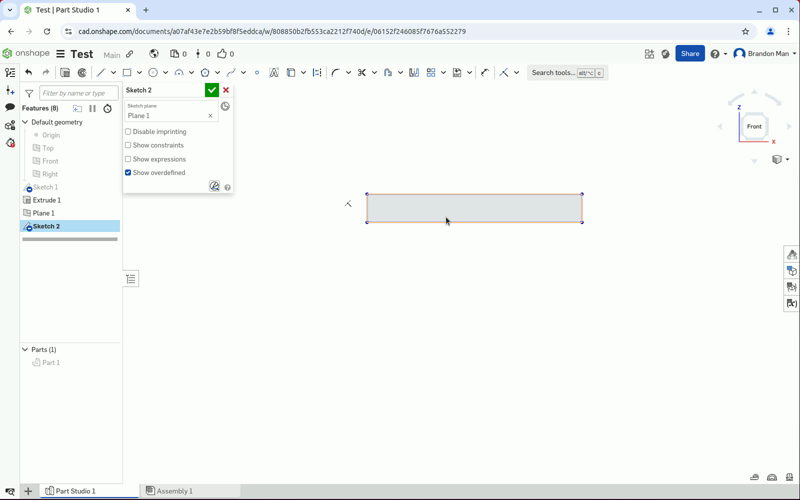
scroll(-6)
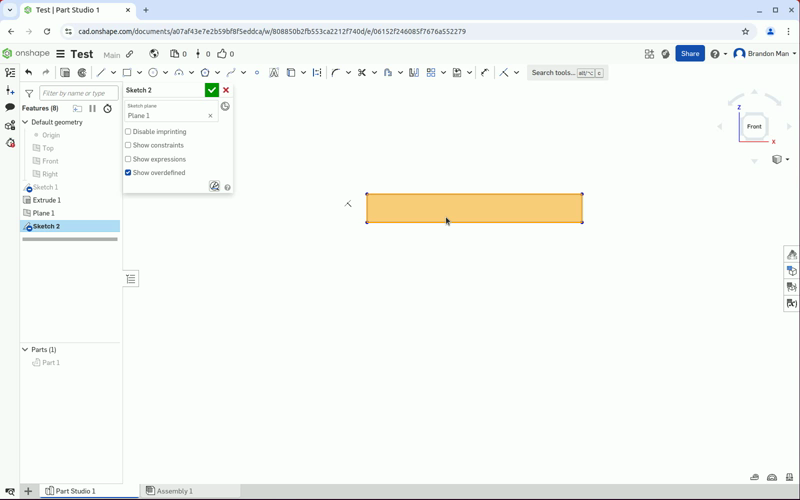
scroll(-6)
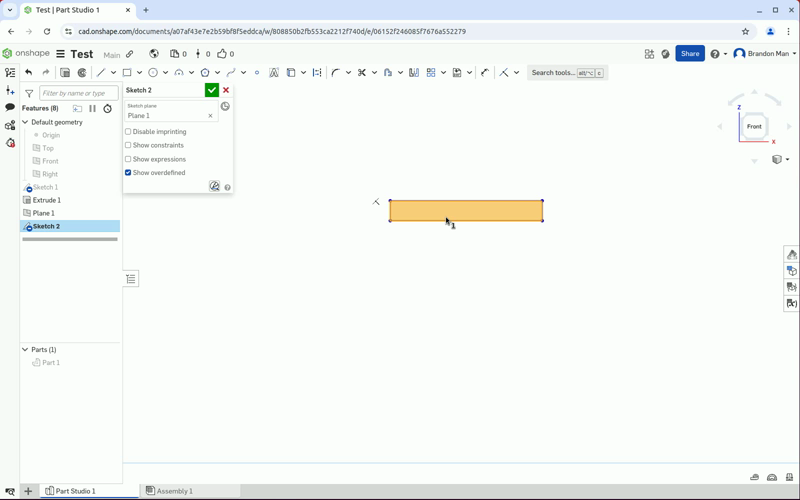
scroll(-6)
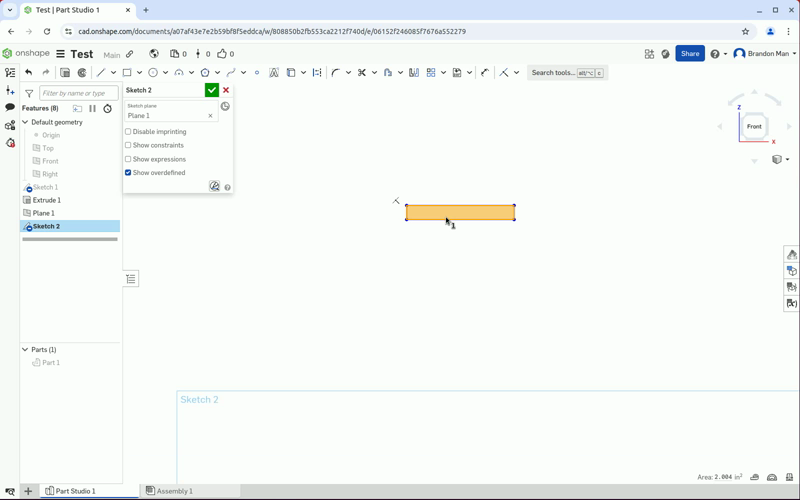
scroll(-6)
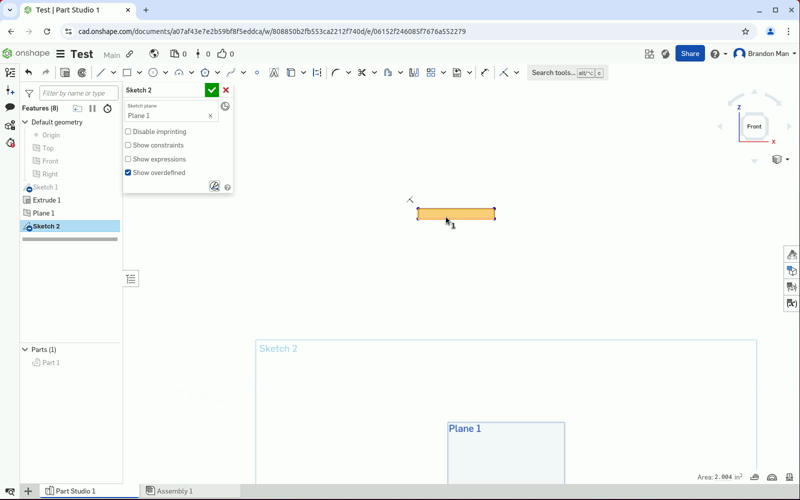
scroll(-6)
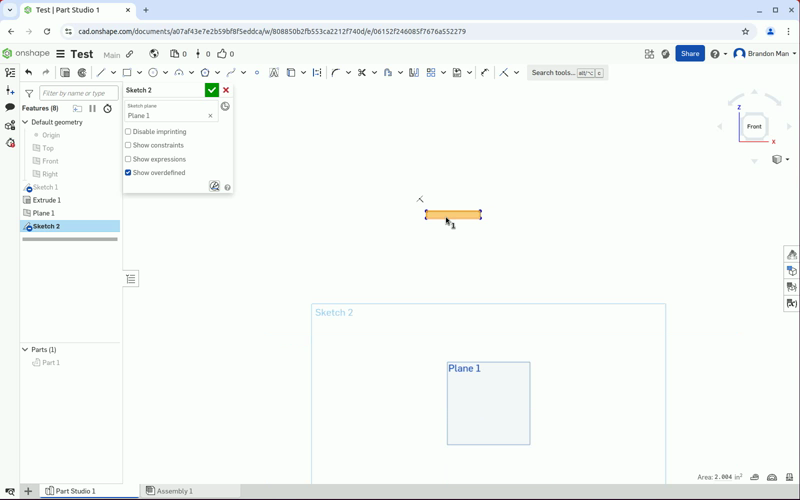
scroll(-6)
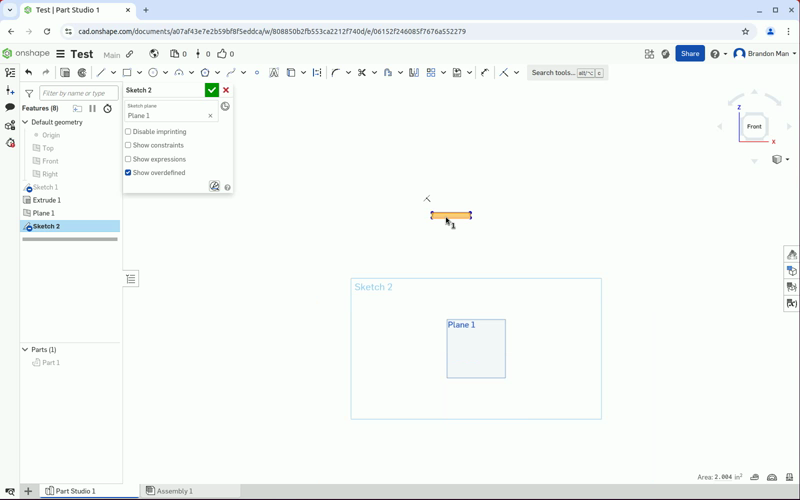
scroll(-6)
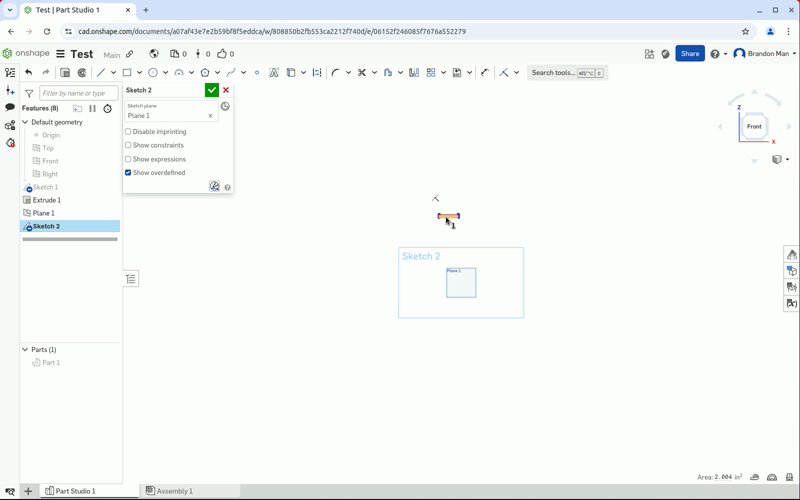
mouse_move(73, 352)
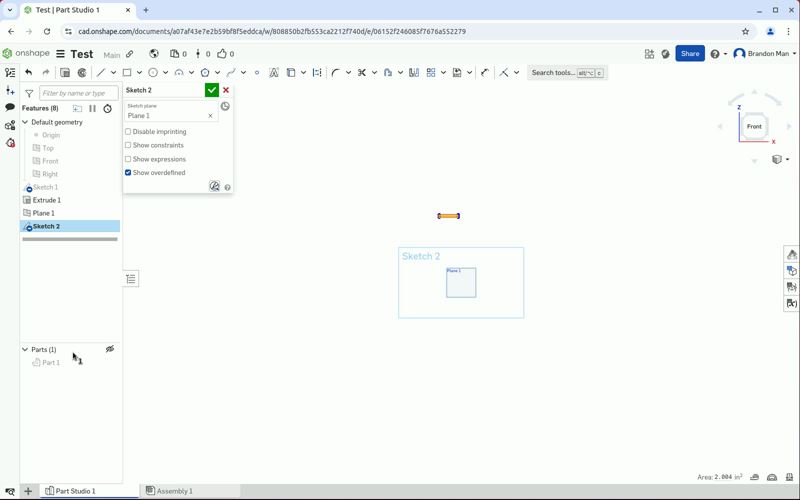
key(shift+y)
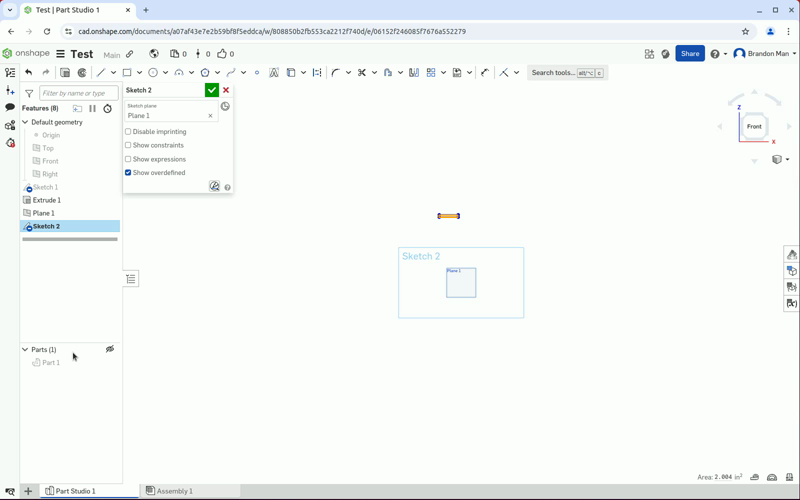
key(shift+e)
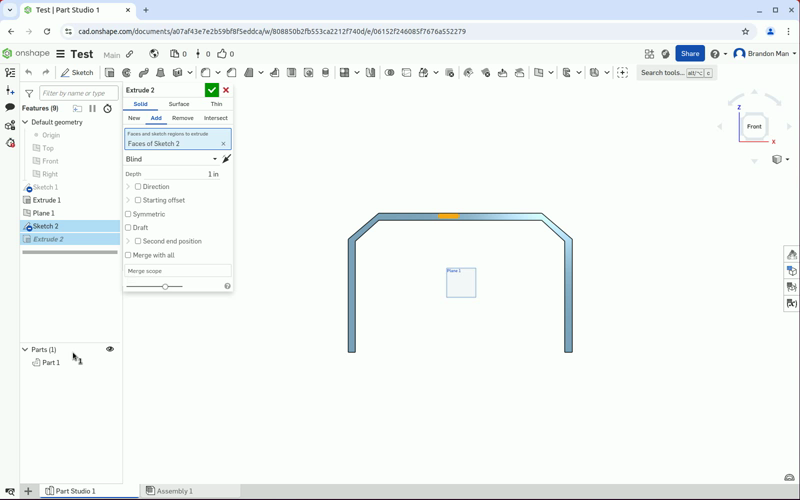
mouse_move(143, 106)
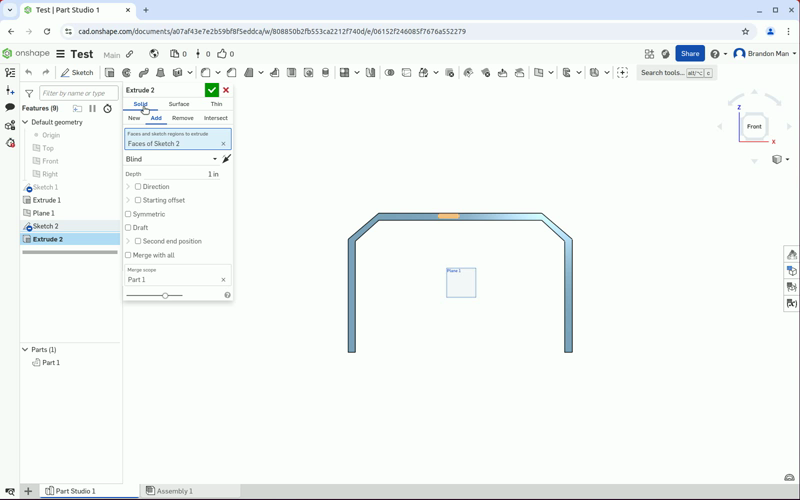
click(143, 106)
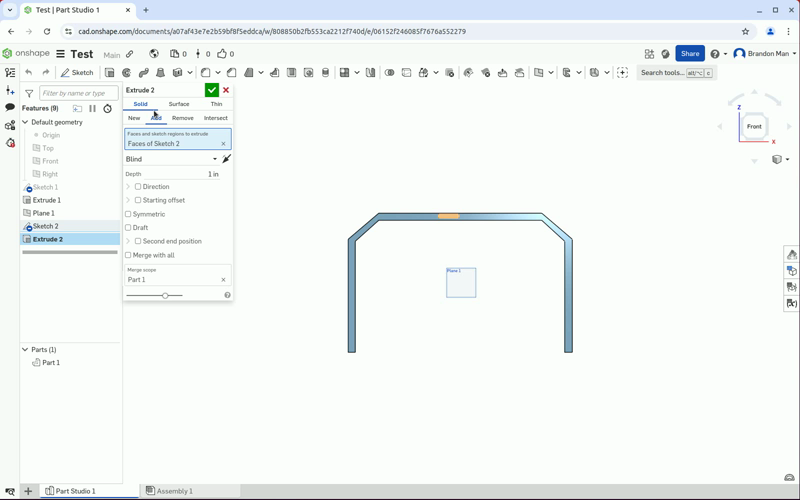
mouse_move(186, 120)
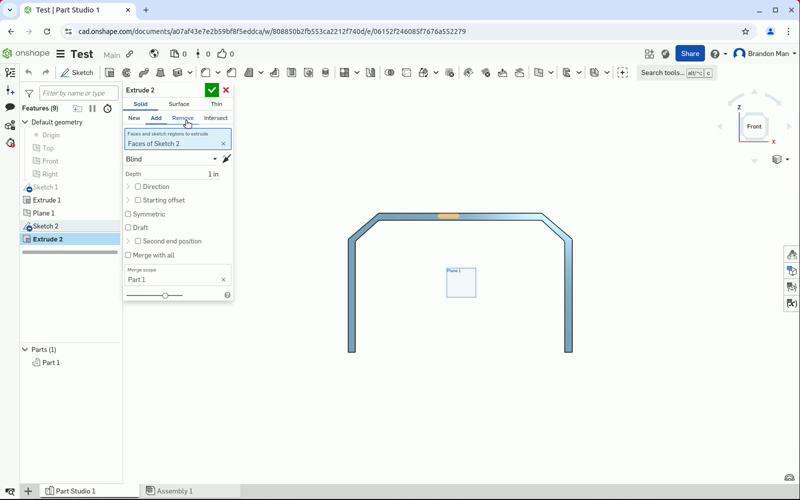
click(186, 120)
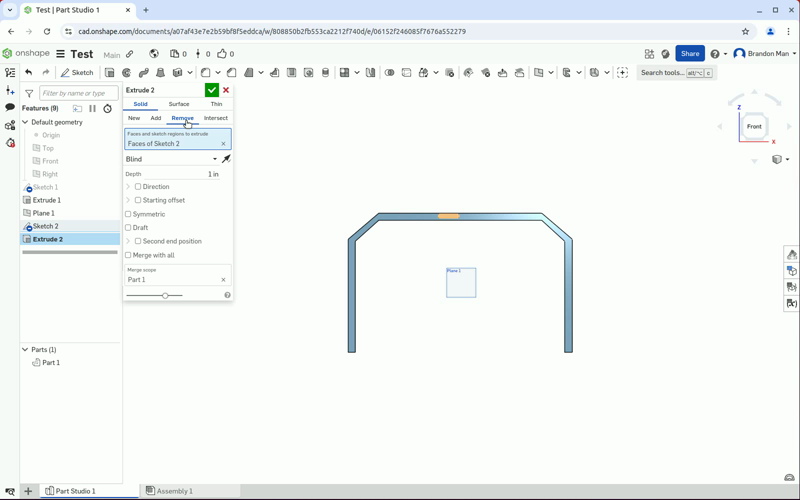
key(tab, 4)
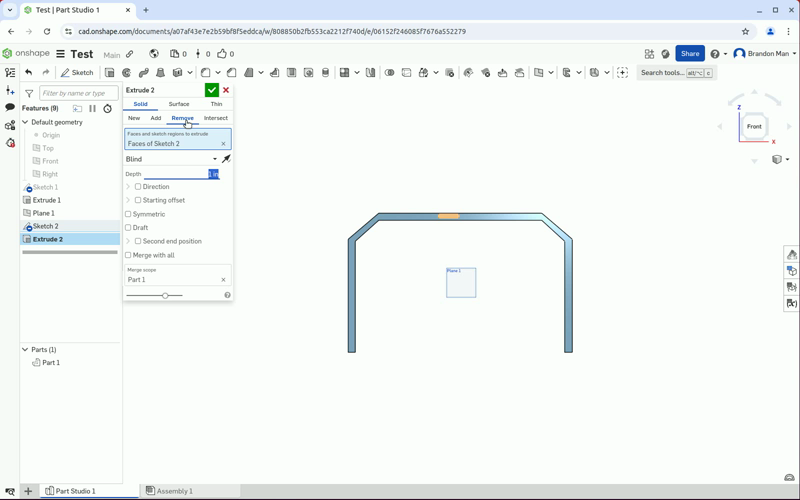
text(0.241)
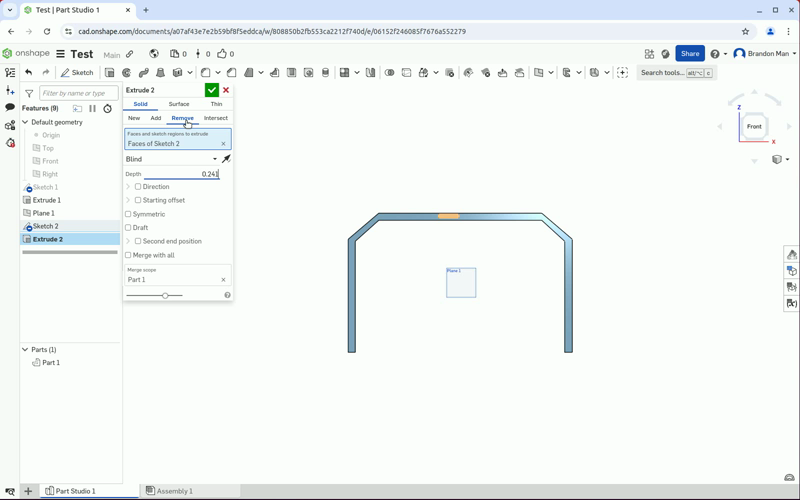
key(tab, 6)
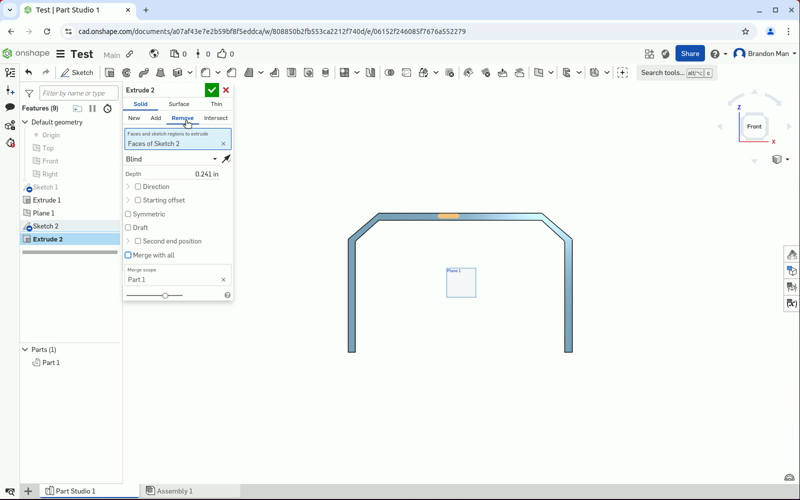
key(space)
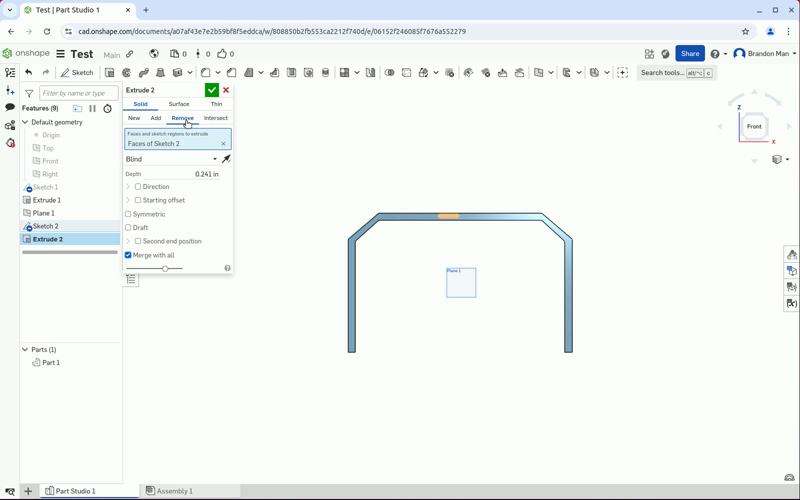
key(enter)
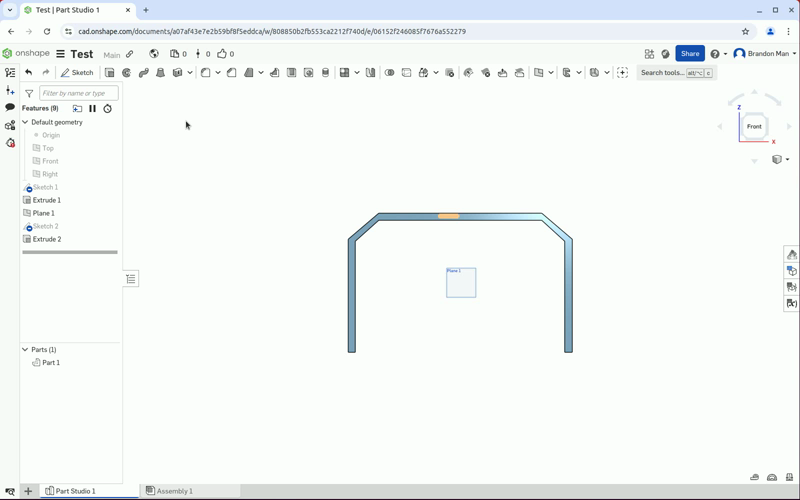
key(shift+h)
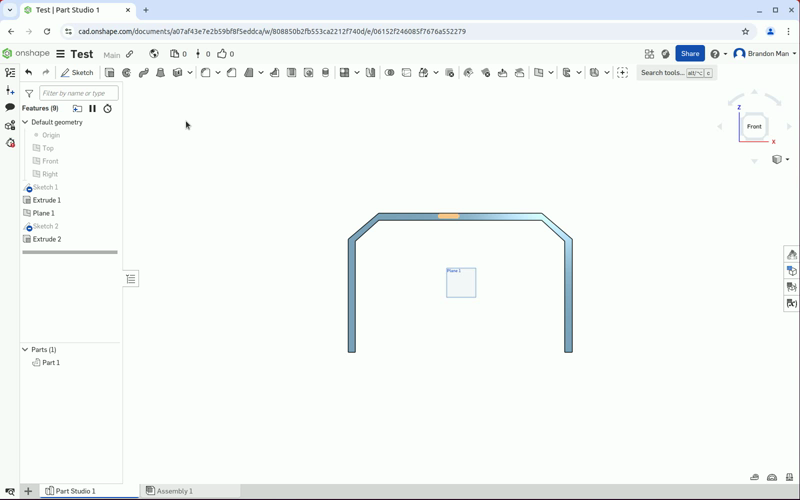
key(shift+h)
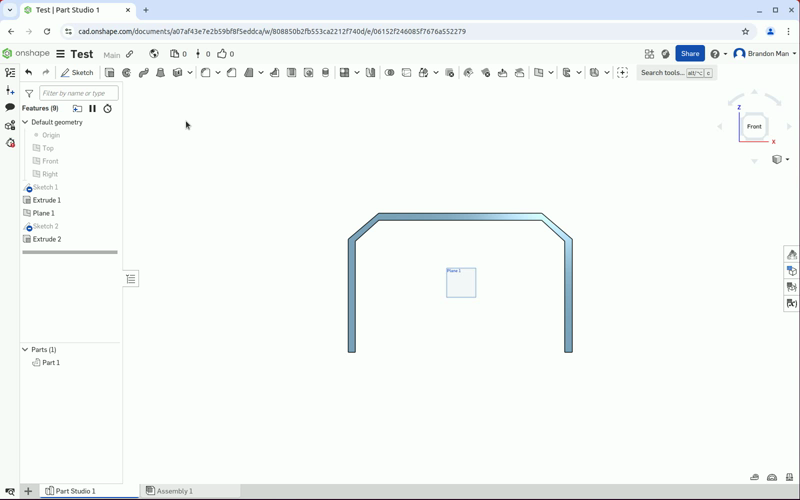
mouse_move(73, 189)
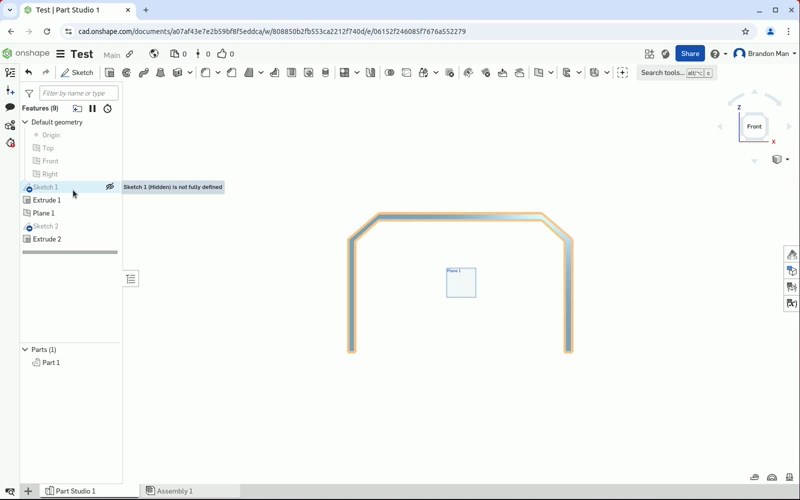
click(73, 189)
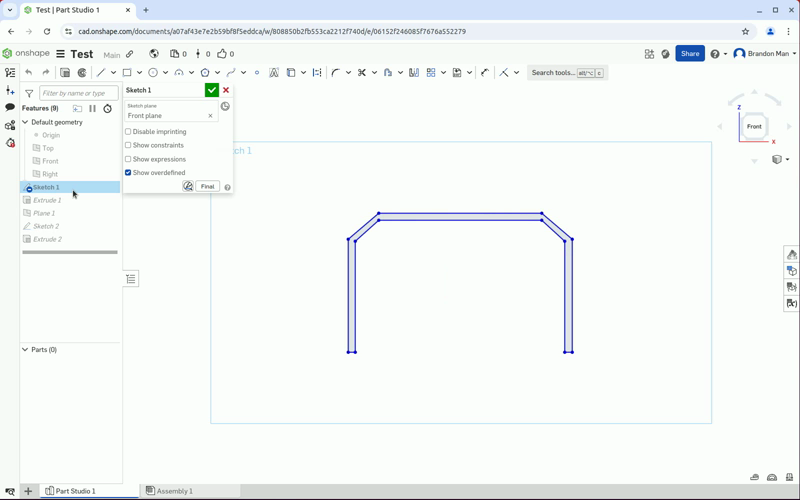
mouse_move(229, 92)
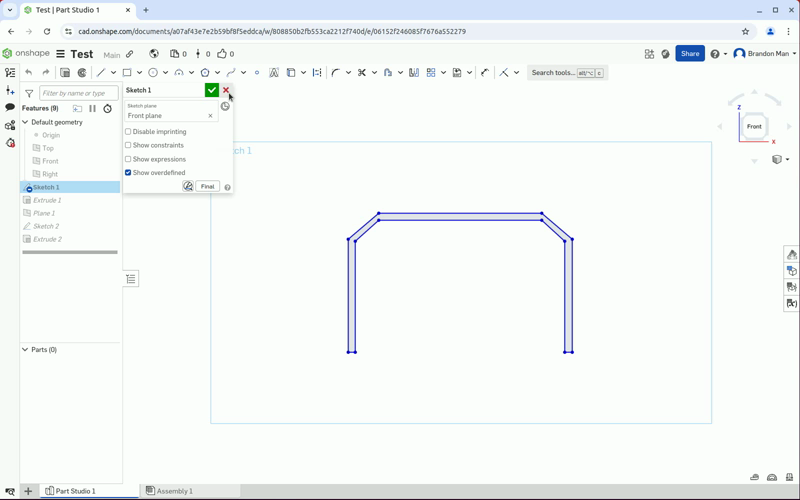
click(229, 92)
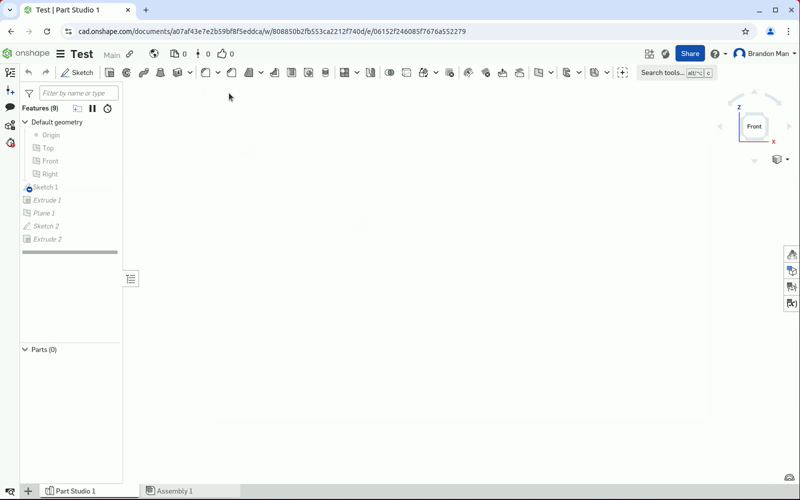
key(shift+s)
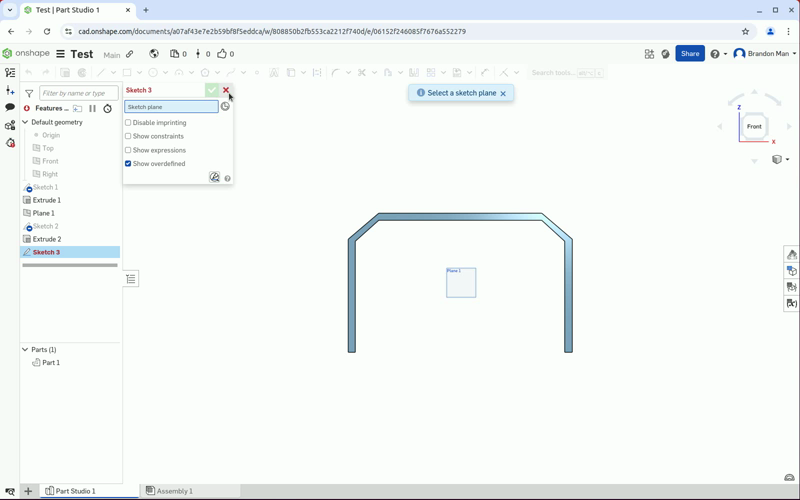
mouse_move(73, 215)
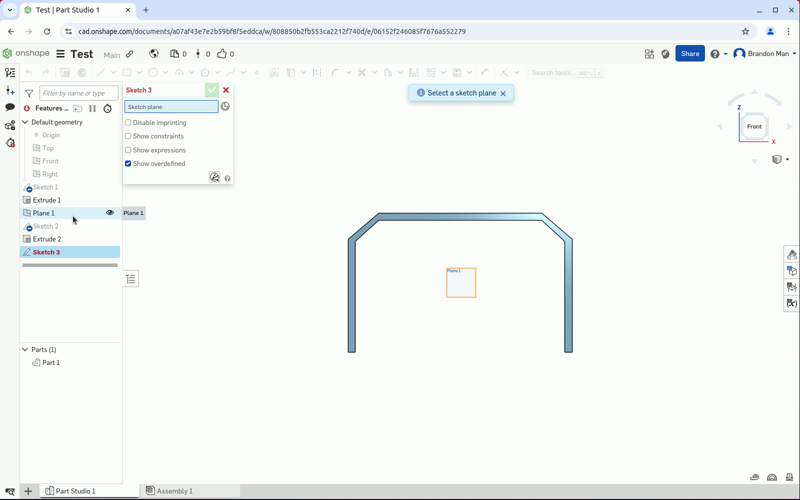
click(73, 215)
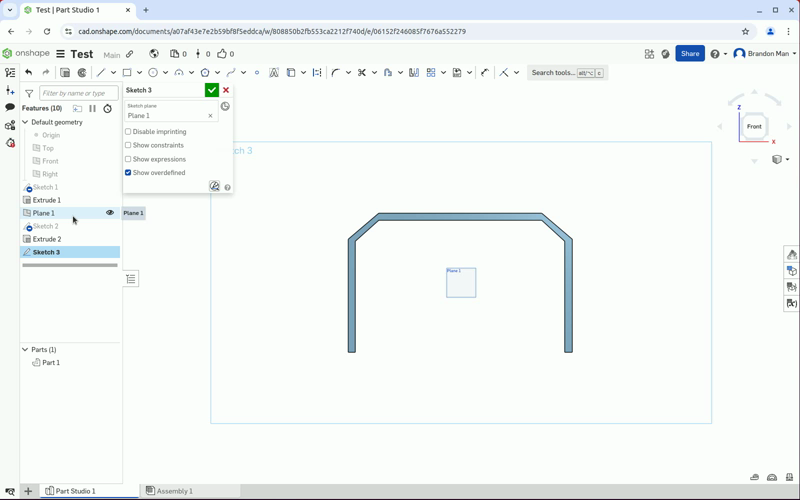
mouse_move(73, 352)
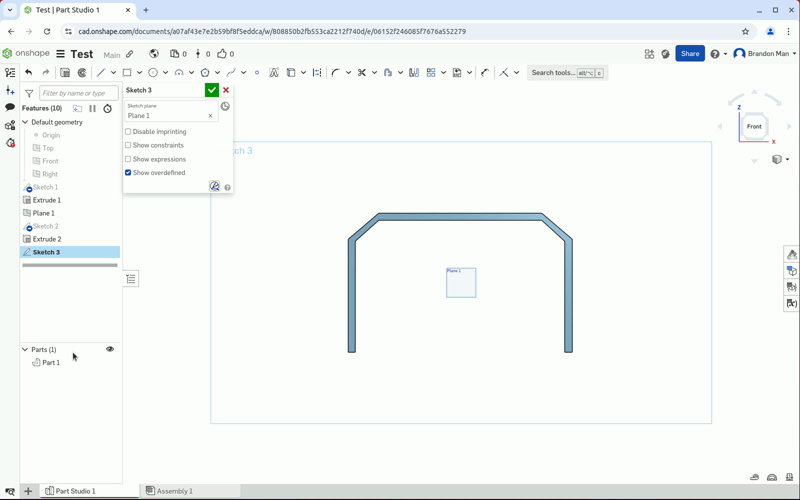
key(y)
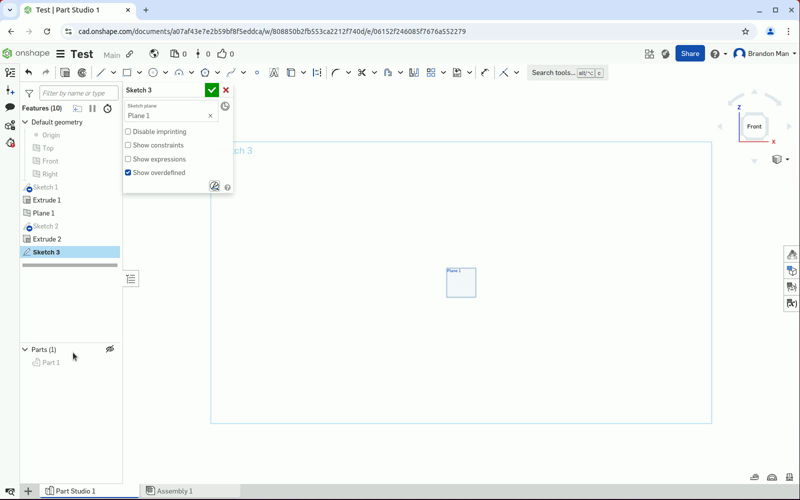
key(l)
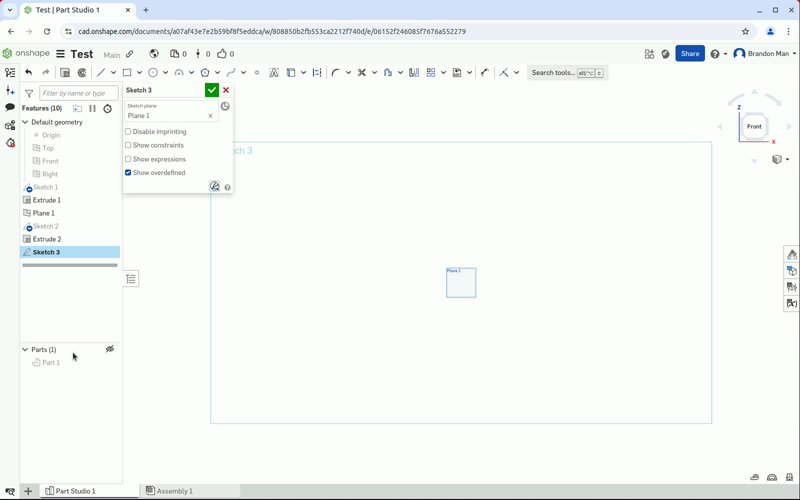
key_down(shift)
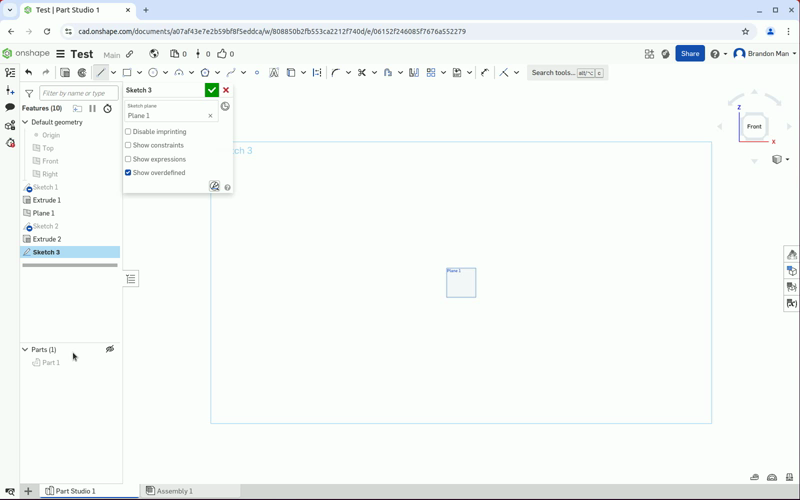
mouse_move(464, 217)
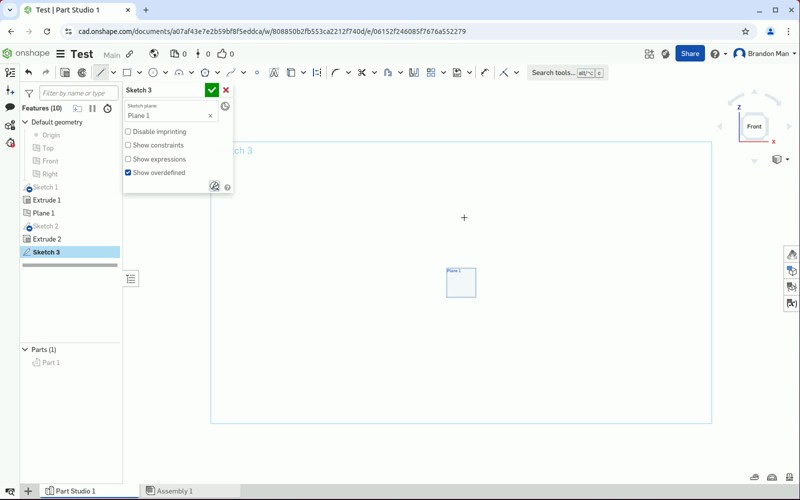
click(464, 217)
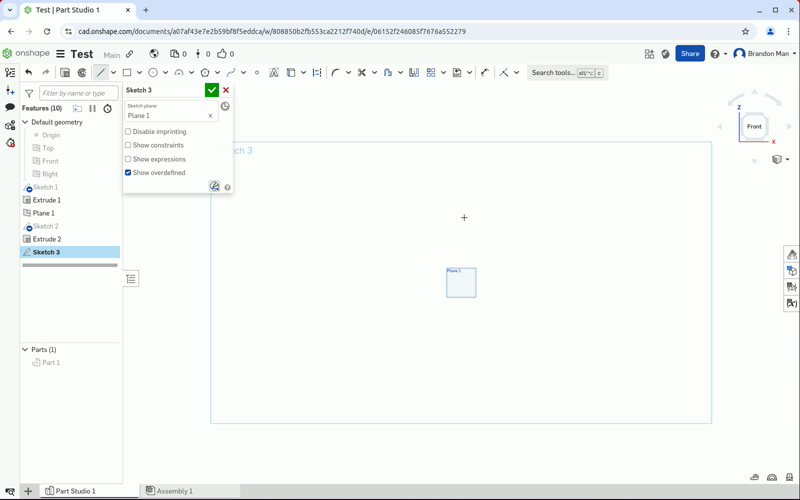
key_up(shift)
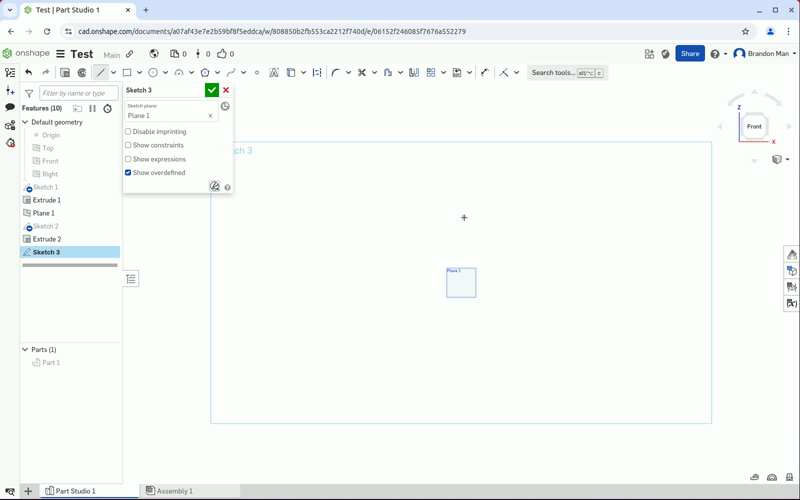
key_down(shift)
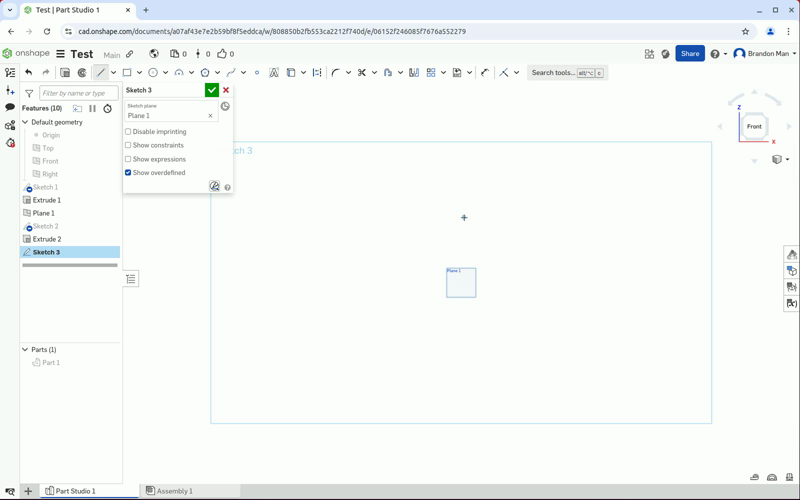
mouse_move(494, 217)
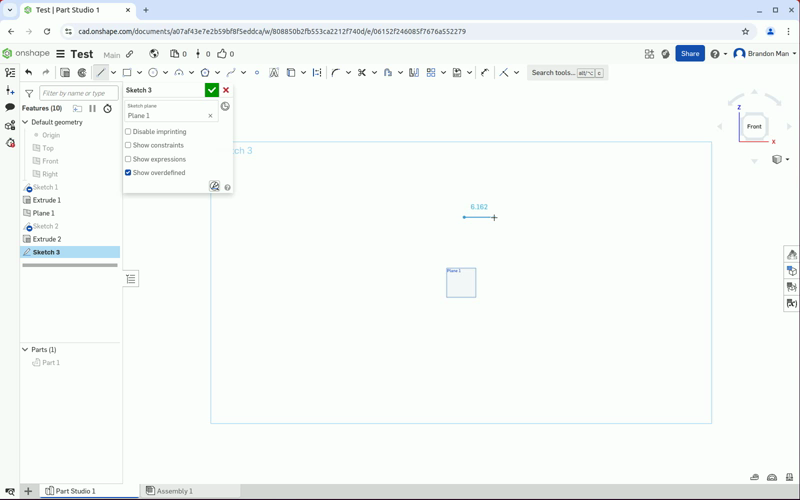
mouse_move(482, 217)
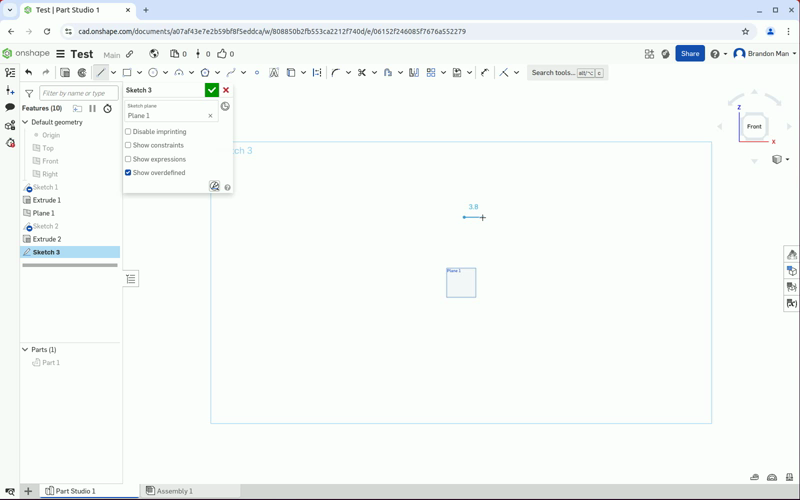
click(482, 217)
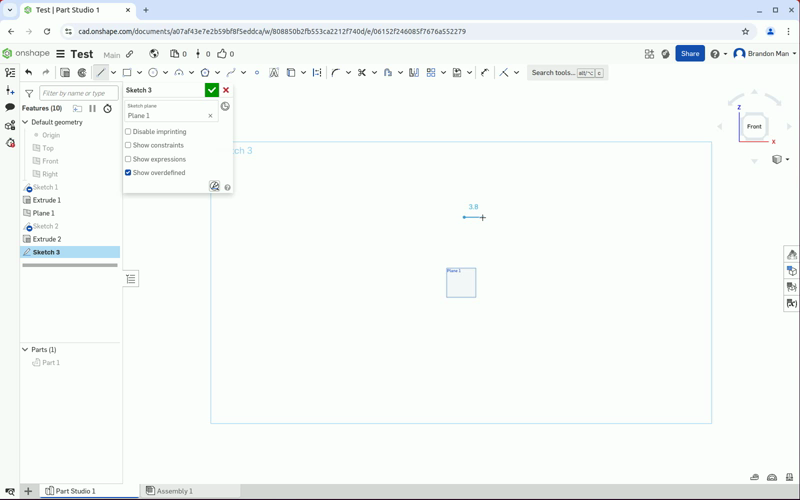
key_up(shift)
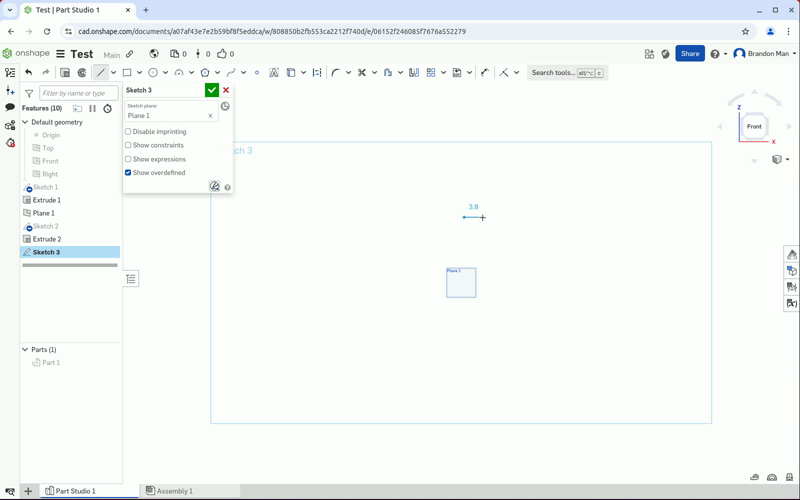
key_down(shift)
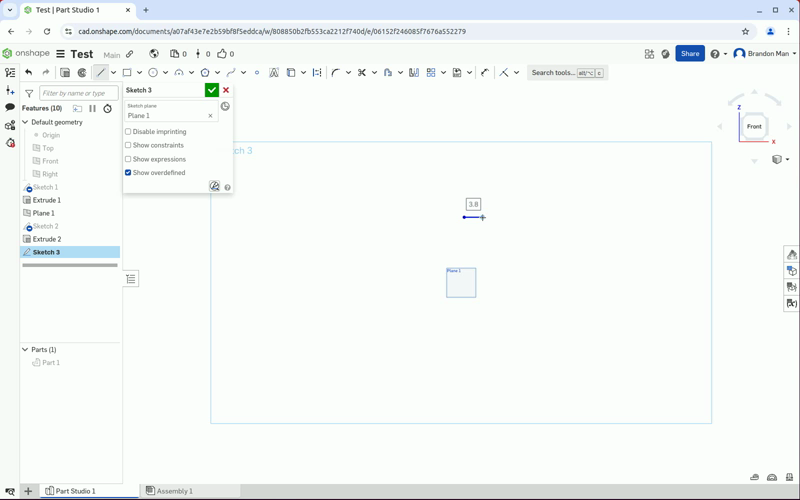
mouse_move(512, 217)
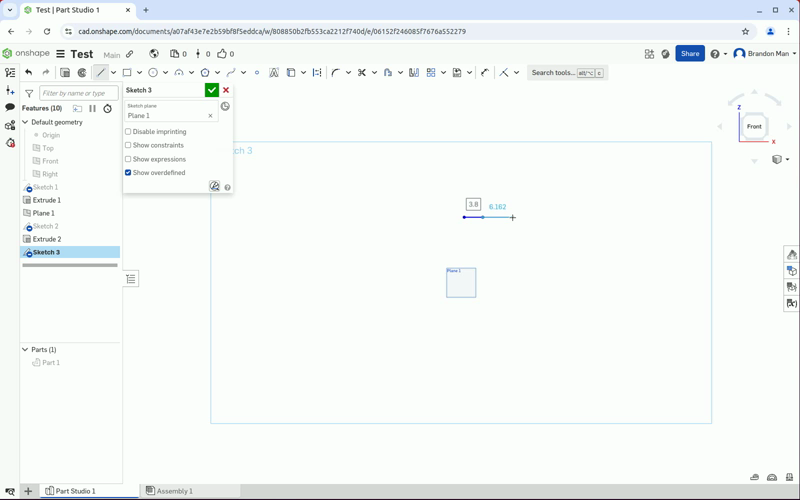
mouse_move(482, 214)
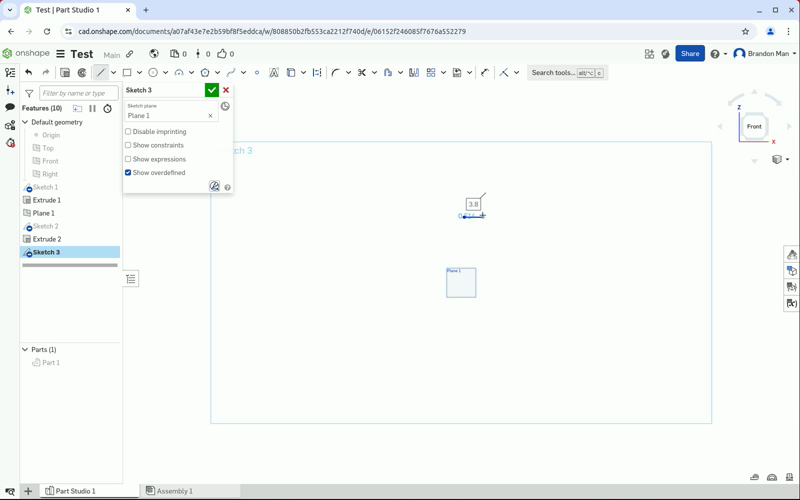
scroll(6)
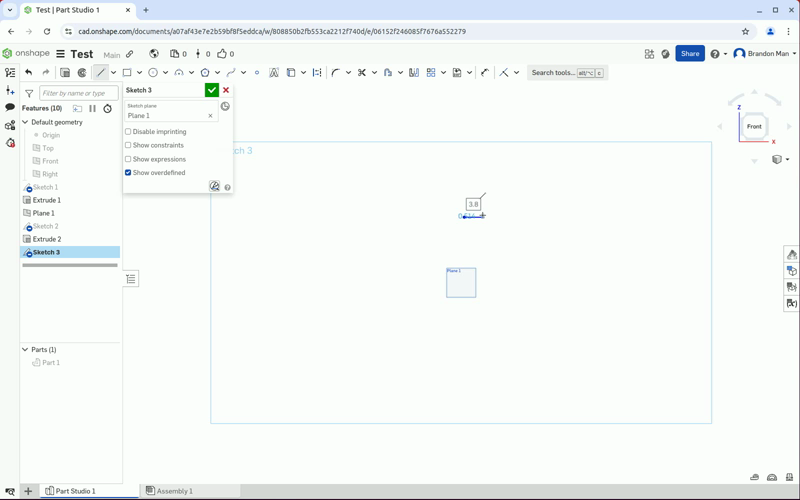
scroll(6)
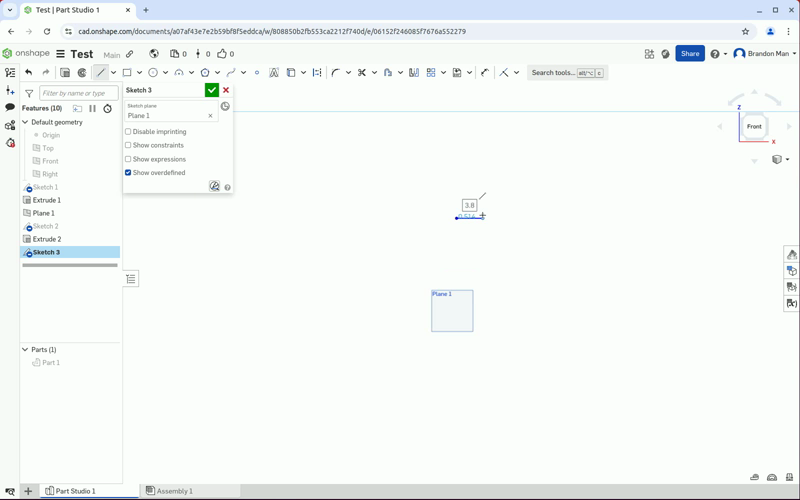
scroll(6)
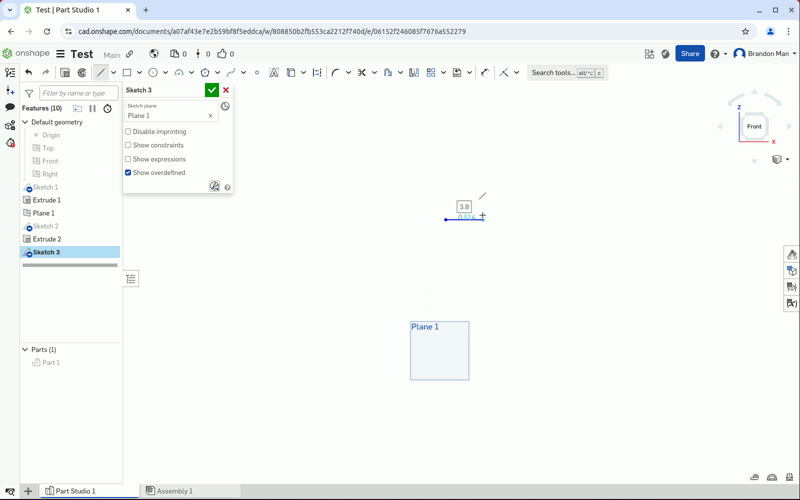
scroll(6)
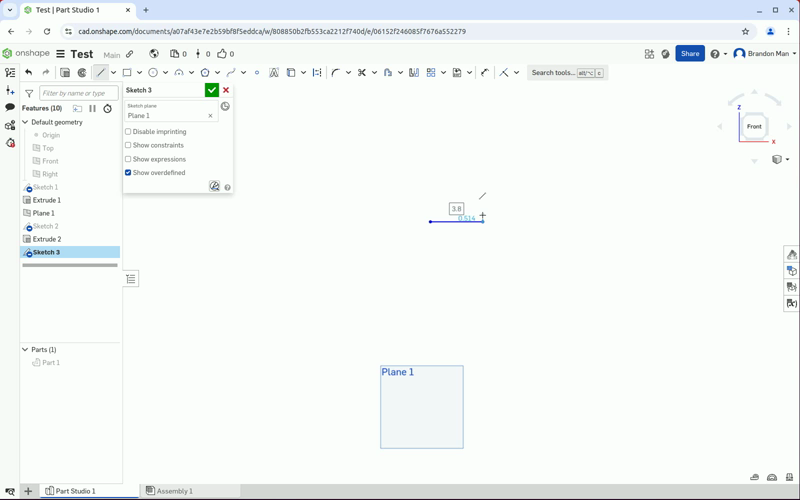
scroll(6)
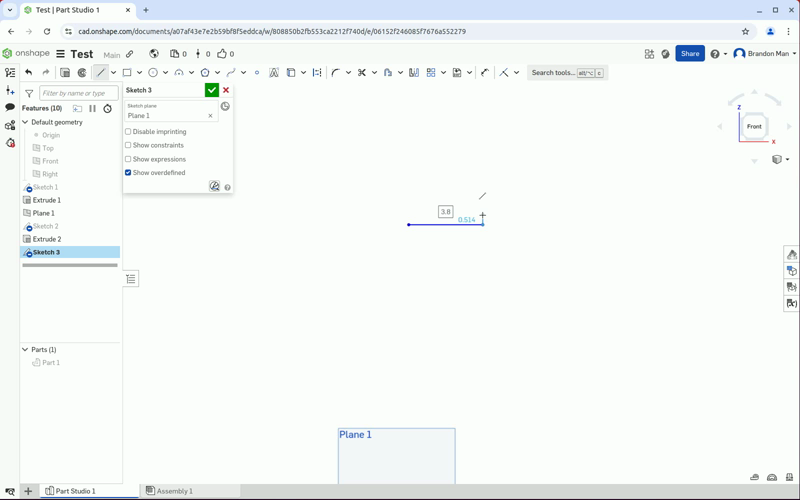
scroll(6)
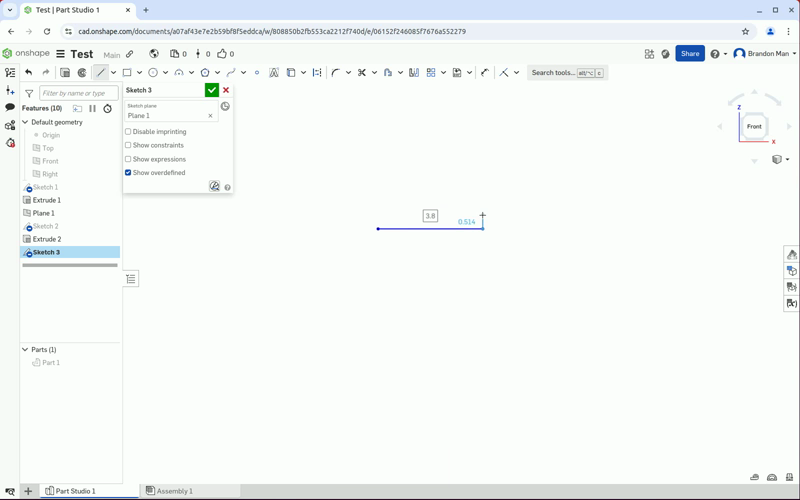
scroll(6)
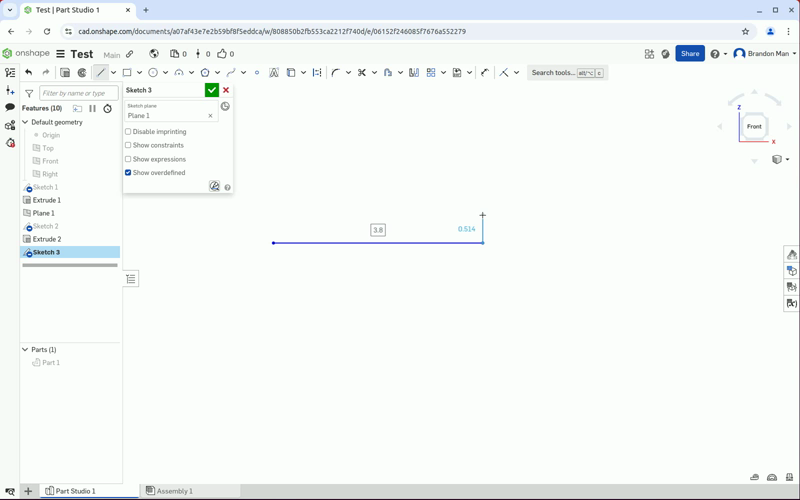
click(482, 214)
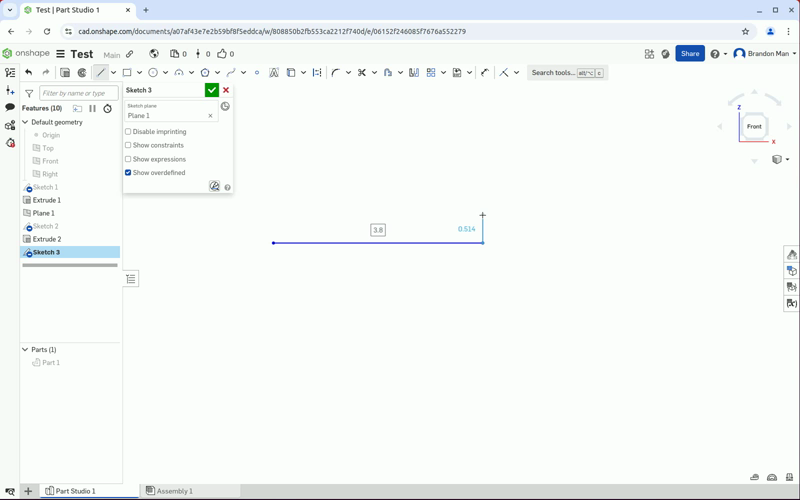
scroll(-6)
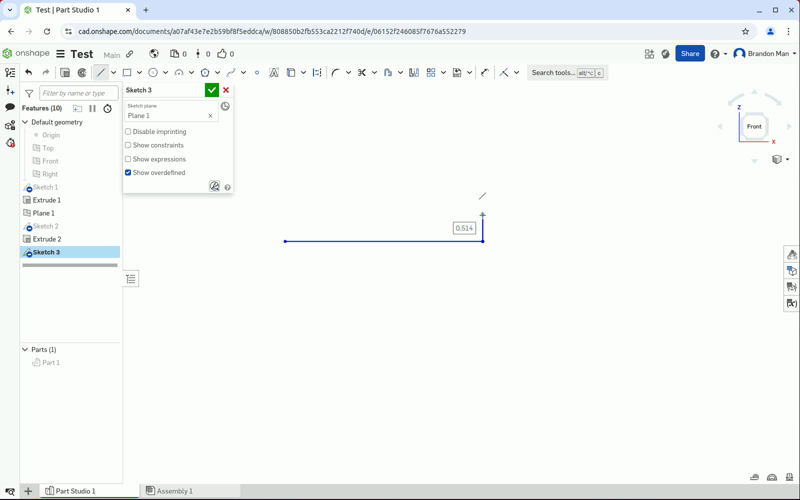
scroll(-6)
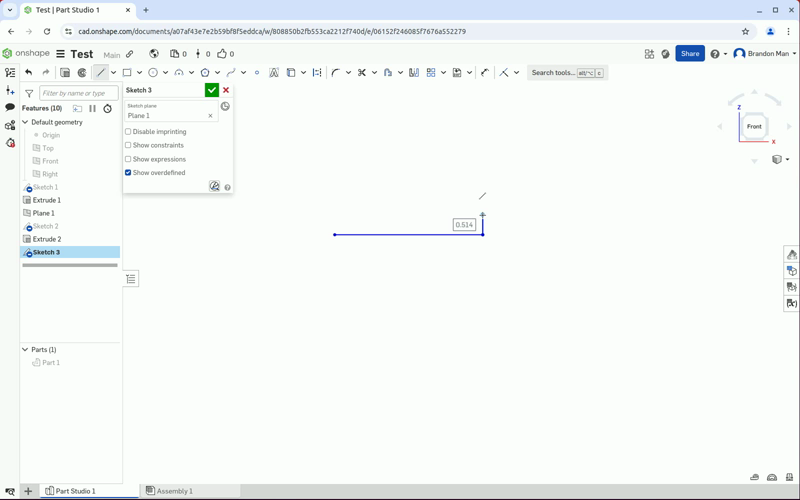
scroll(-6)
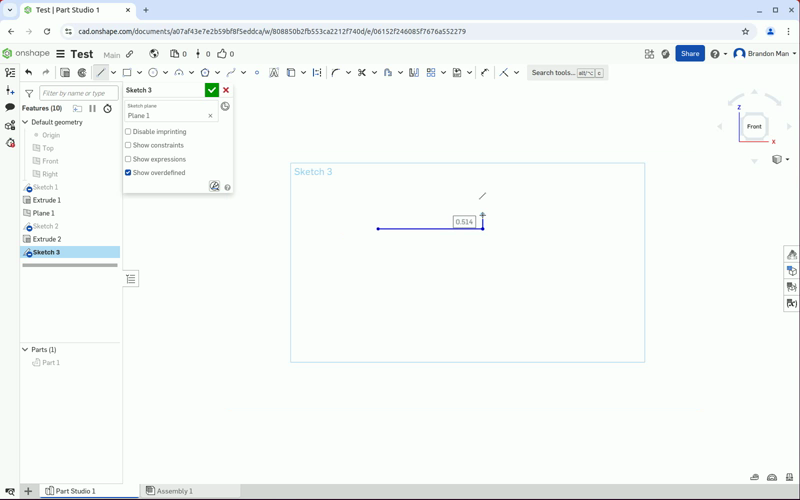
scroll(-6)
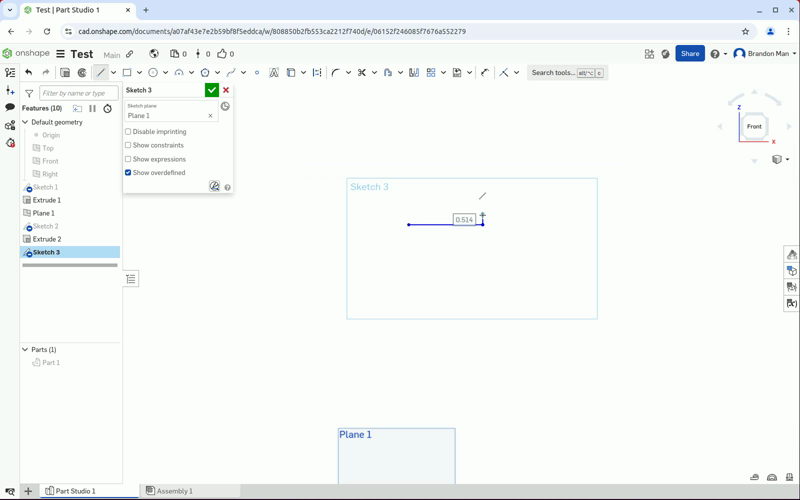
scroll(-6)
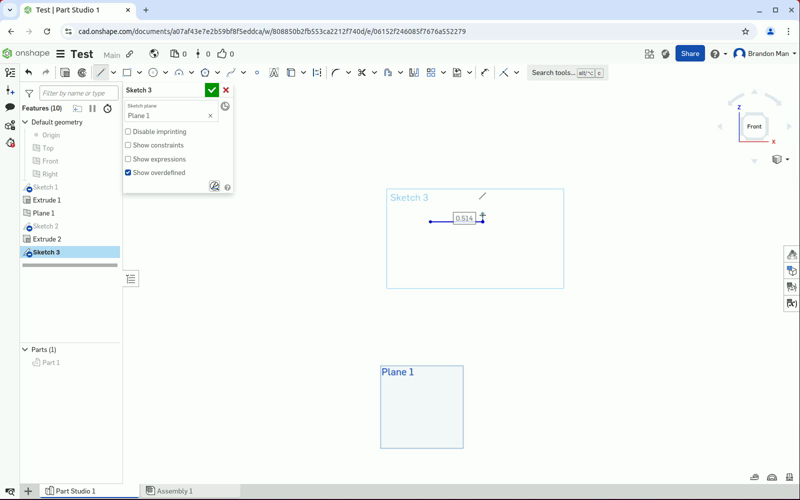
scroll(-6)
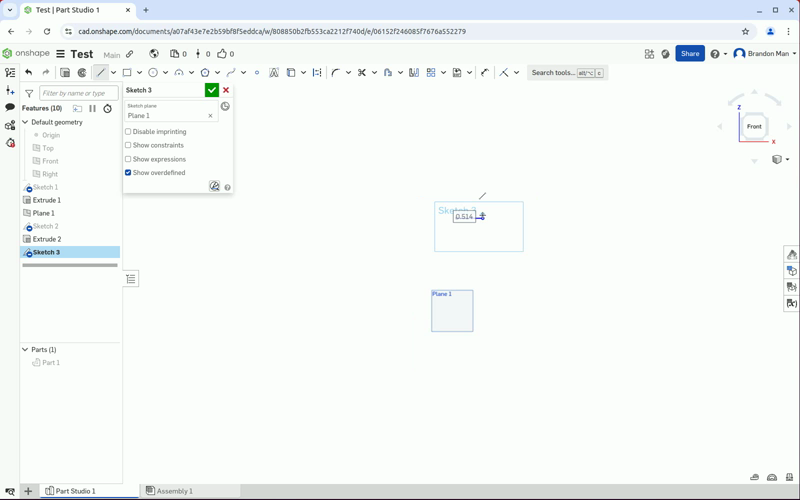
scroll(-6)
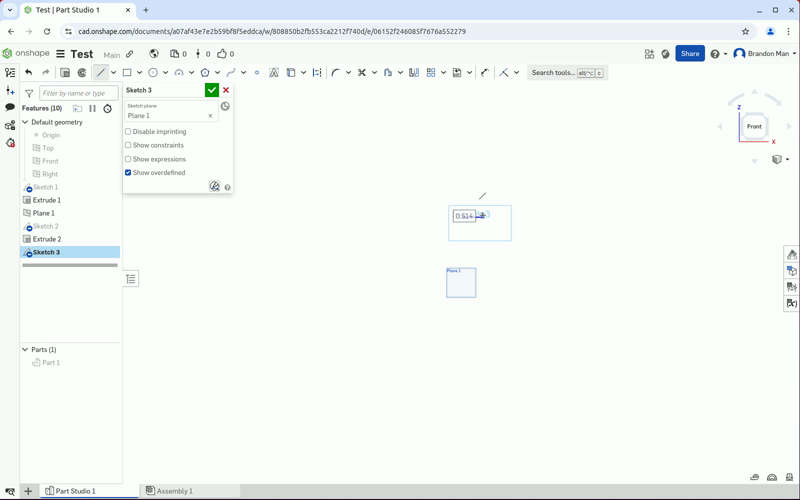
key_up(shift)
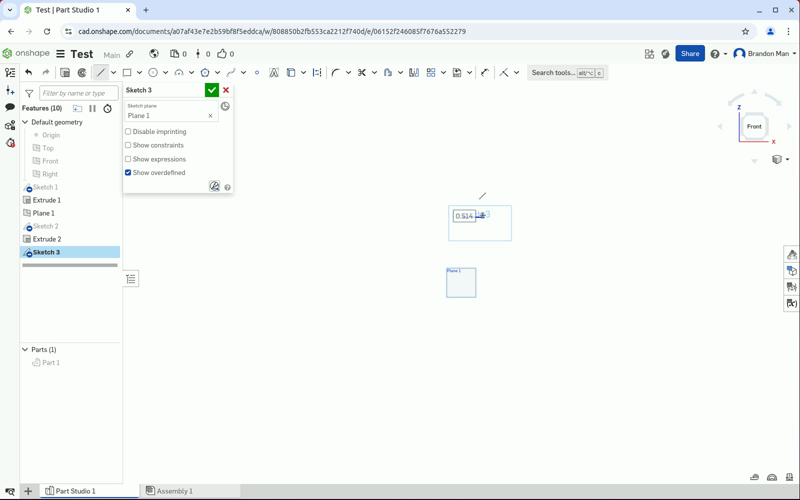
key_down(shift)
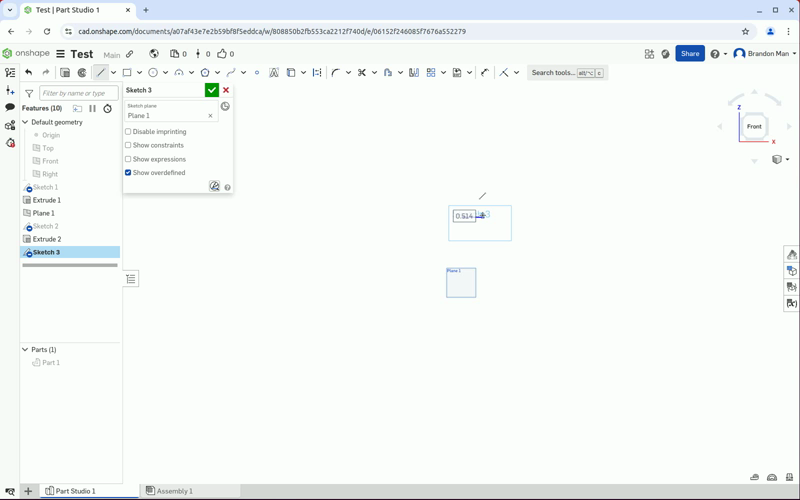
mouse_move(512, 214)
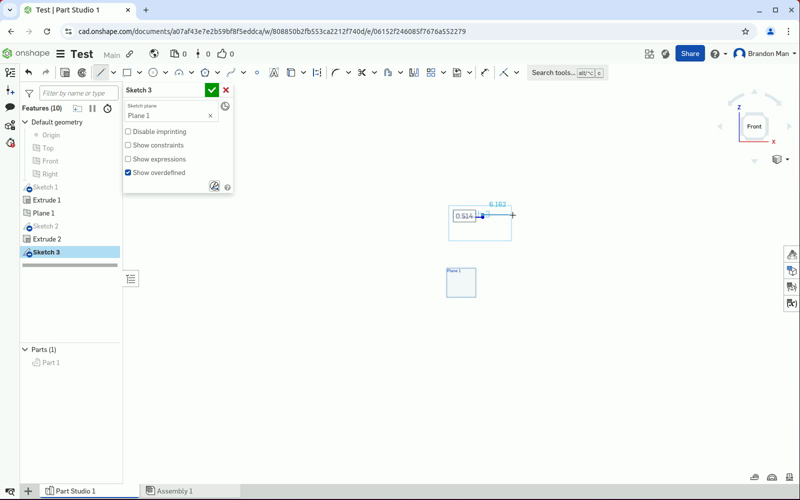
mouse_move(464, 214)
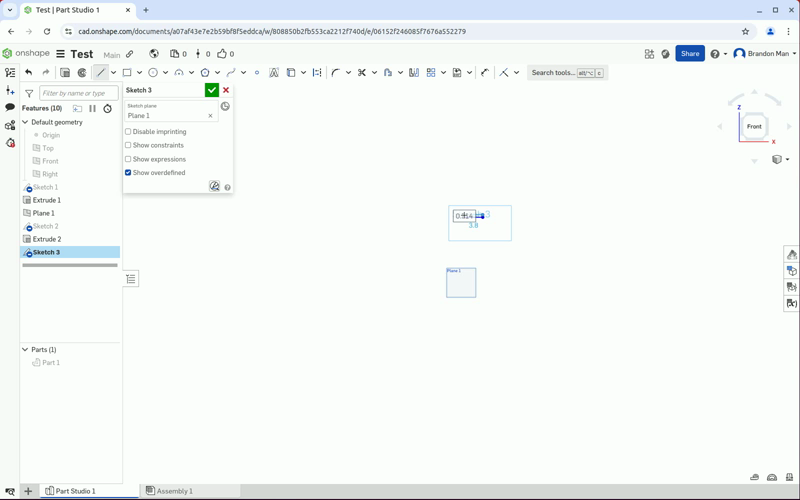
scroll(6)
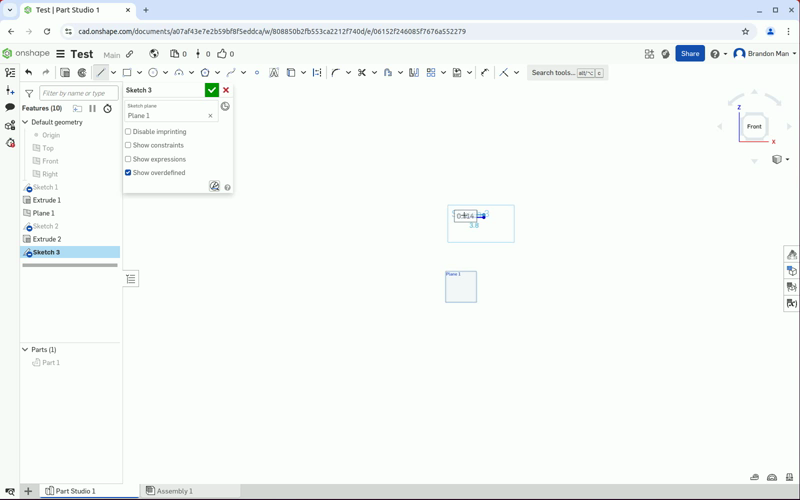
scroll(6)
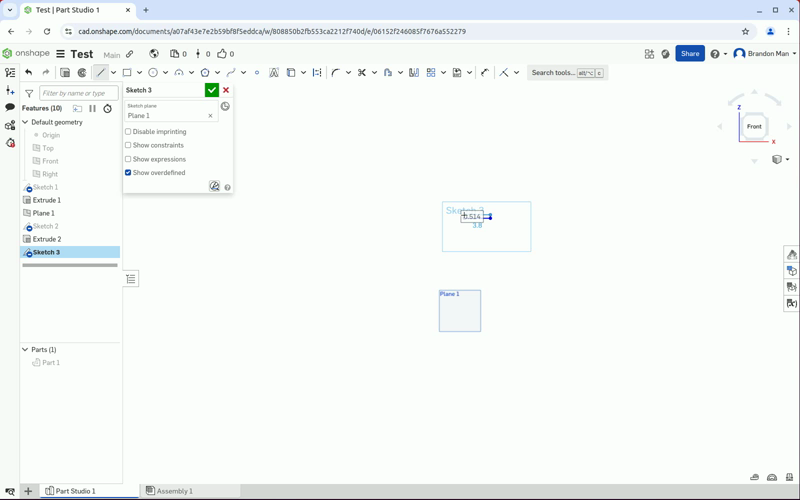
scroll(6)
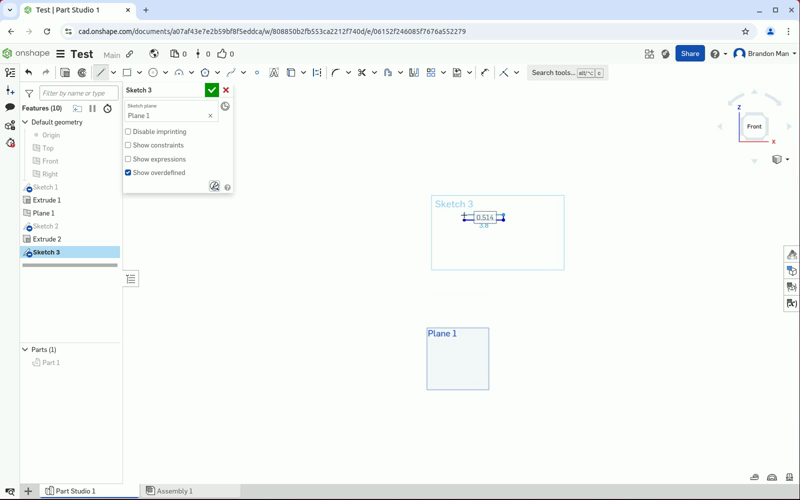
scroll(6)
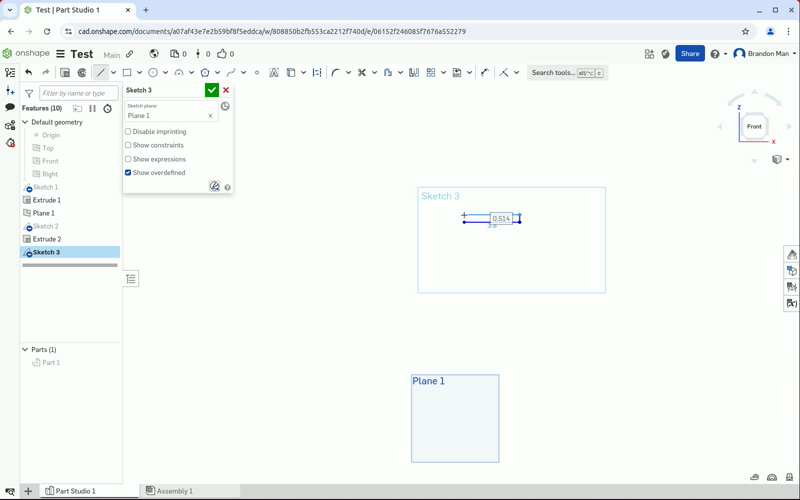
scroll(6)
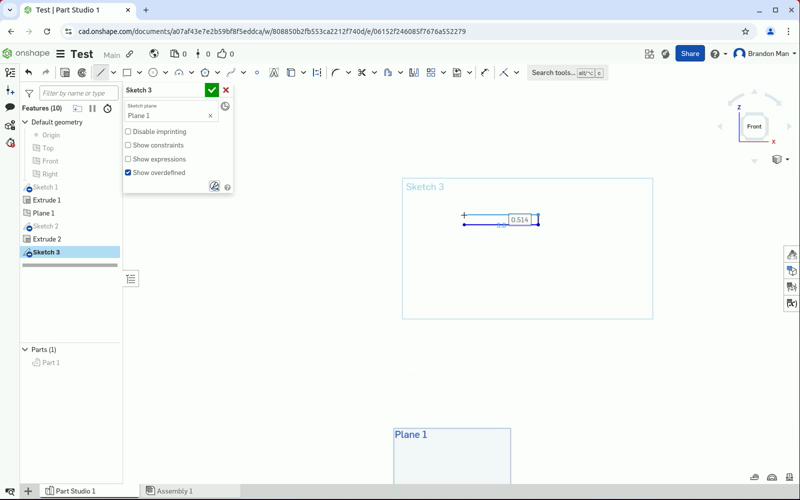
scroll(6)
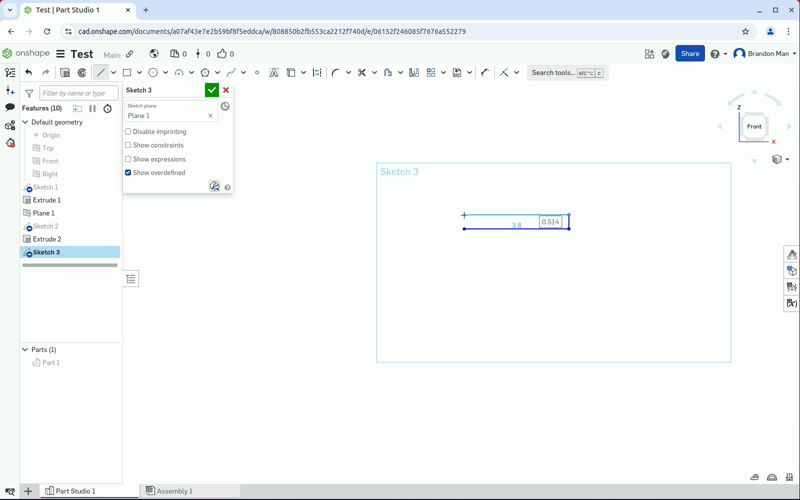
scroll(6)
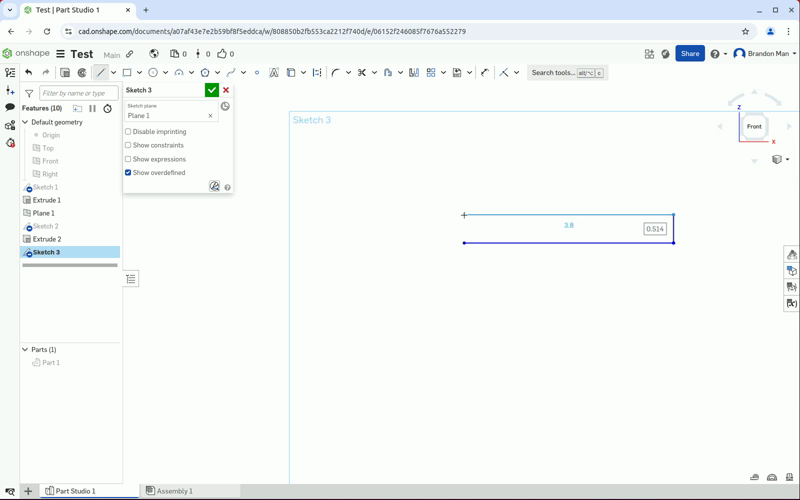
click(464, 214)
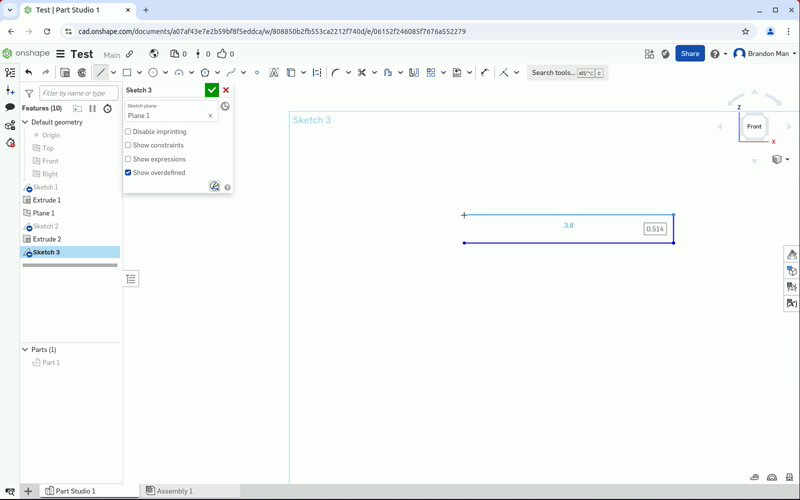
scroll(-6)
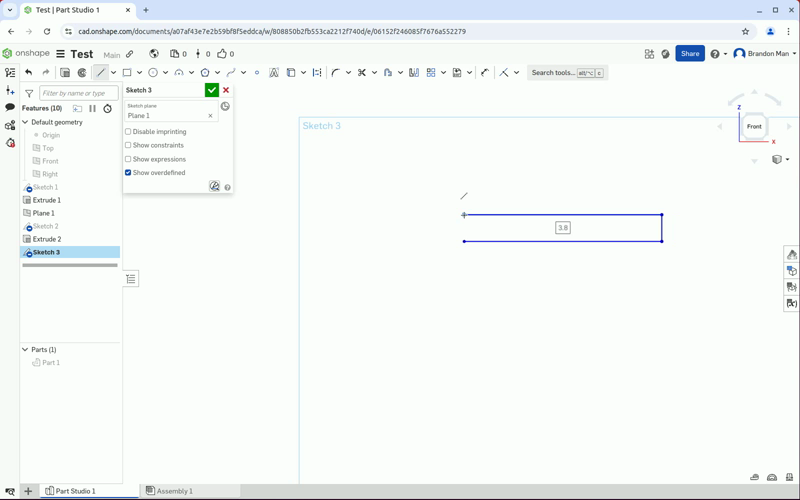
scroll(-6)
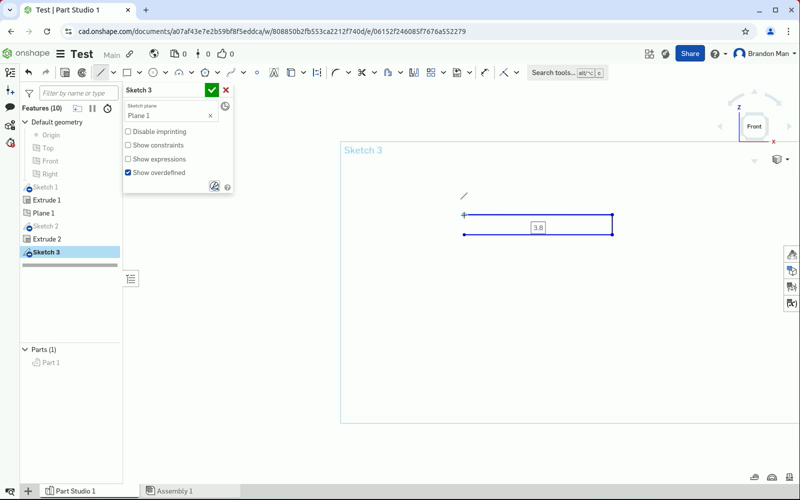
scroll(-6)
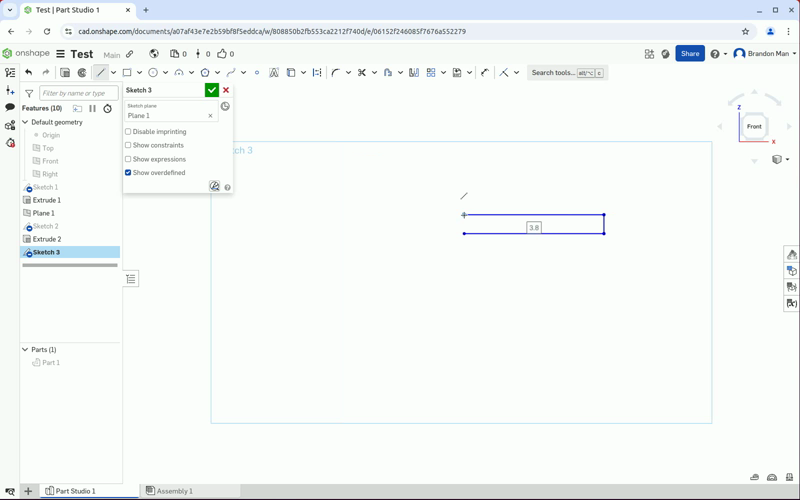
scroll(-6)
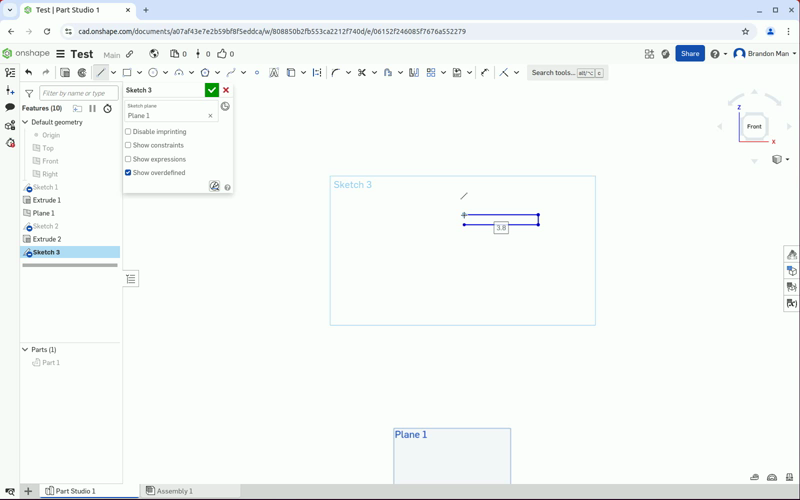
scroll(-6)
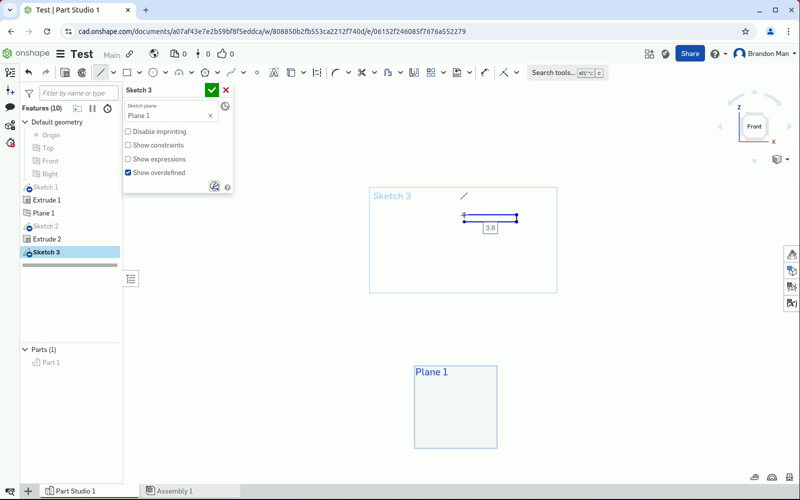
scroll(-6)
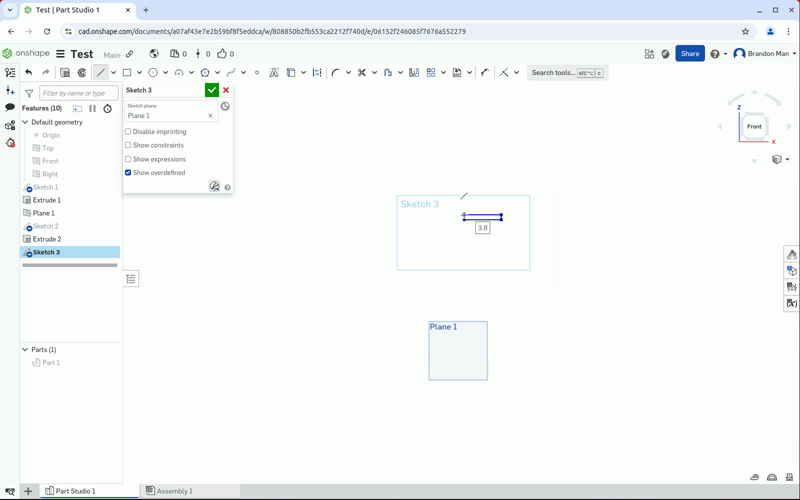
scroll(-6)
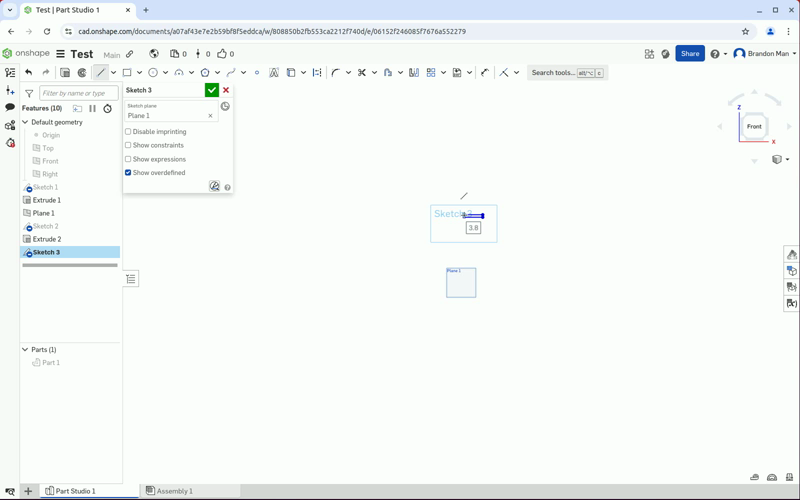
key_up(shift)
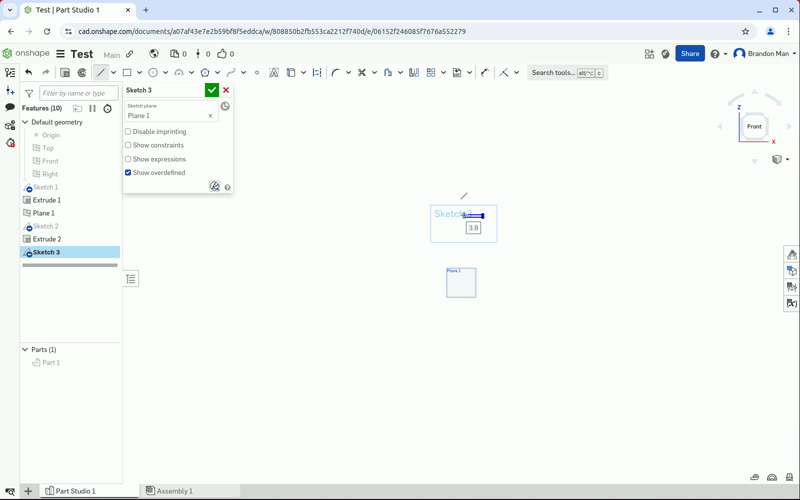
mouse_move(494, 214)
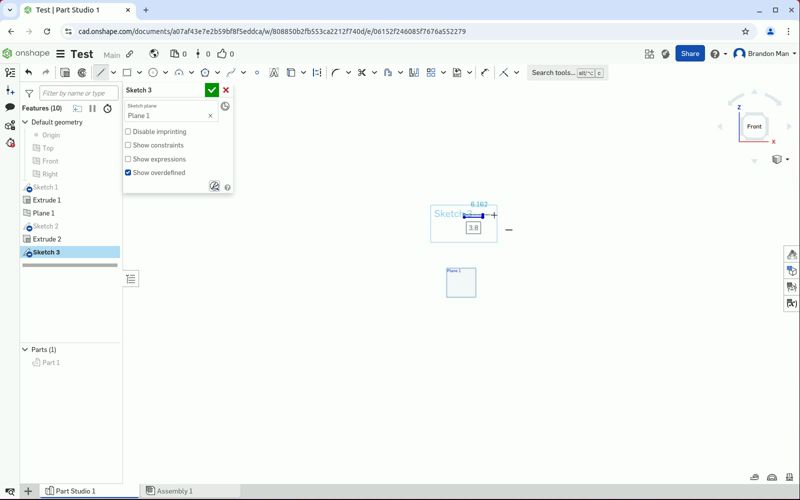
key_down(shift)
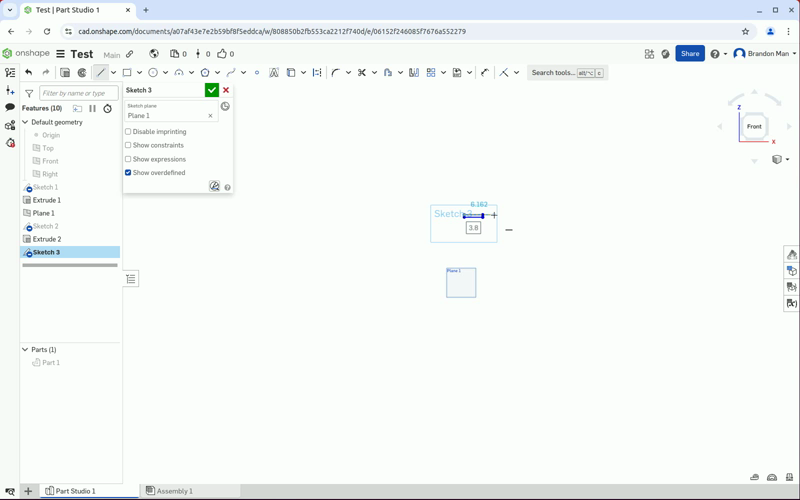
mouse_move(464, 217)
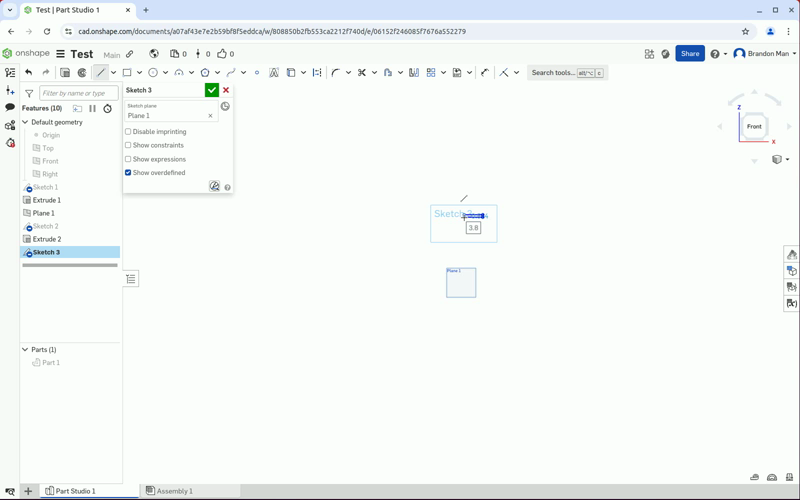
scroll(6)
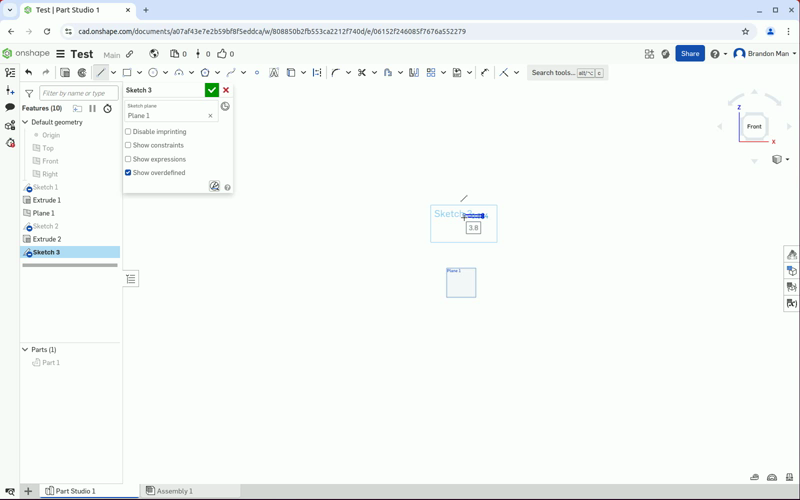
scroll(6)
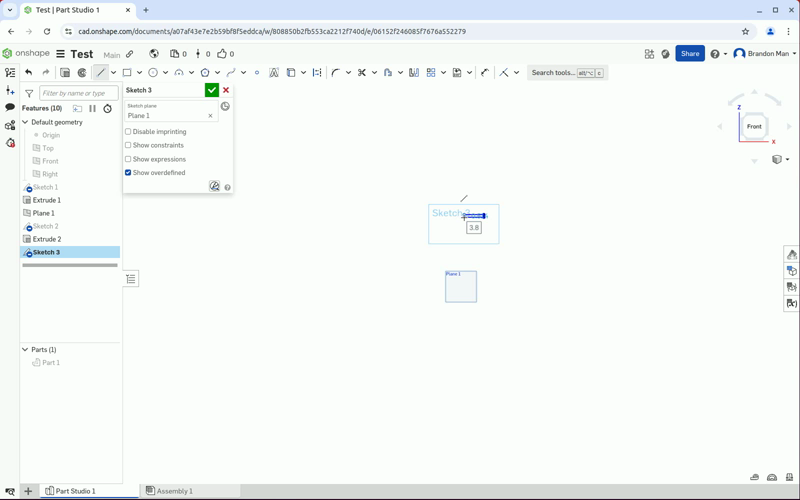
scroll(6)
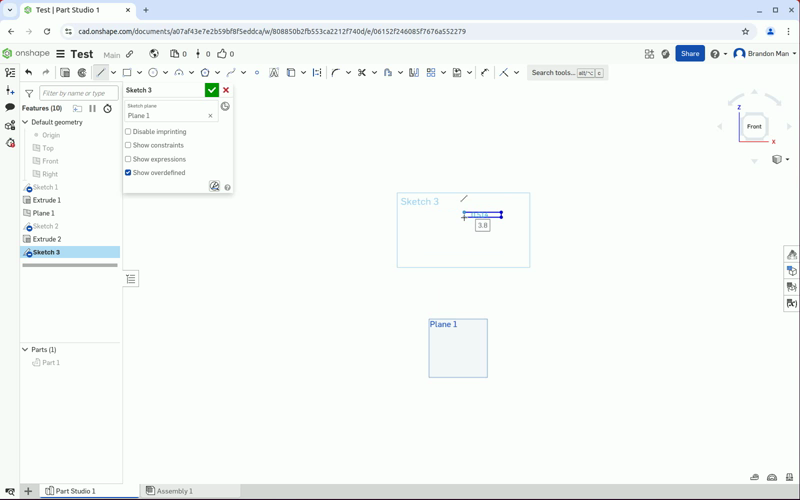
scroll(6)
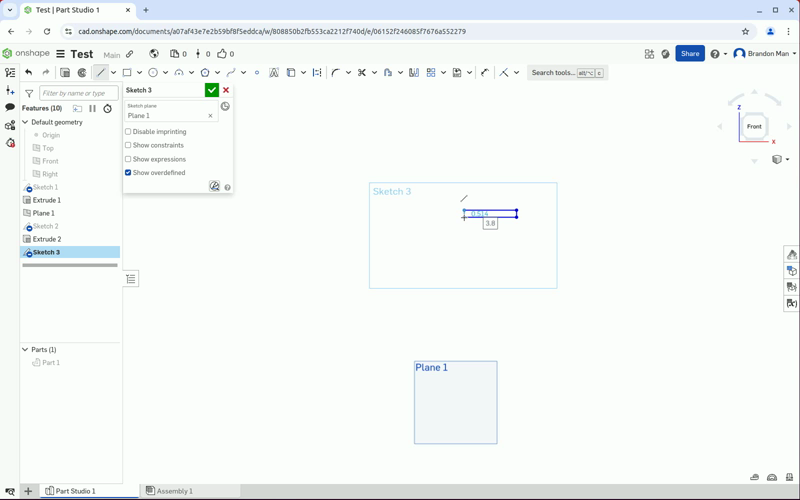
scroll(6)
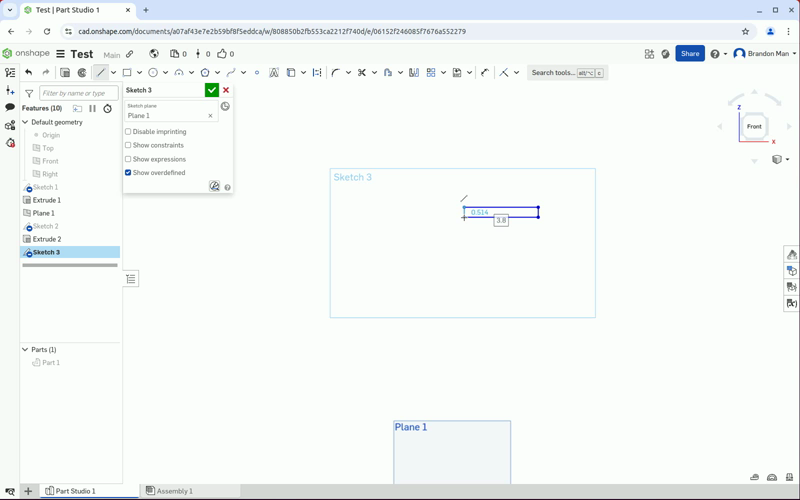
scroll(6)
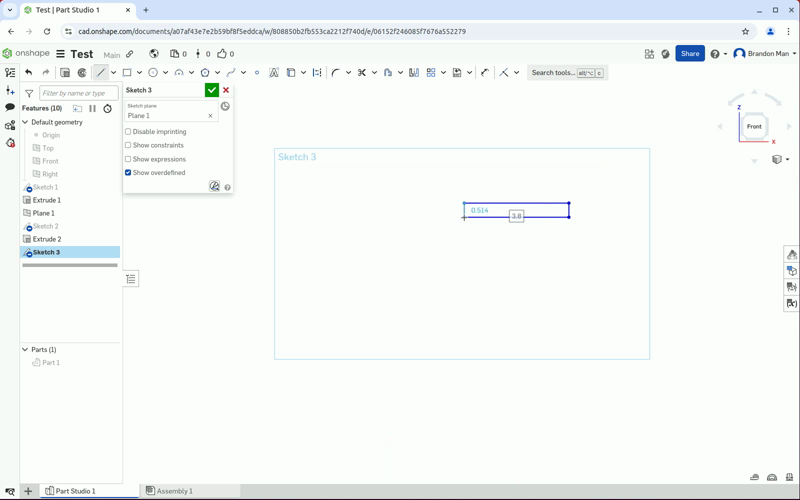
scroll(6)
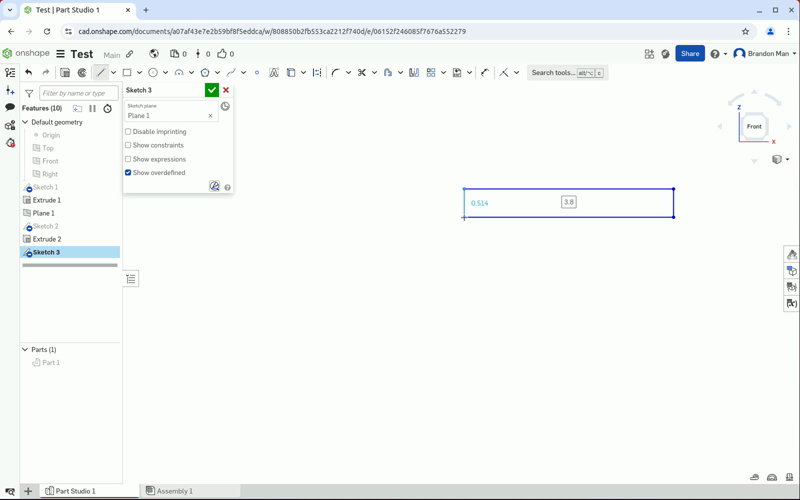
key_up(shift)
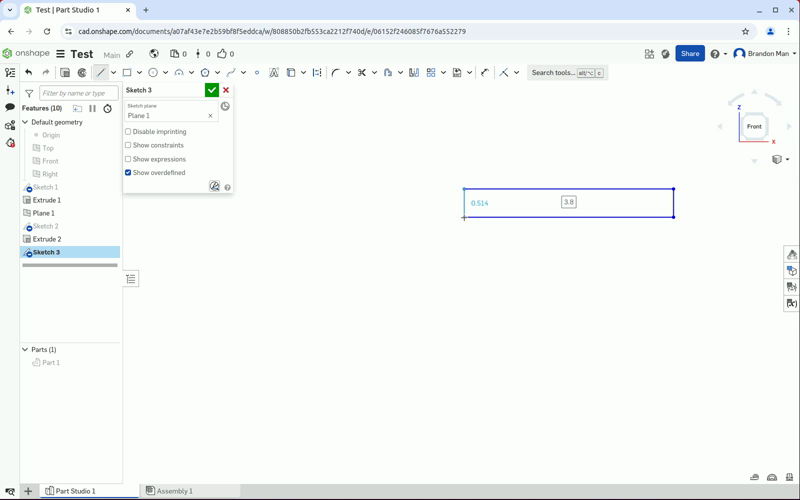
click(464, 217)
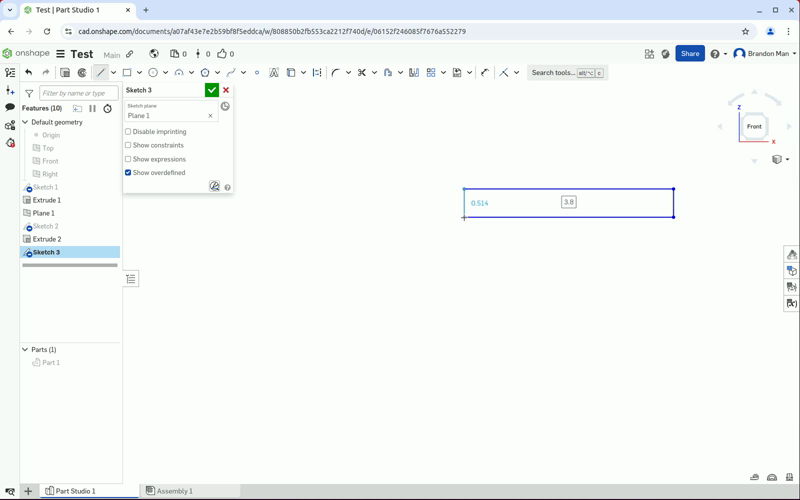
scroll(-6)
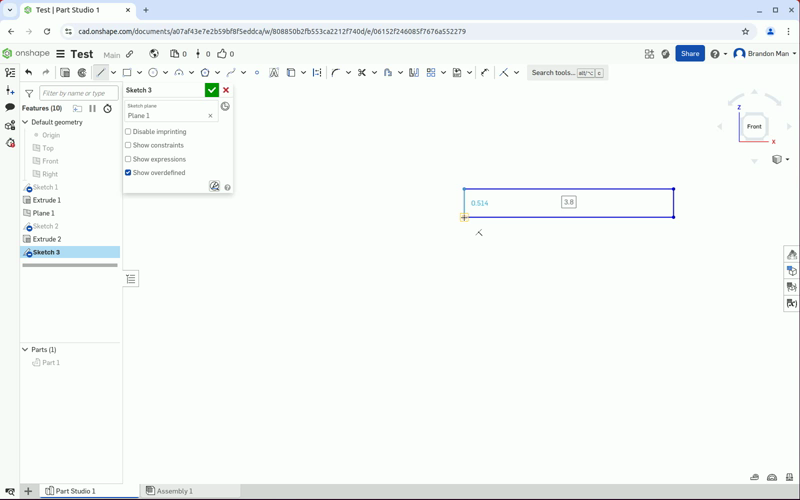
scroll(-6)
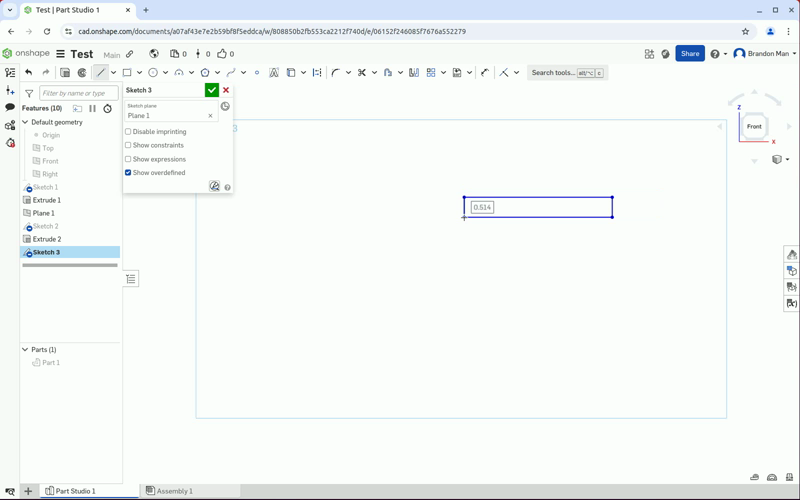
scroll(-6)
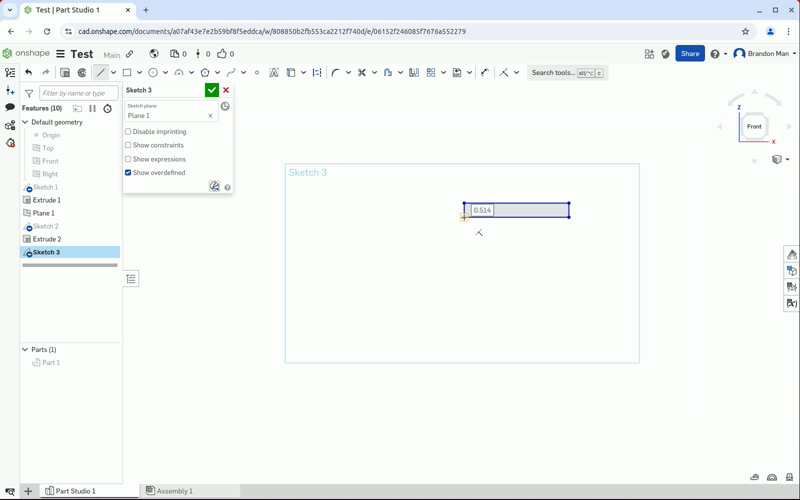
scroll(-6)
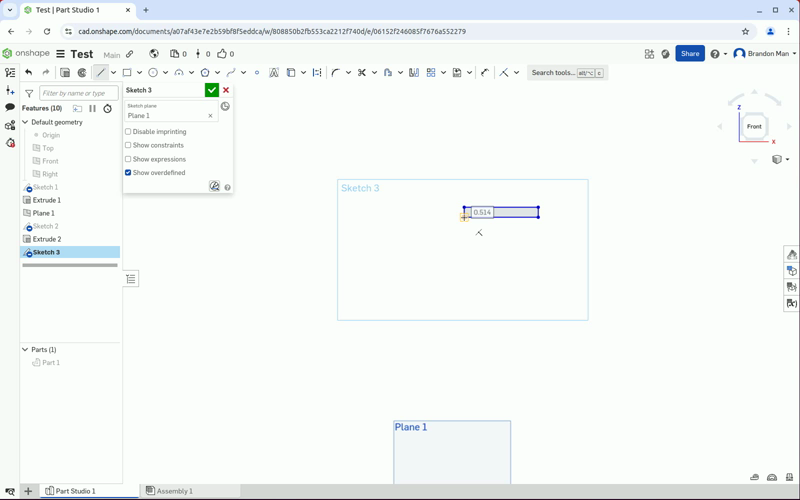
scroll(-6)
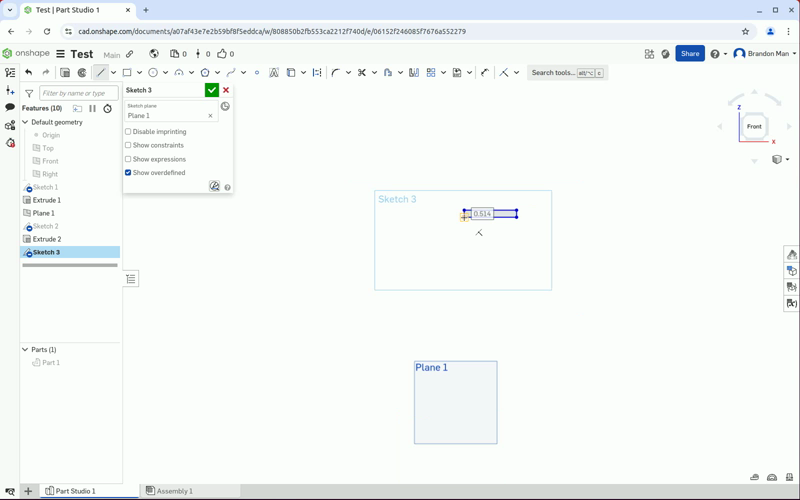
scroll(-6)
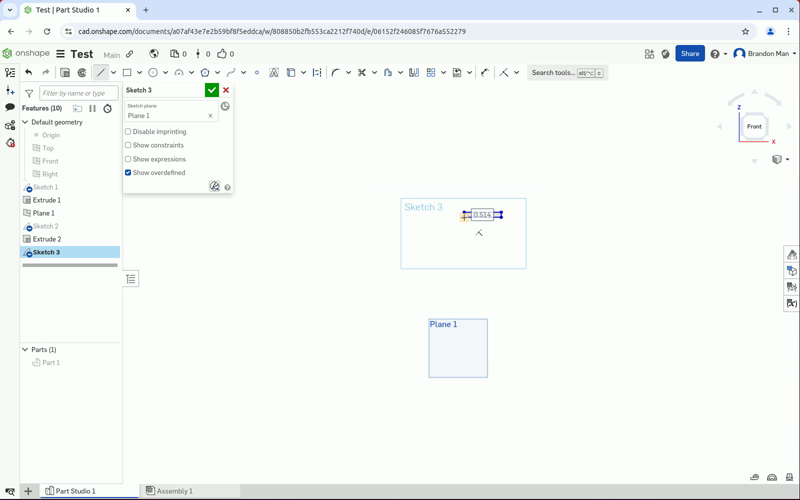
scroll(-6)
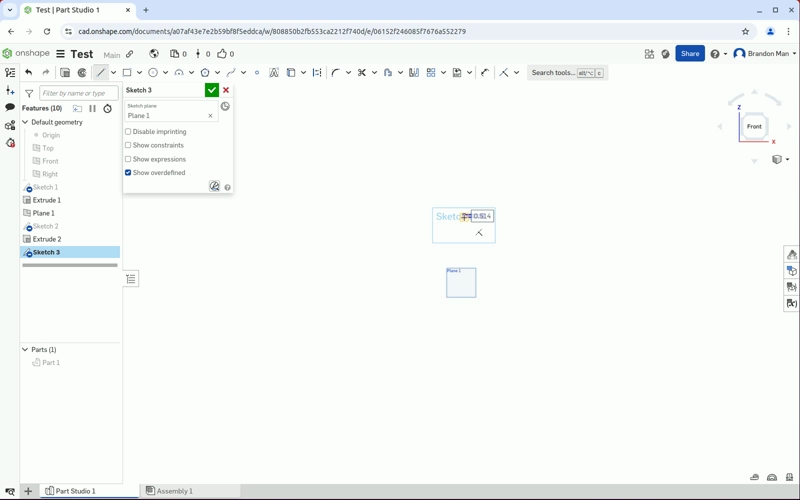
key(esc)
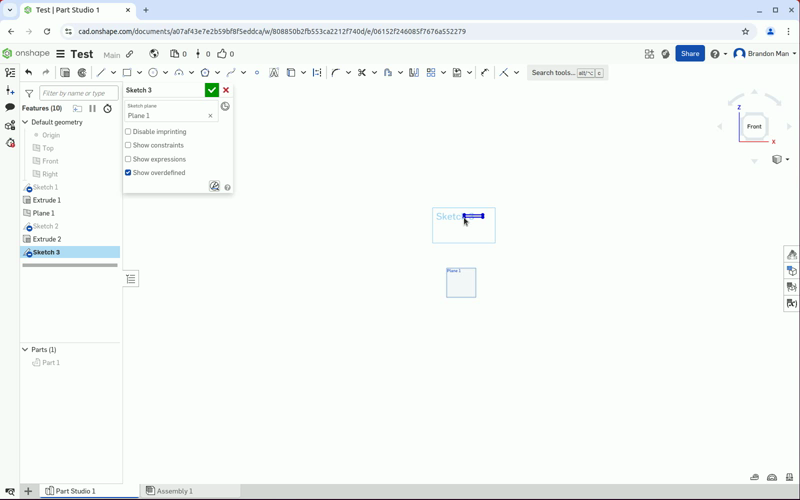
mouse_move(473, 215)
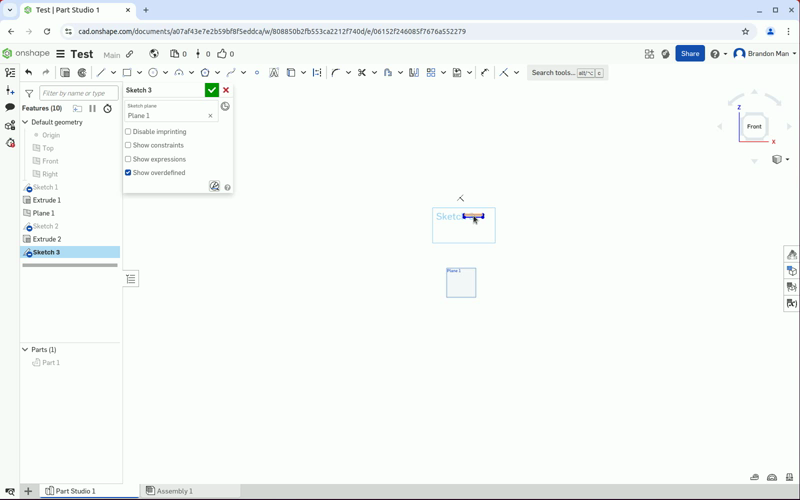
scroll(6)
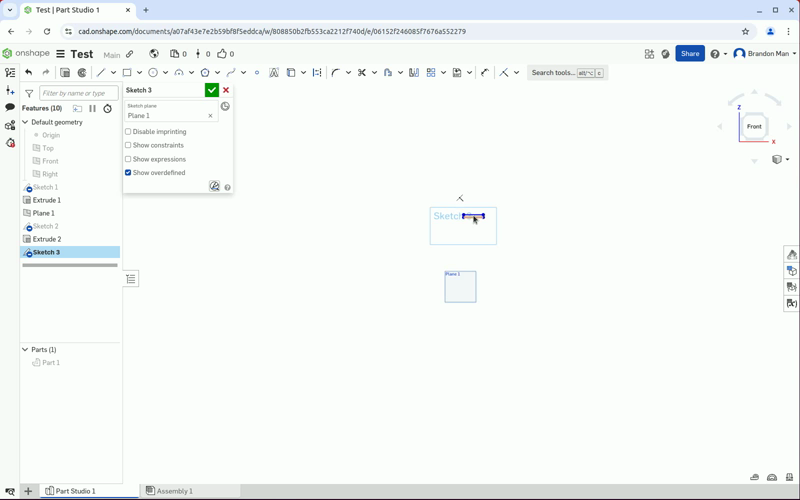
scroll(6)
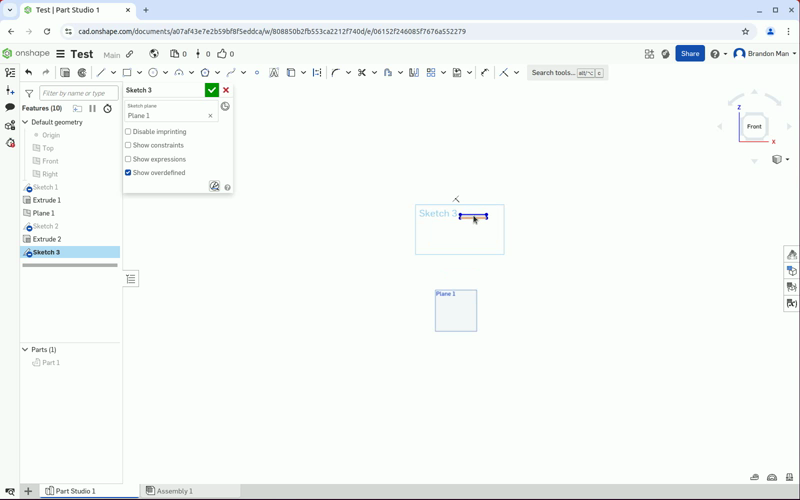
scroll(6)
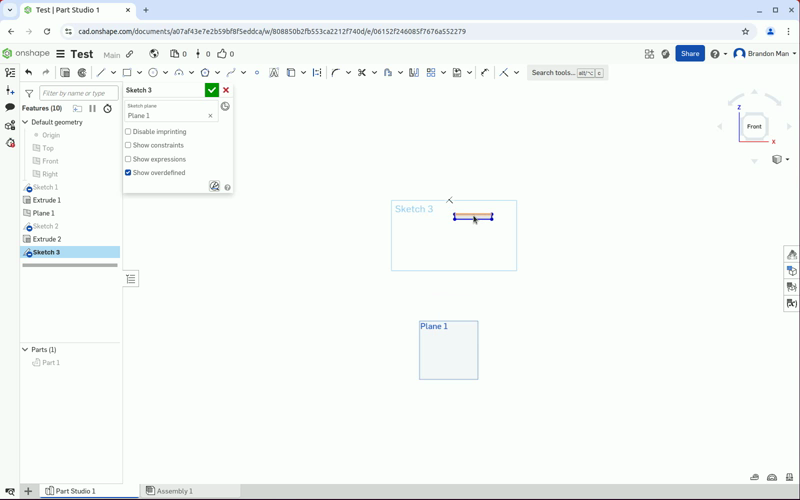
scroll(6)
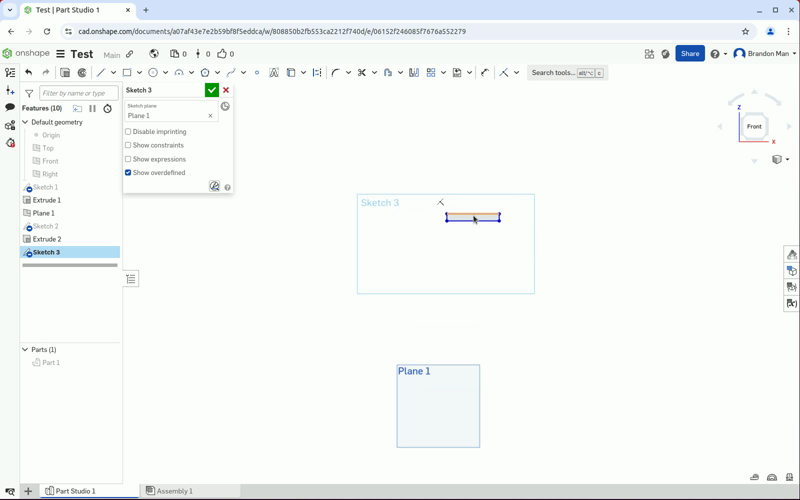
scroll(6)
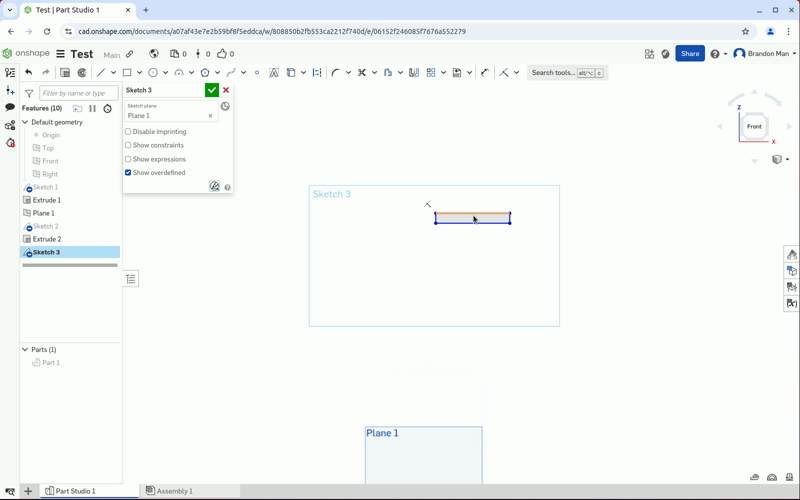
scroll(6)
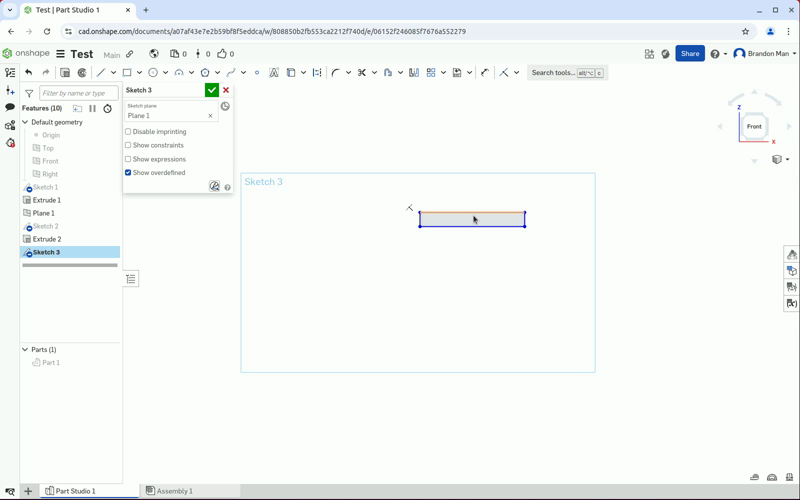
scroll(6)
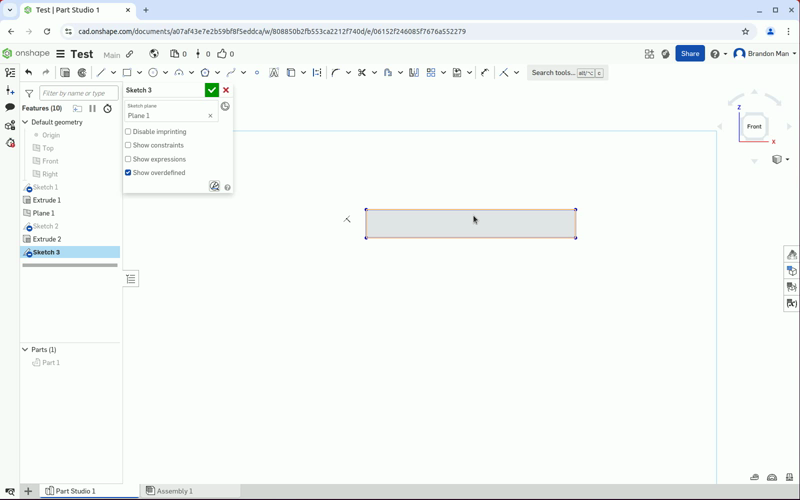
click(473, 215)
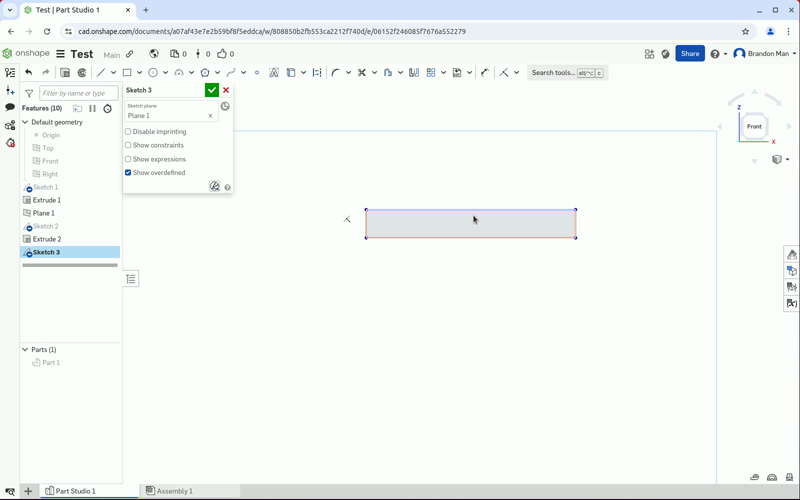
scroll(-6)
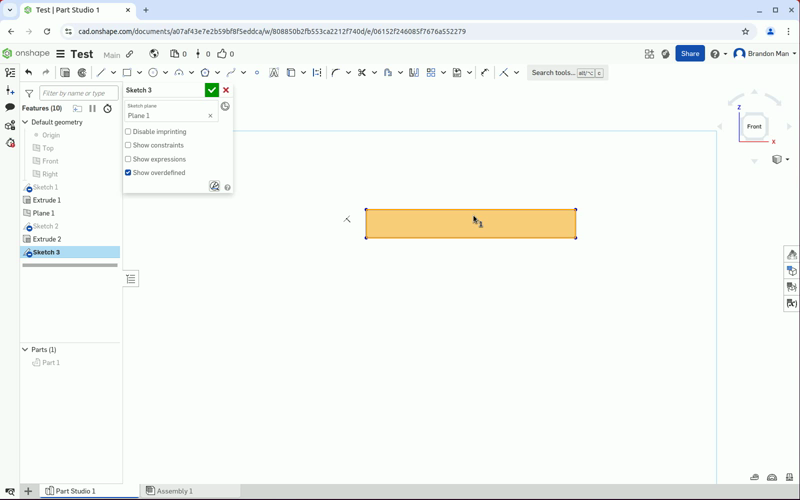
scroll(-6)
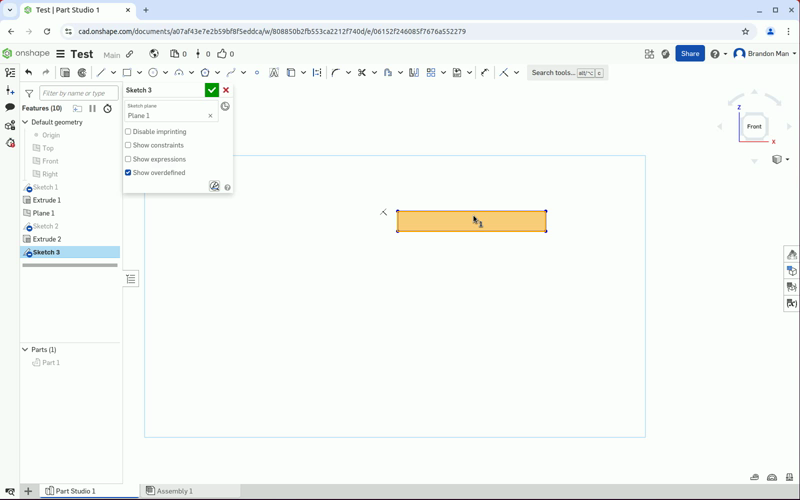
scroll(-6)
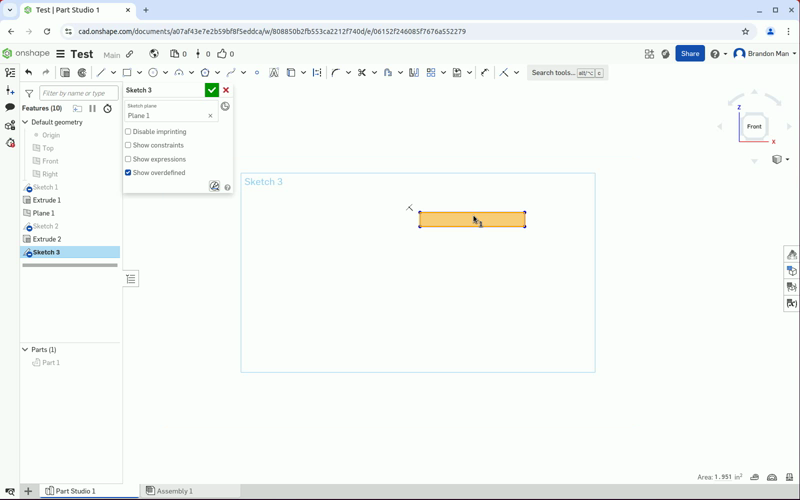
scroll(-6)
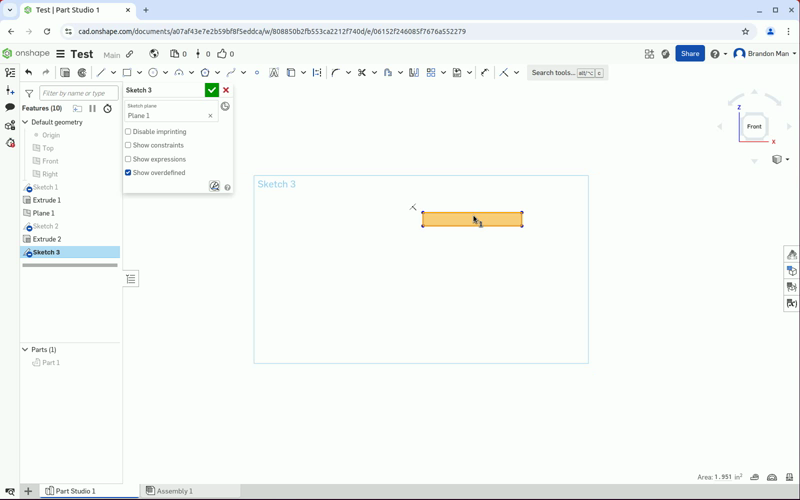
scroll(-6)
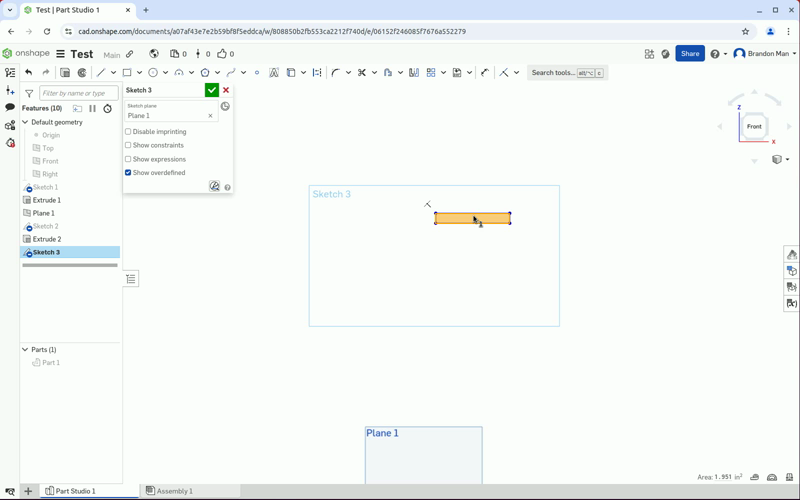
scroll(-6)
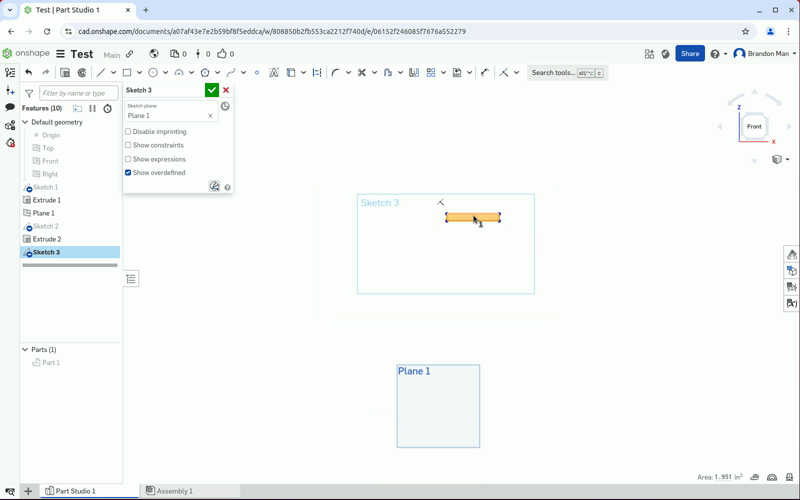
scroll(-6)
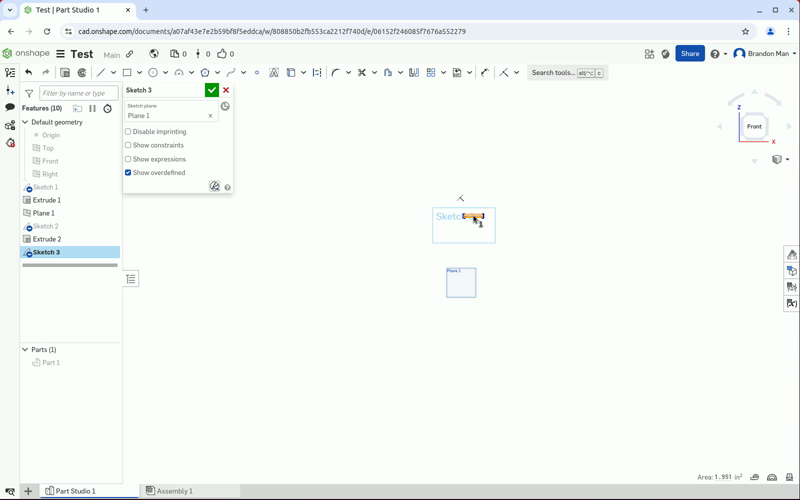
mouse_move(73, 352)
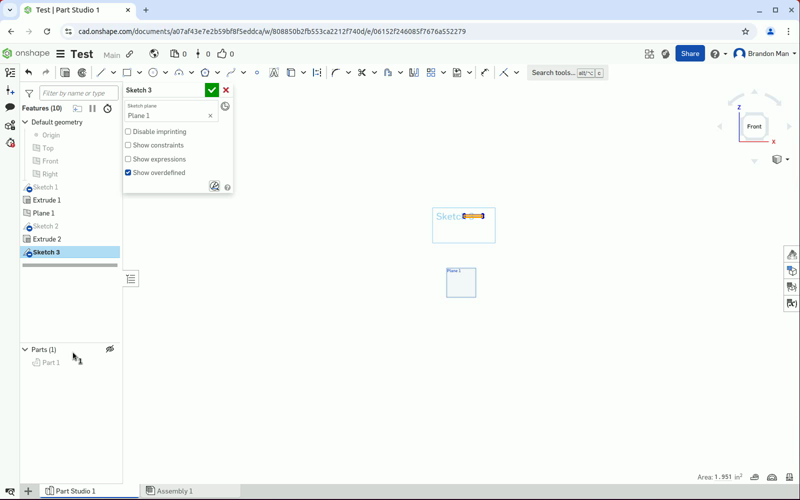
key(shift+y)
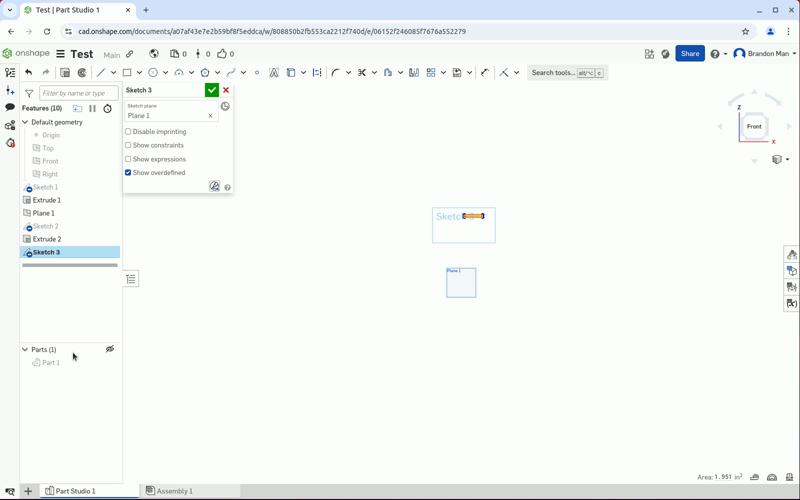
key(shift+e)
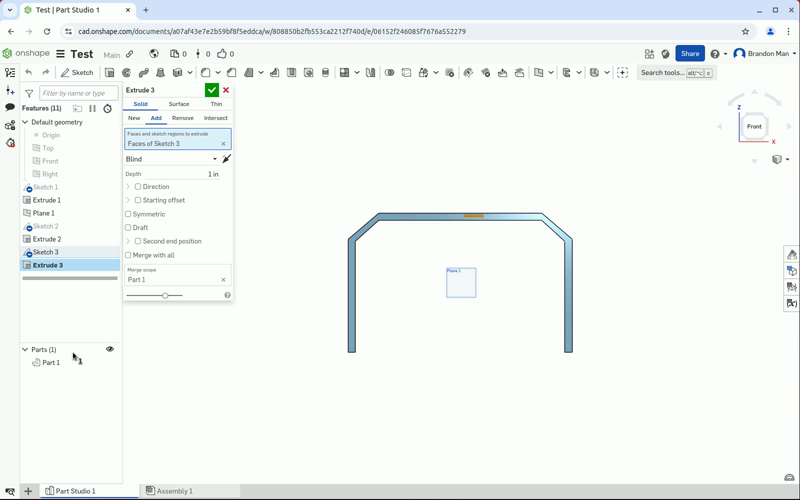
mouse_move(143, 106)
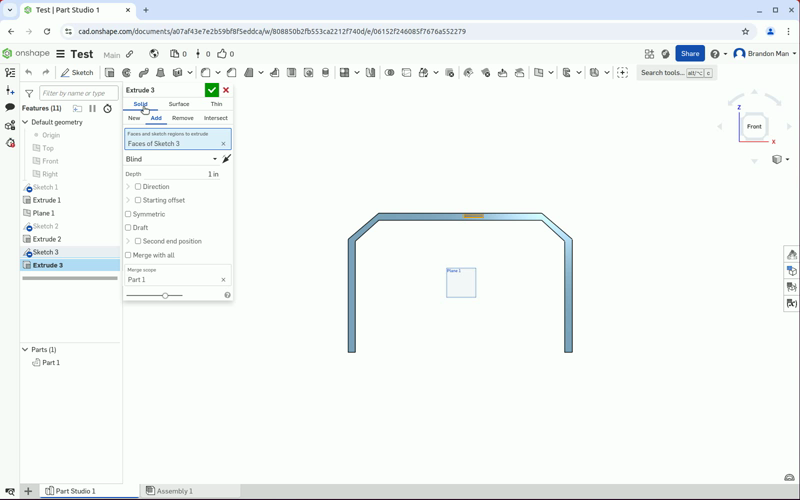
click(143, 106)
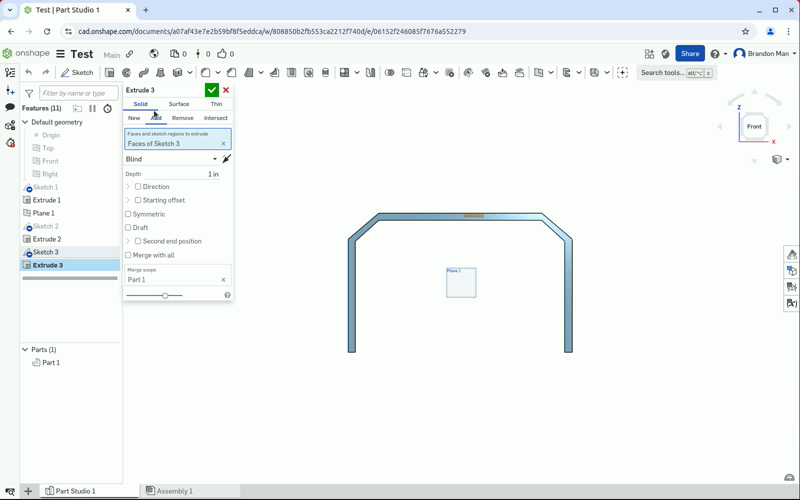
mouse_move(186, 120)
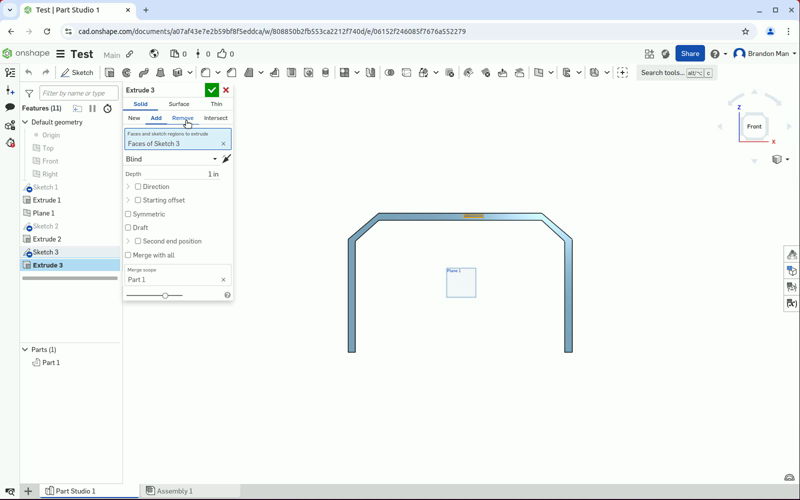
click(186, 120)
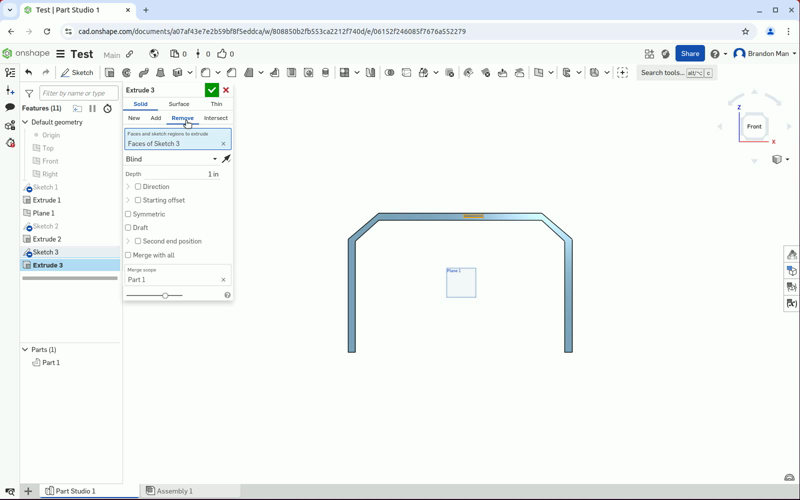
key(tab, 4)
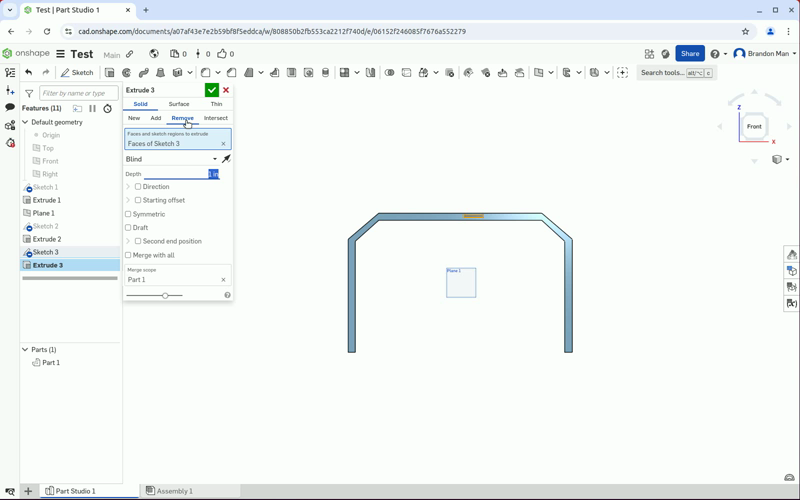
text(0.241)
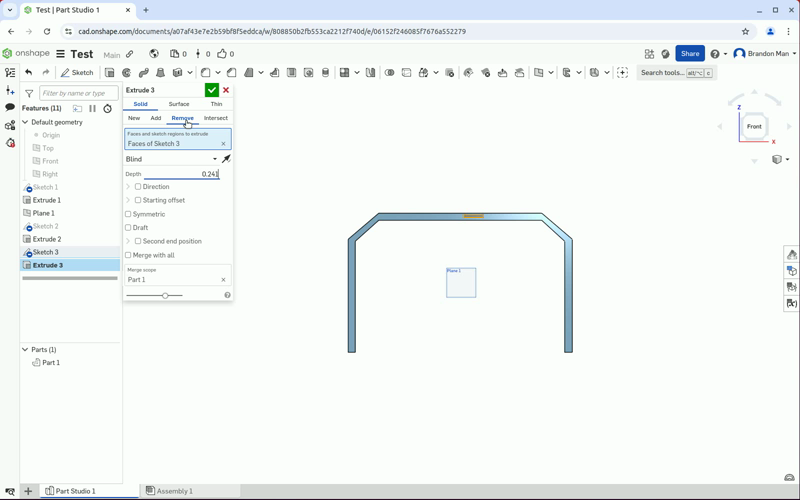
key(tab, 6)
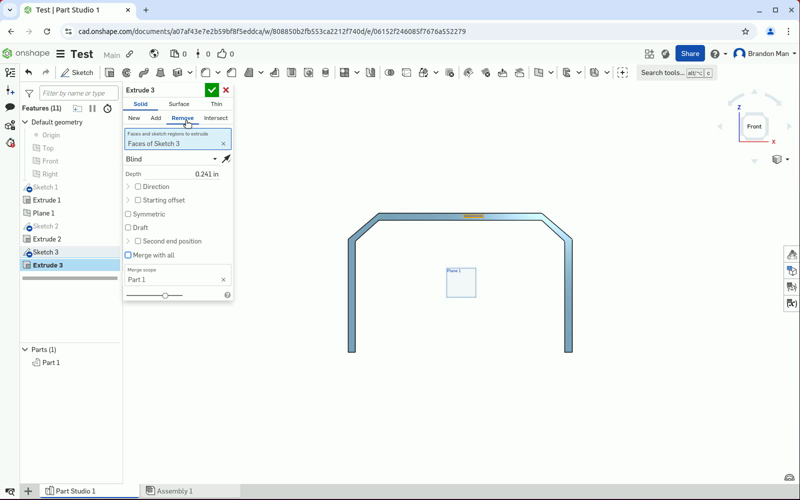
key(space)
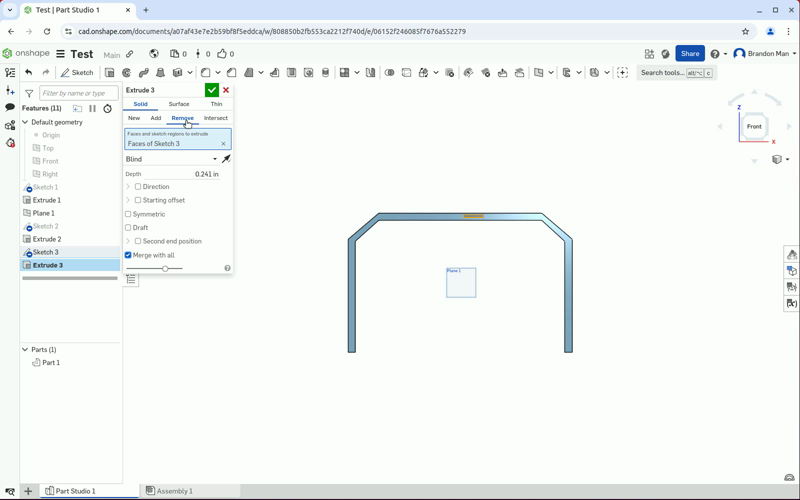
key(enter)
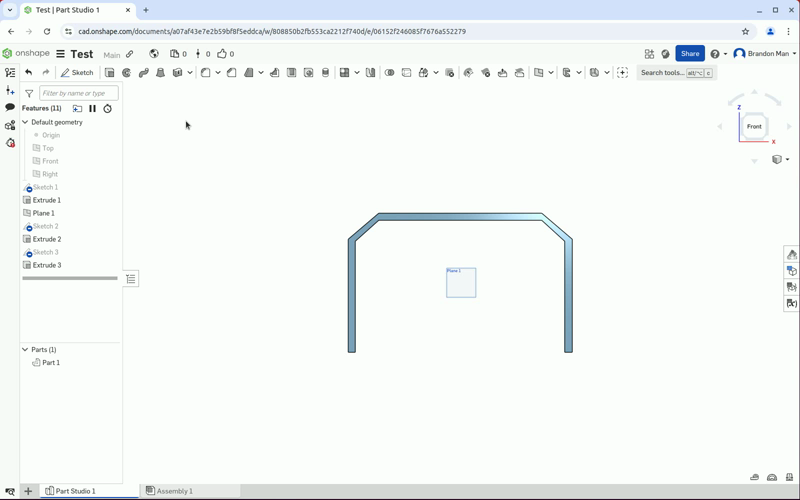
key(shift+h)
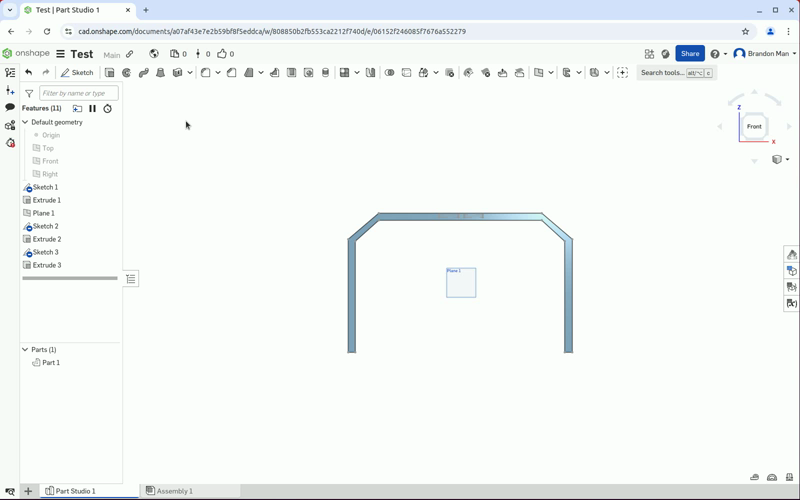
key(shift+h)
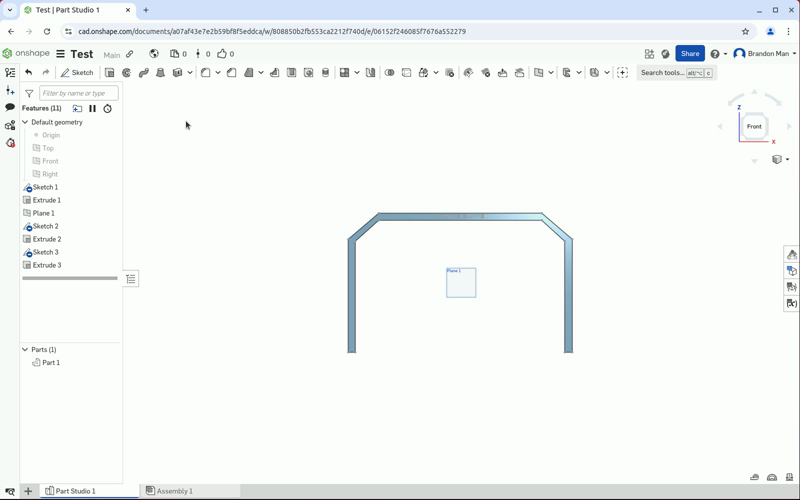
key(shift+7)
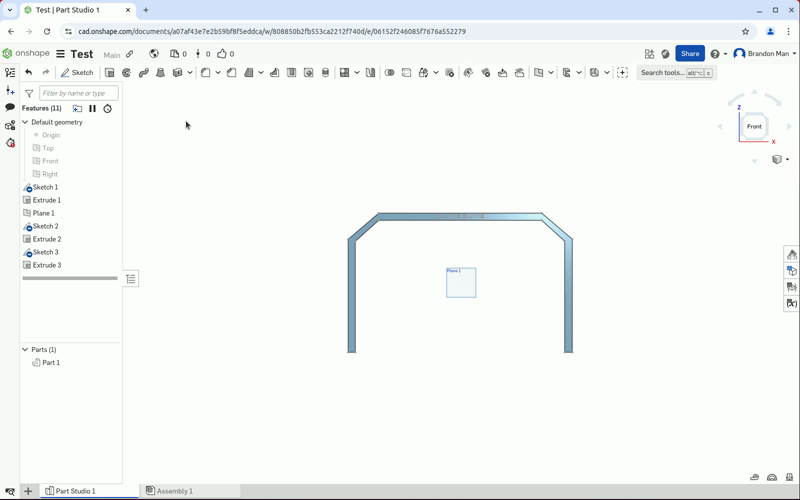
key(left, 2)
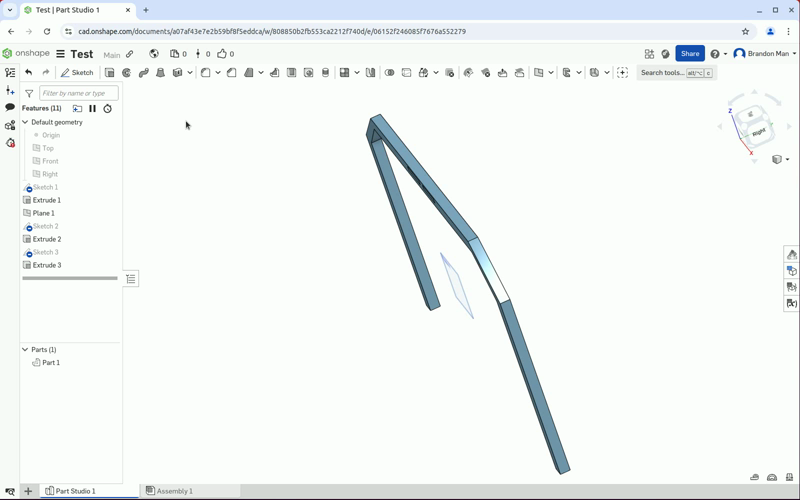
key(down, 2)
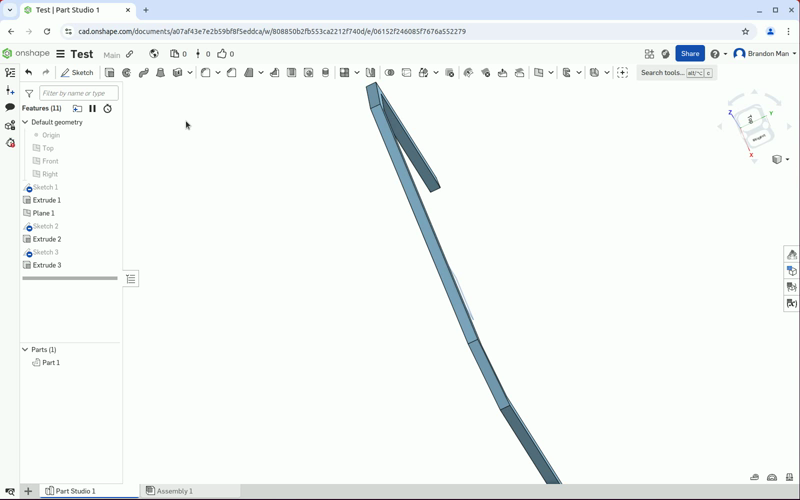
key(up, 2)
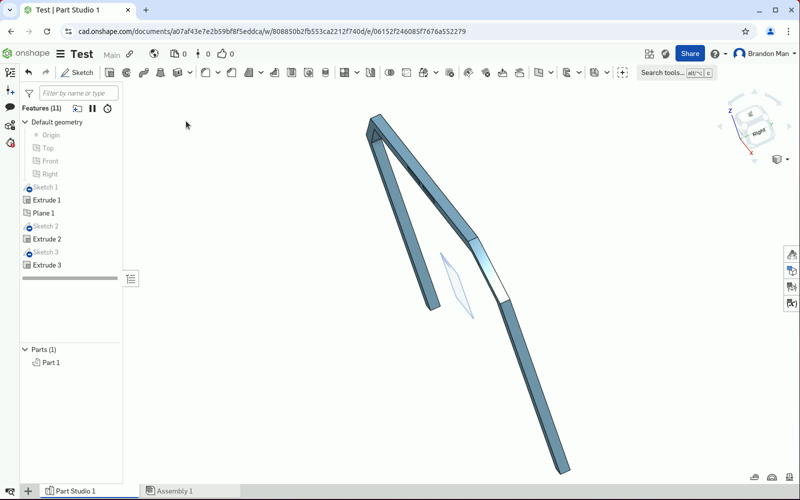
key(right, 2)
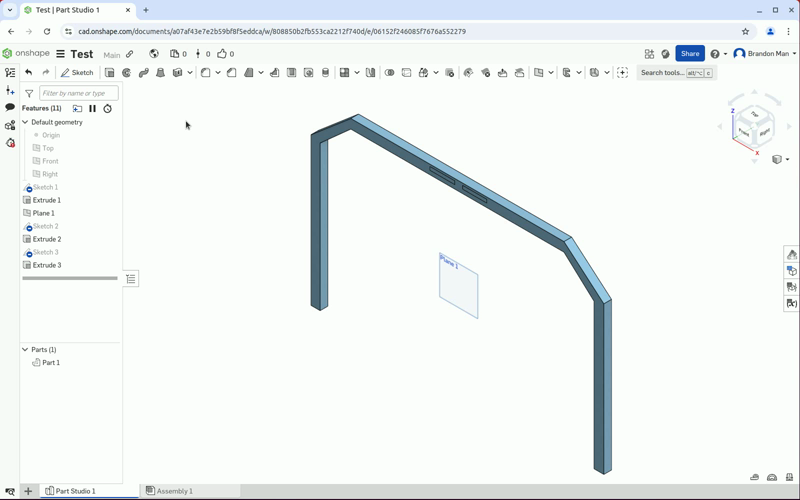
mouse_move(73, 189)
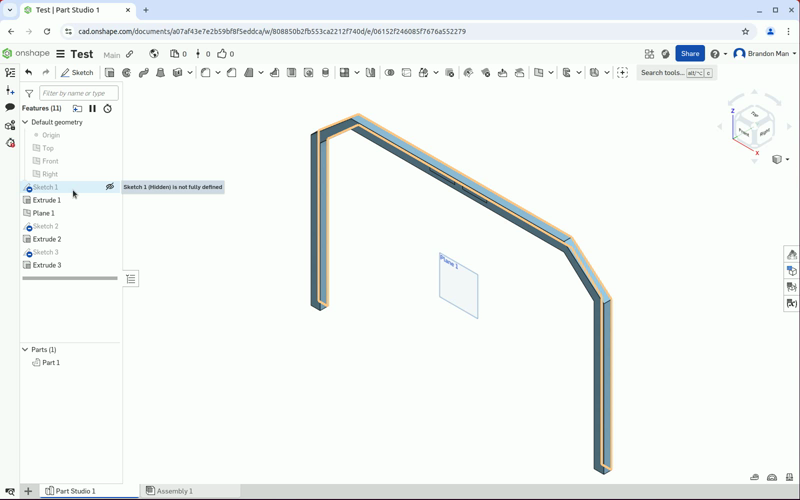
click(73, 189)